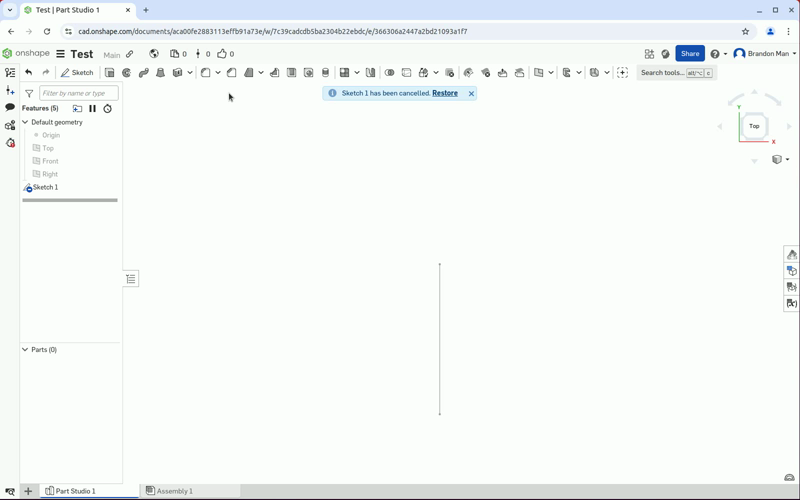
key(shift+h)
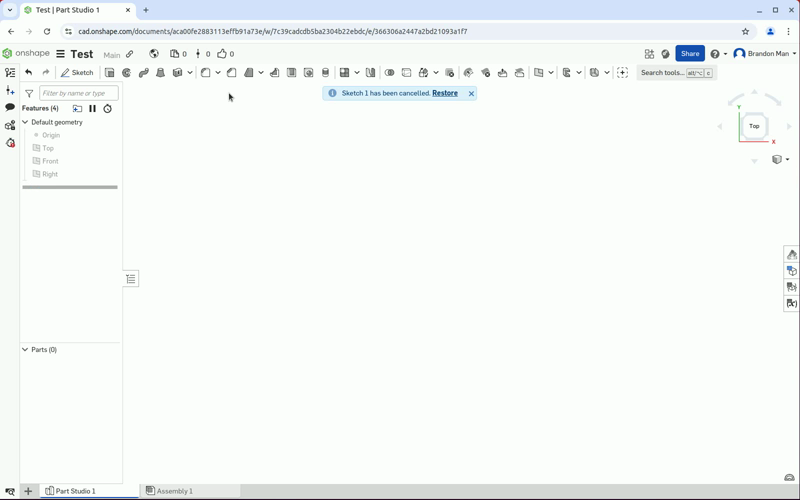
key(shift+s)
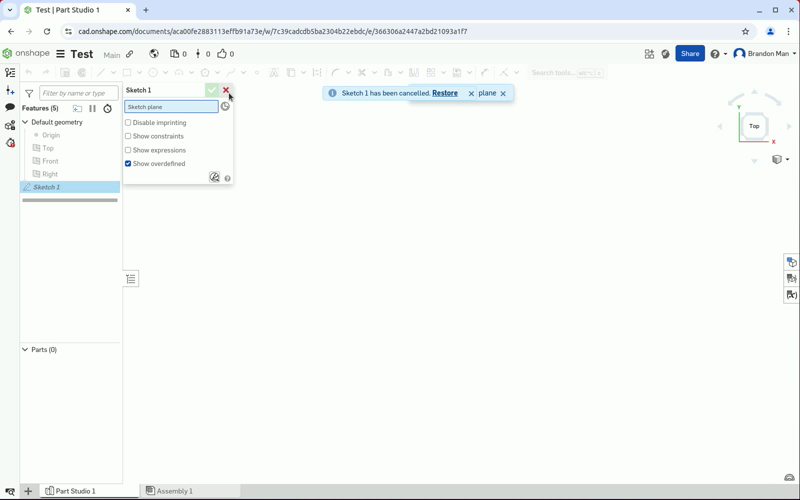
mouse_move(73, 150)
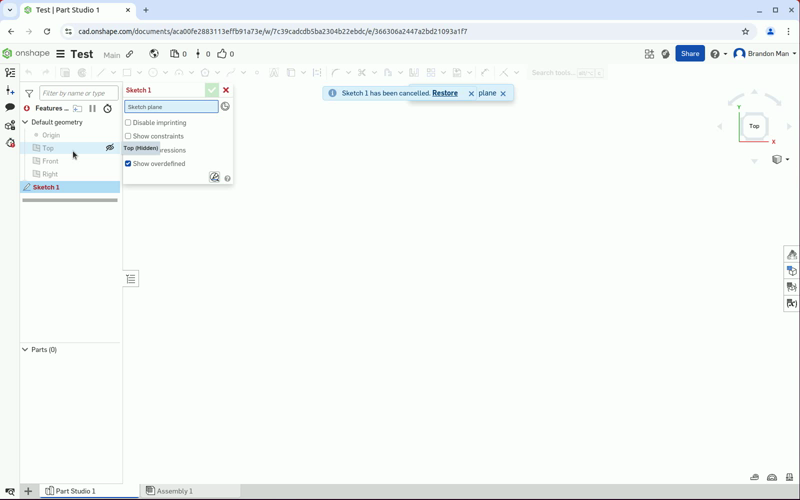
click(73, 150)
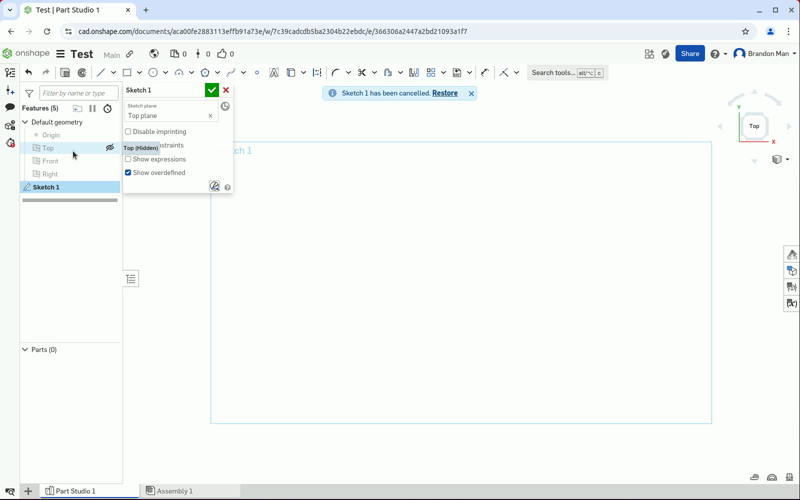
mouse_move(73, 352)
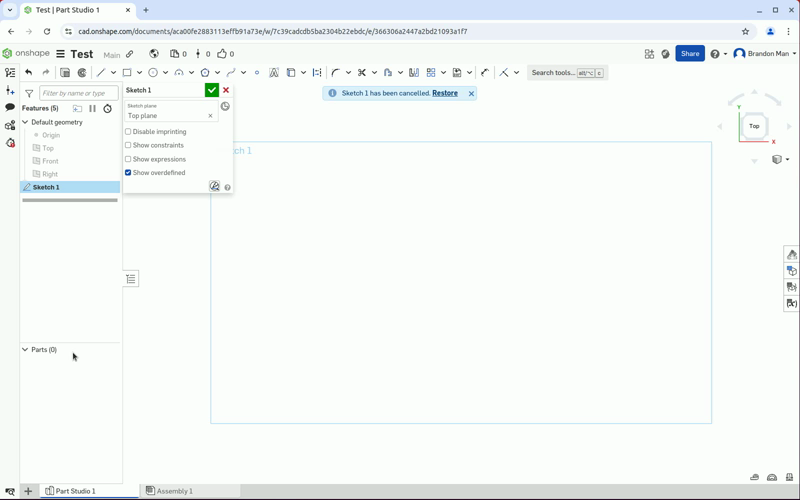
key(y)
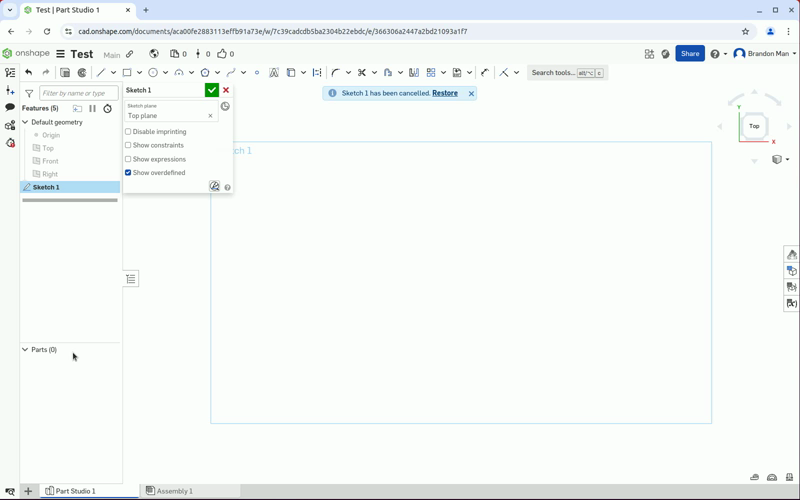
key(l)
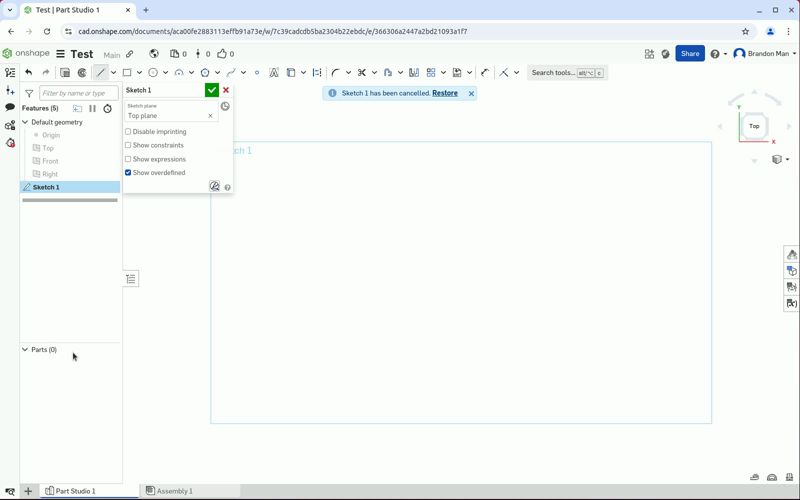
key_down(shift)
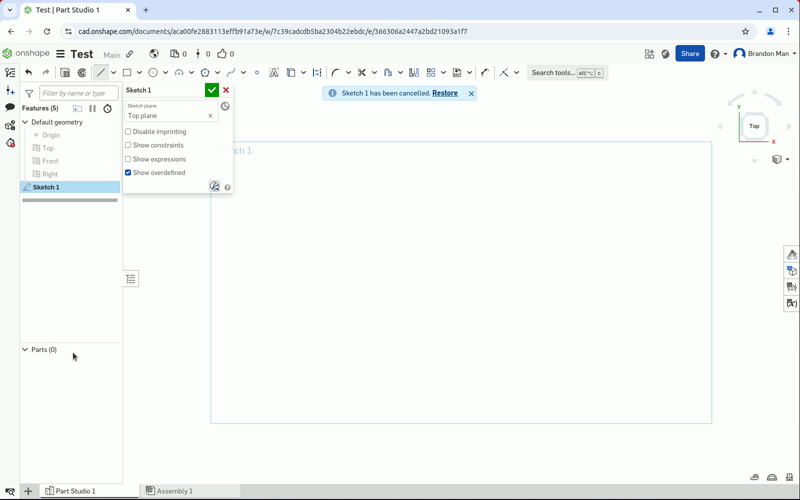
mouse_move(432, 339)
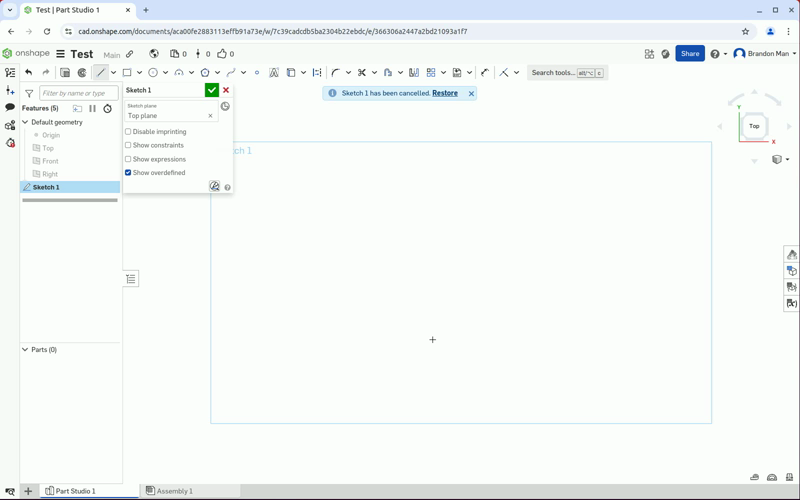
click(432, 339)
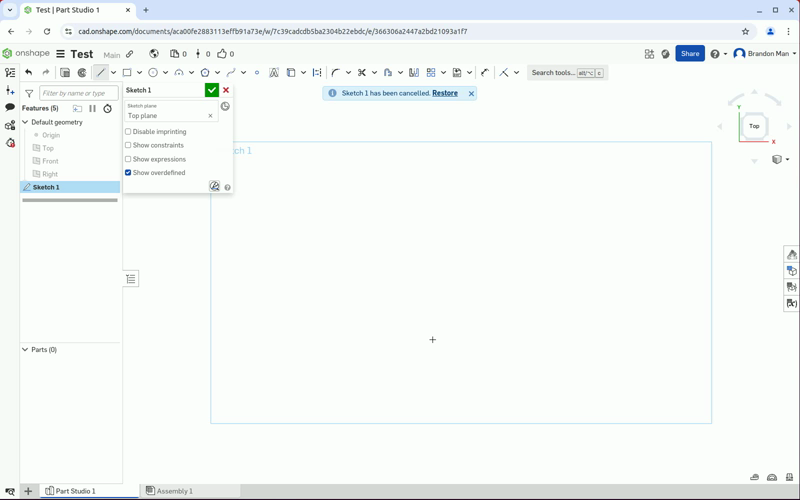
key_up(shift)
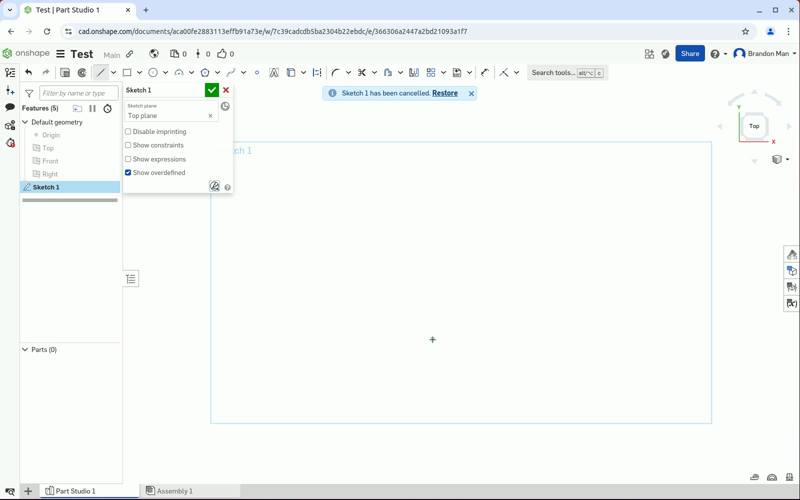
key_down(shift)
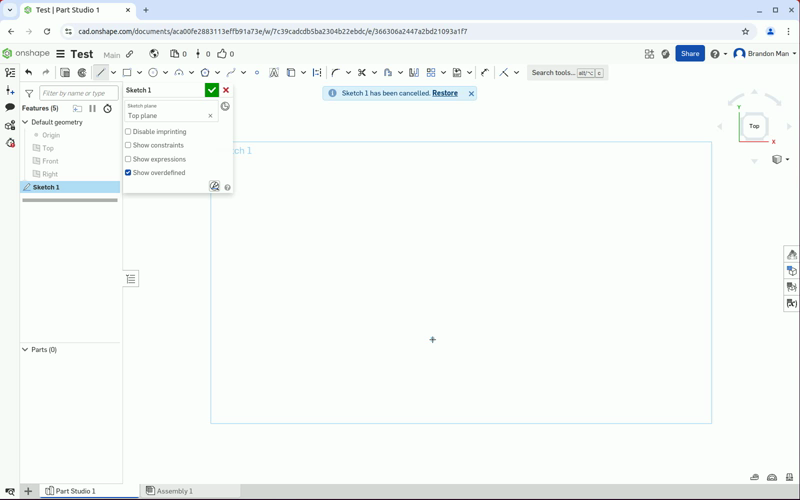
mouse_move(462, 339)
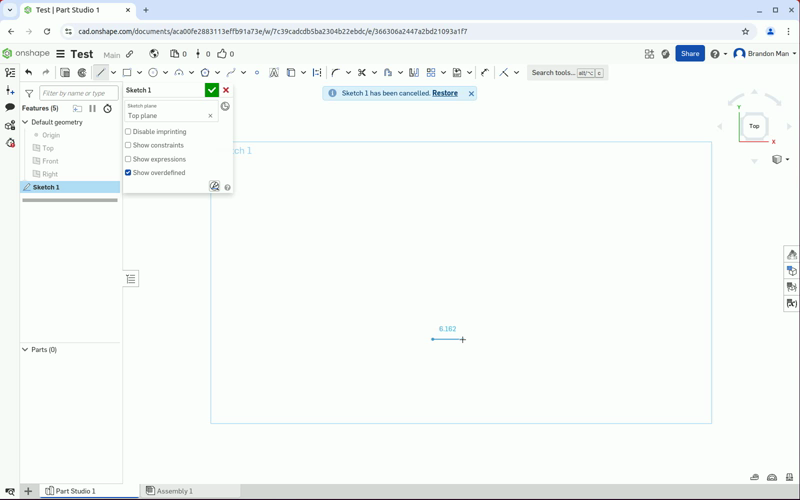
mouse_move(455, 339)
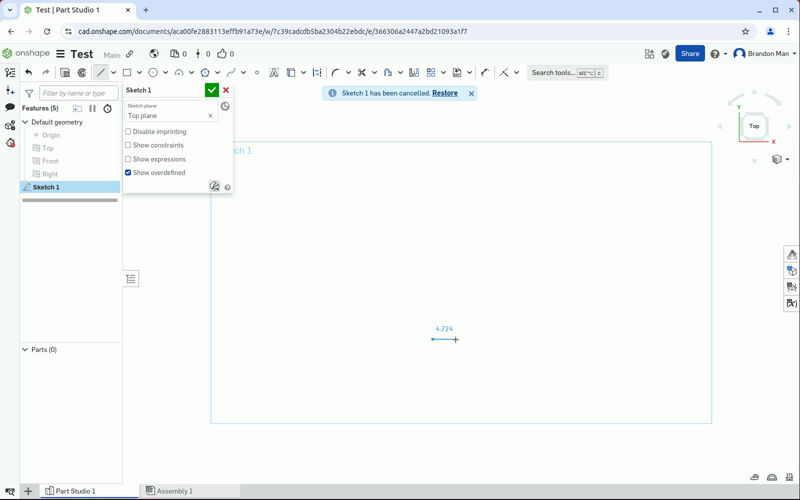
click(455, 339)
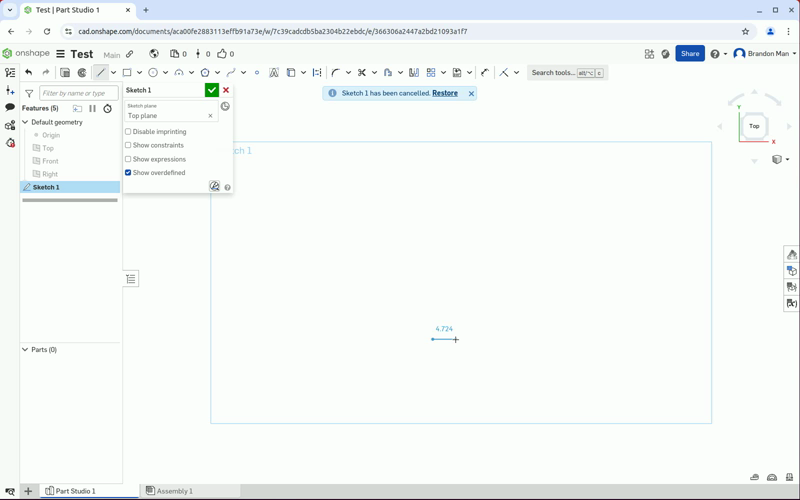
key_up(shift)
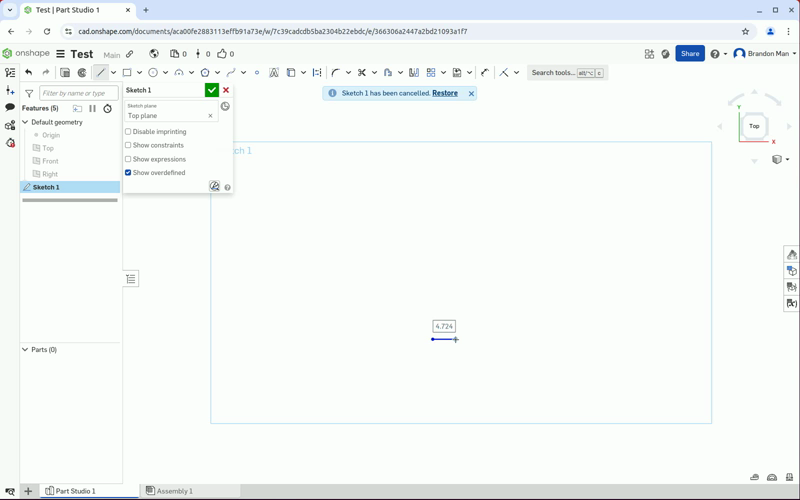
key_down(shift)
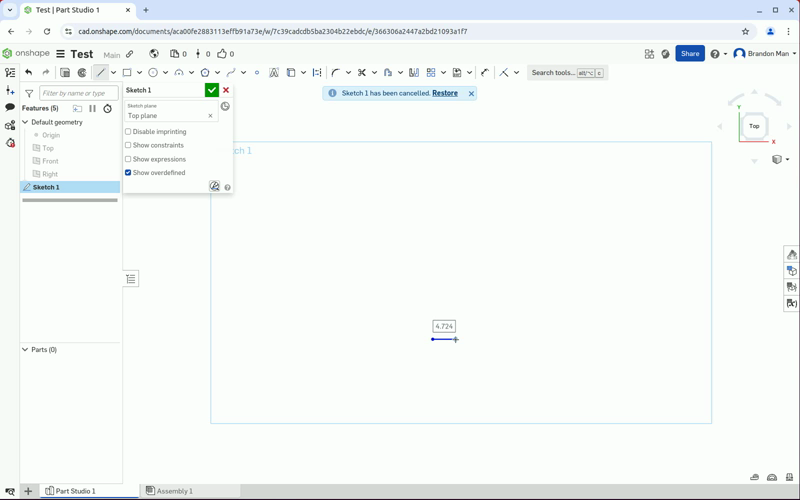
mouse_move(485, 339)
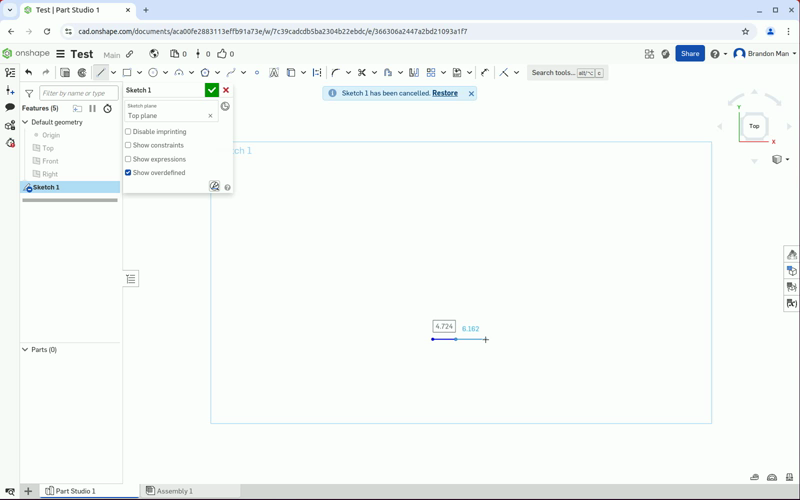
mouse_move(466, 339)
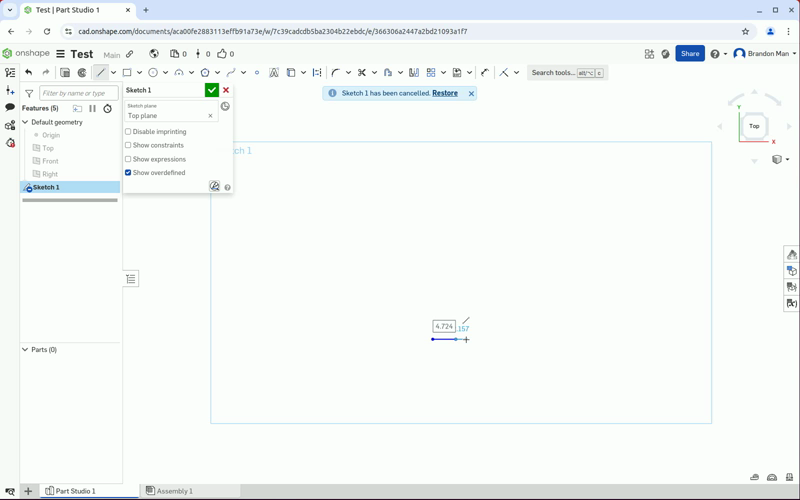
click(466, 339)
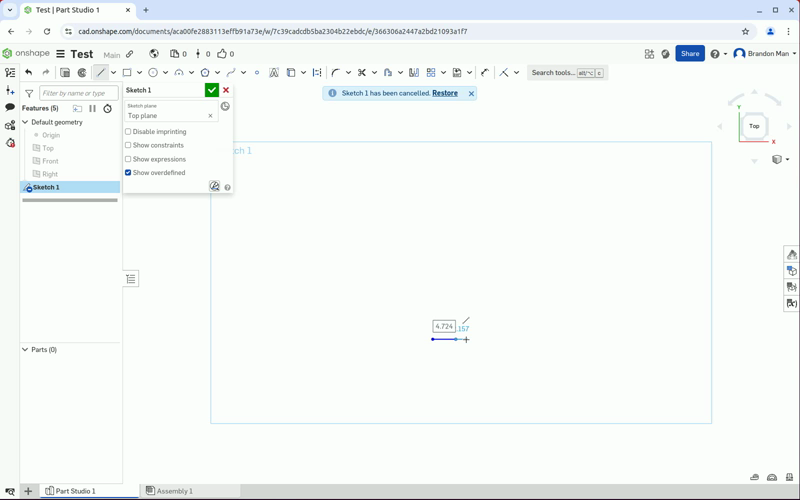
key_up(shift)
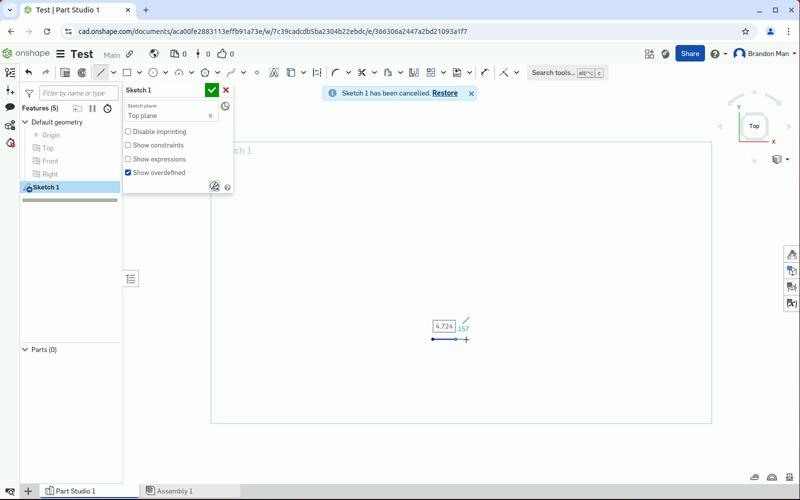
key_down(shift)
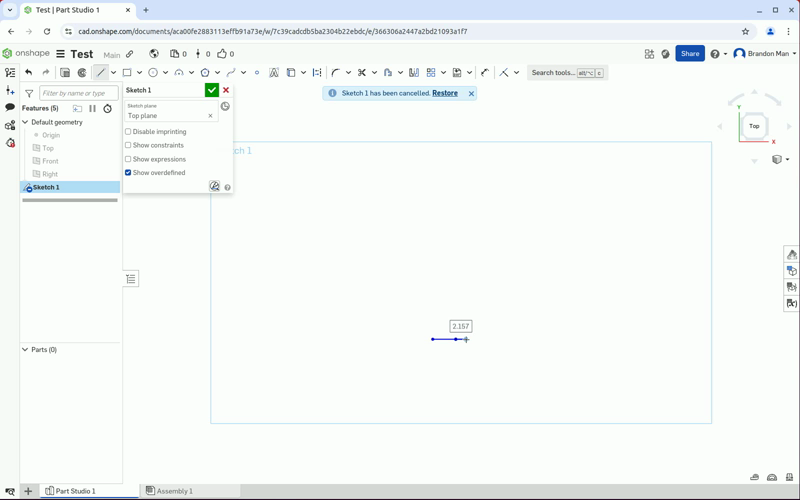
mouse_move(496, 339)
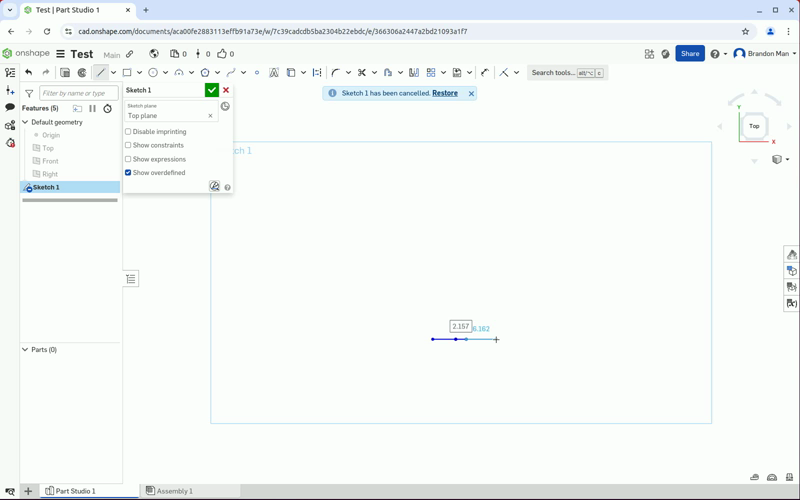
mouse_move(489, 339)
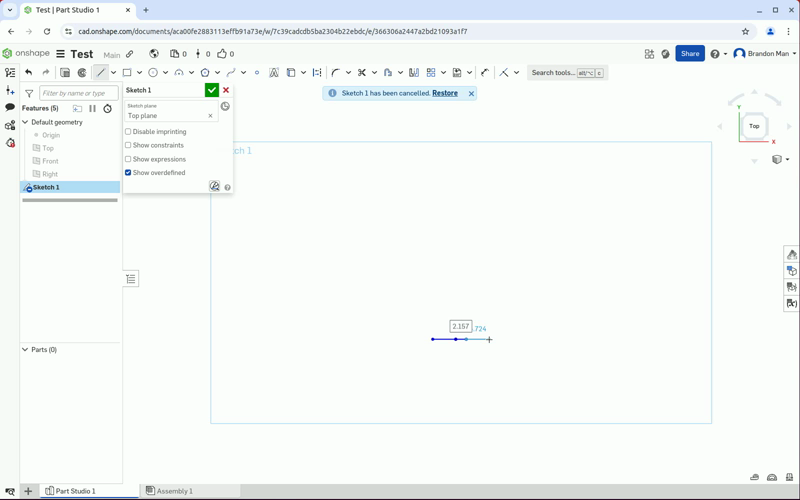
click(489, 339)
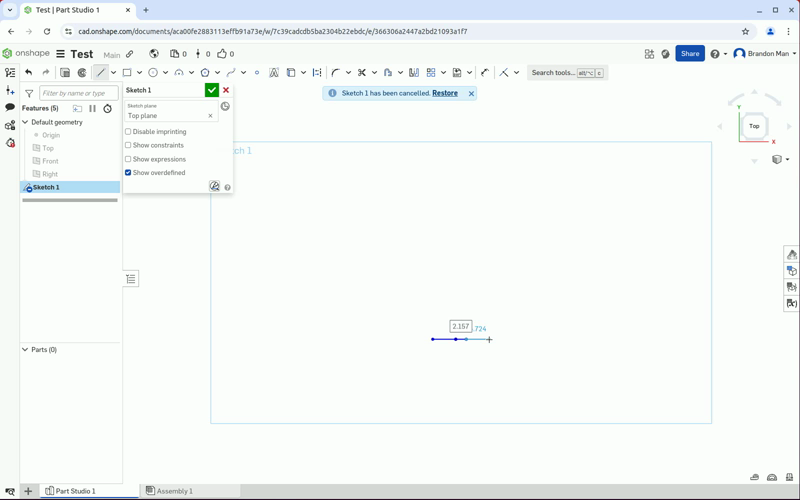
key_up(shift)
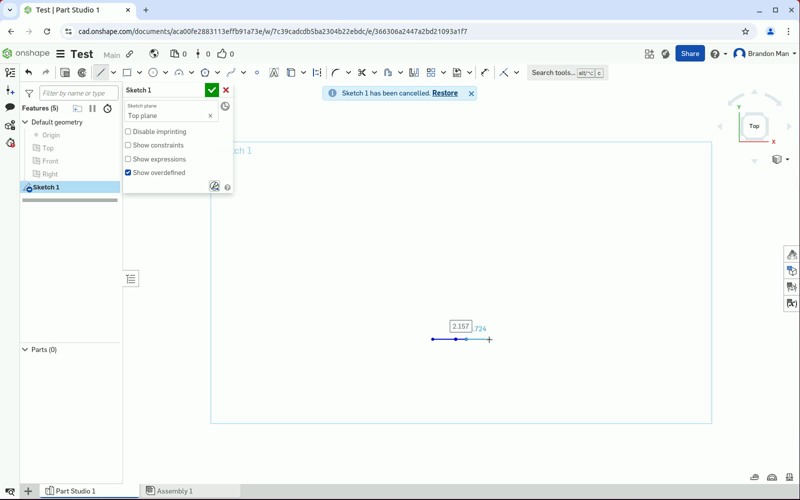
key_down(shift)
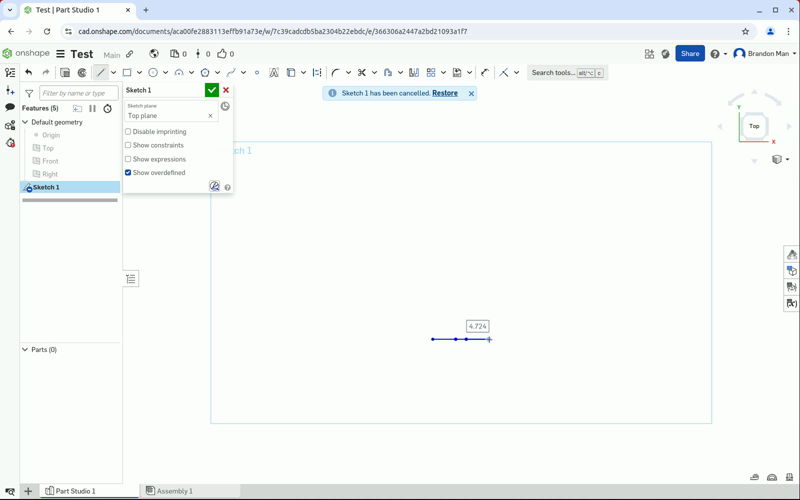
mouse_move(489, 170)
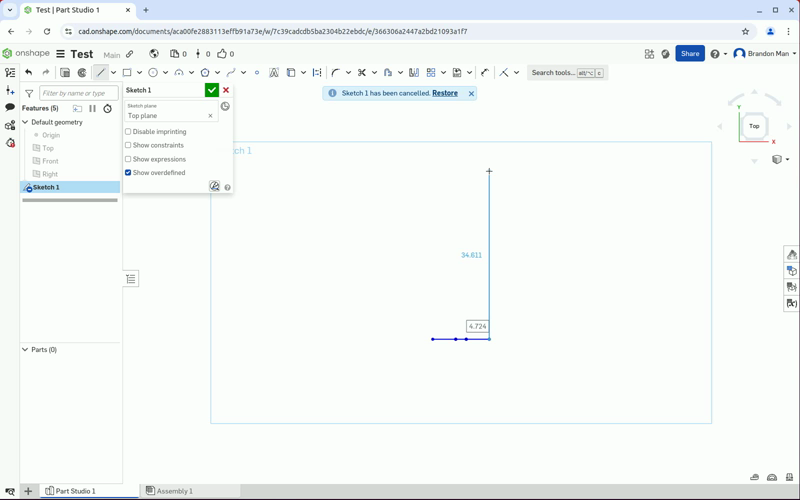
click(489, 170)
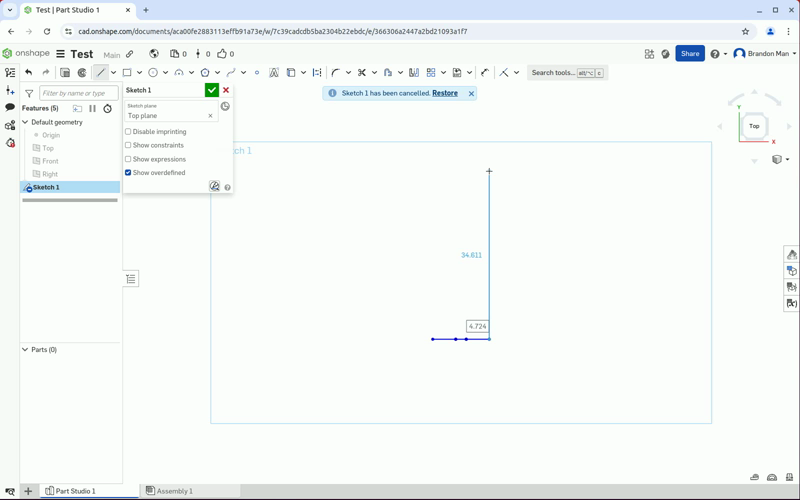
key_up(shift)
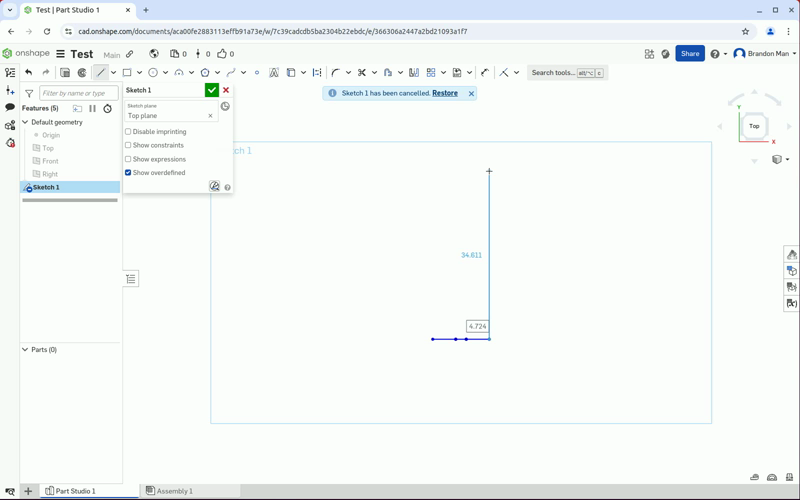
key_down(shift)
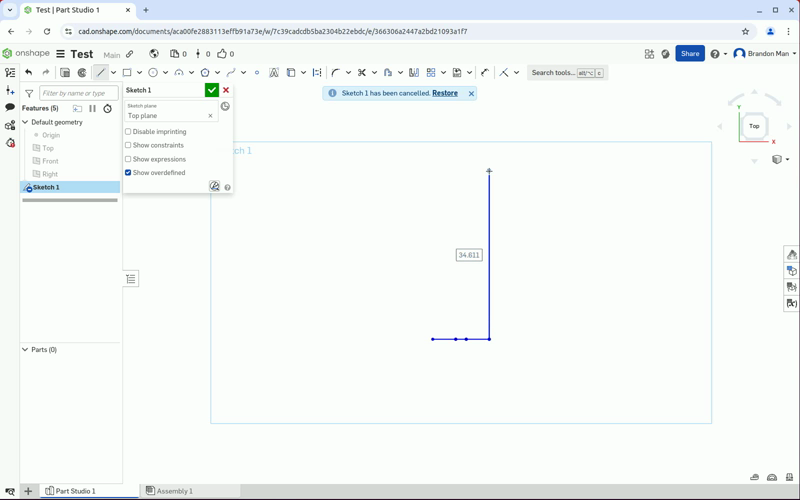
mouse_move(519, 170)
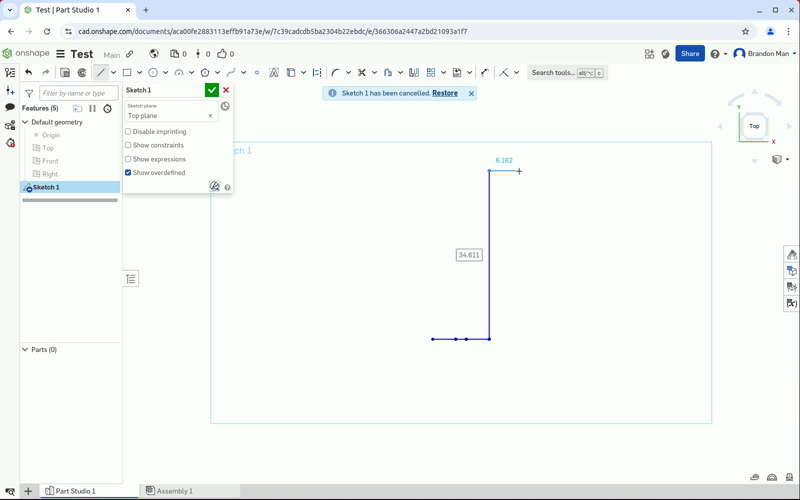
mouse_move(432, 170)
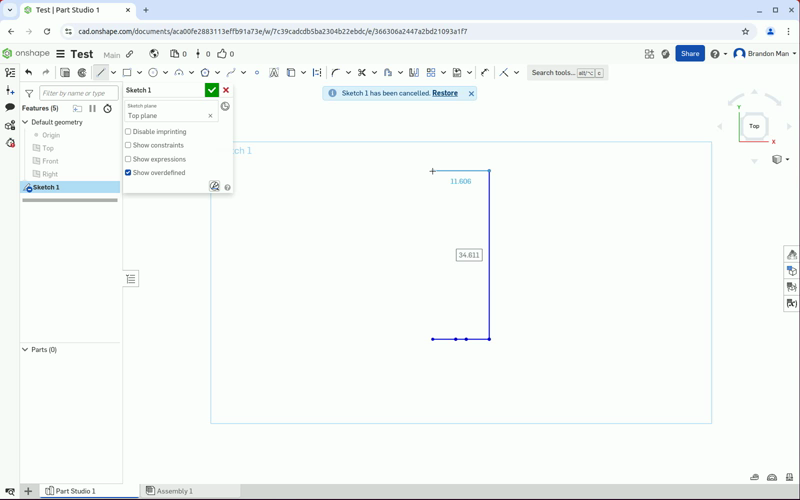
click(432, 170)
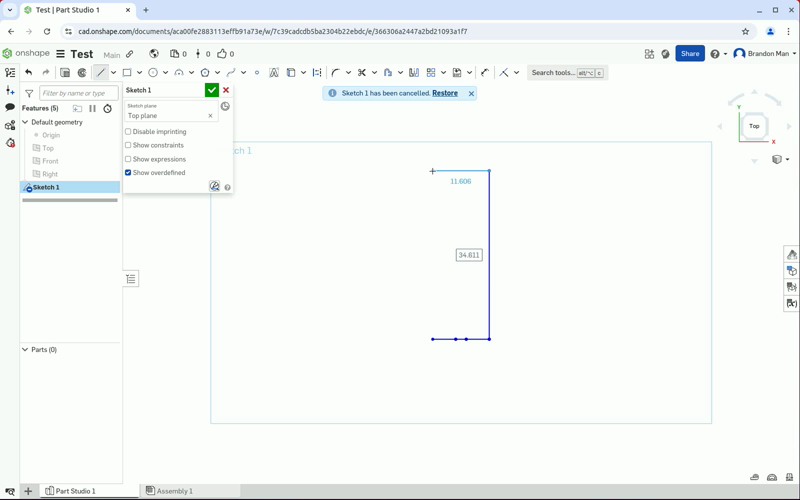
key_up(shift)
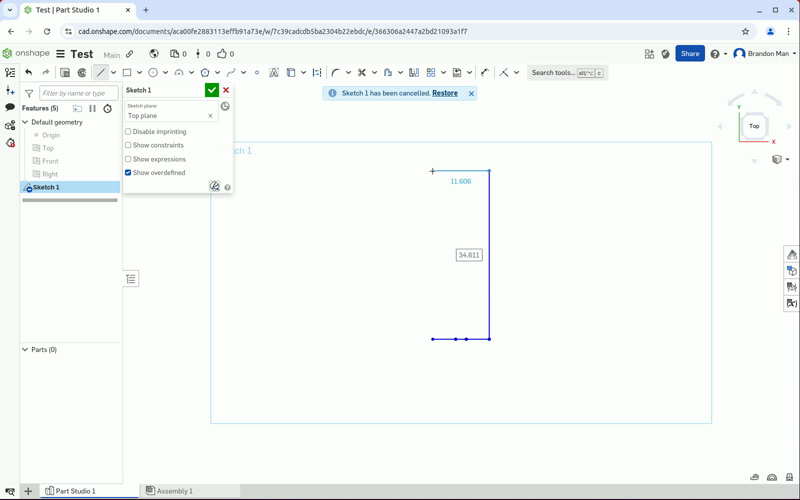
key_down(shift)
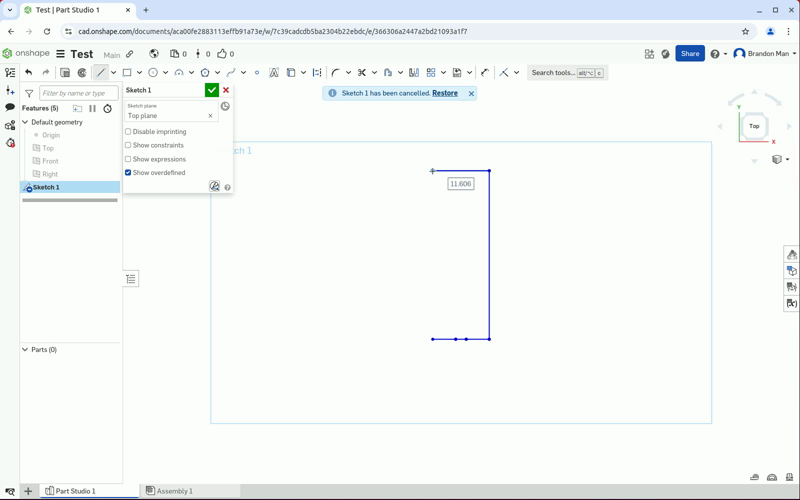
mouse_move(432, 339)
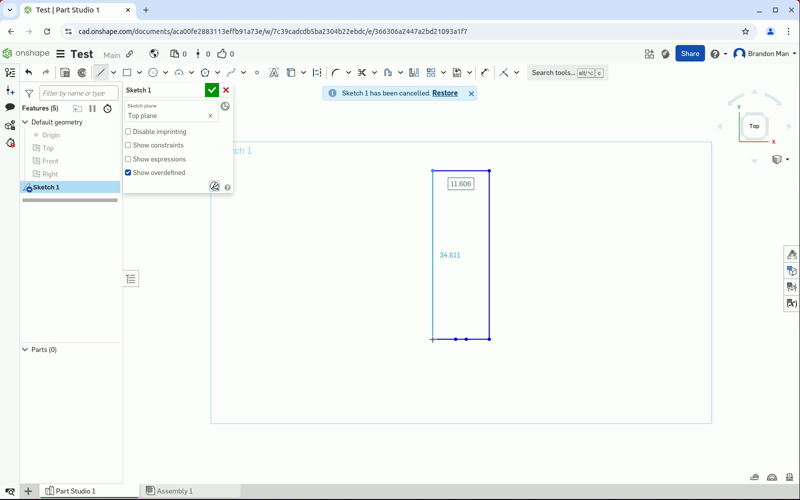
key_up(shift)
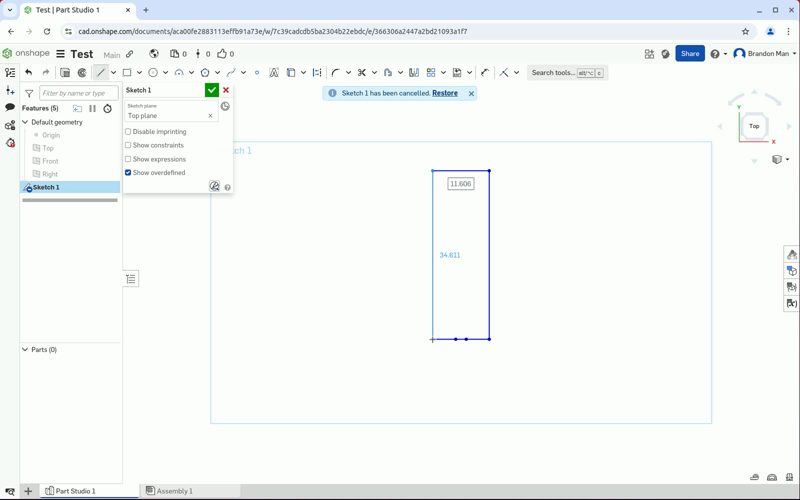
click(432, 339)
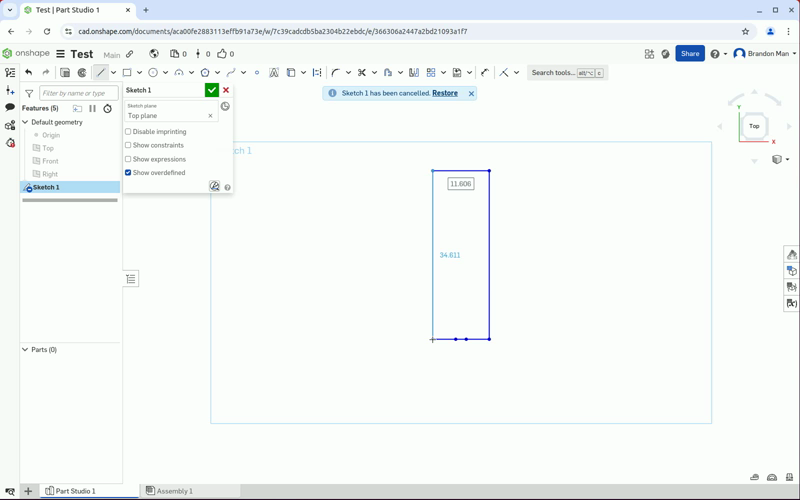
key(esc)
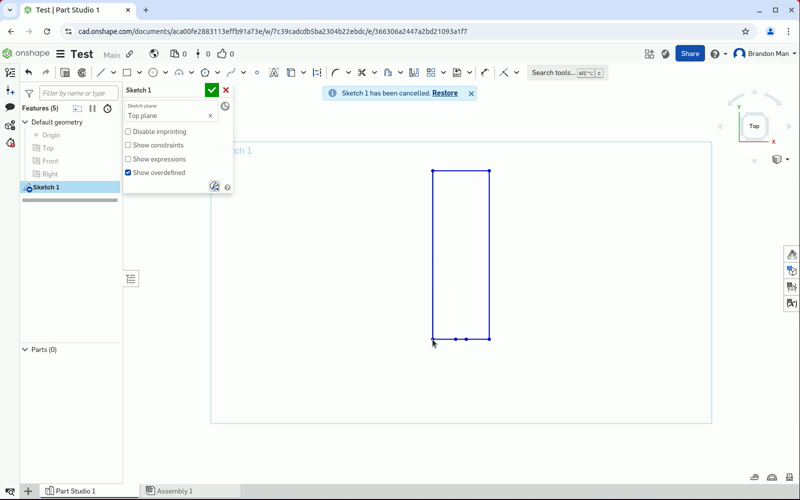
mouse_move(472, 262)
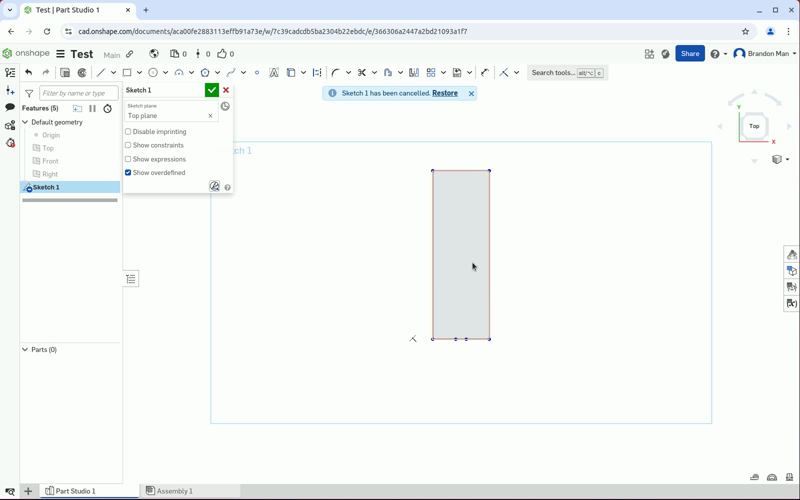
click(472, 262)
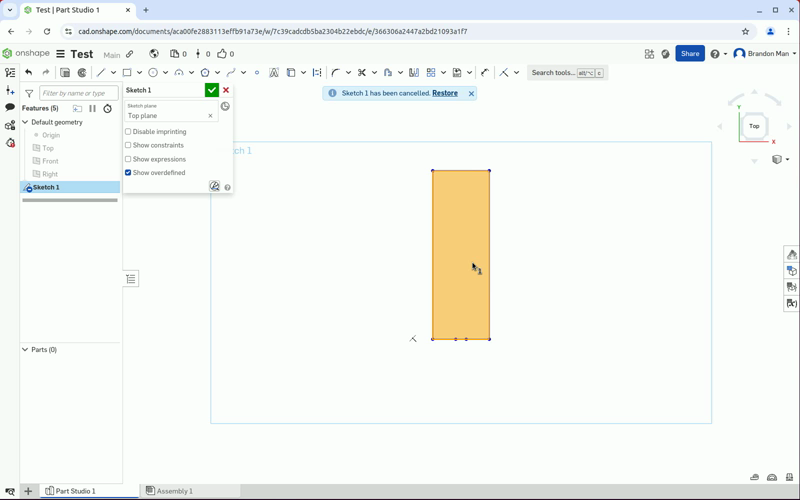
mouse_move(73, 352)
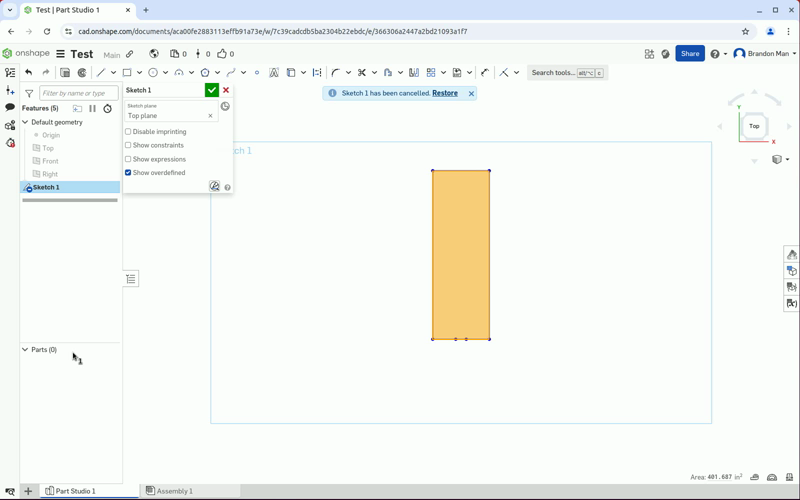
key(shift+y)
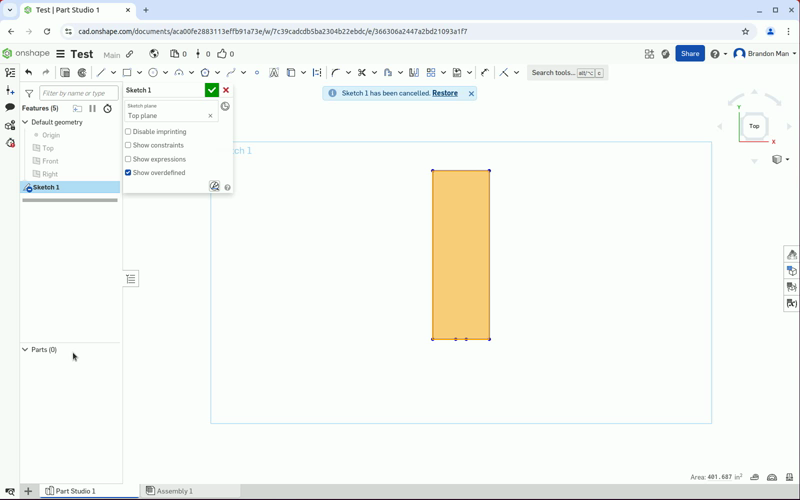
key(shift+e)
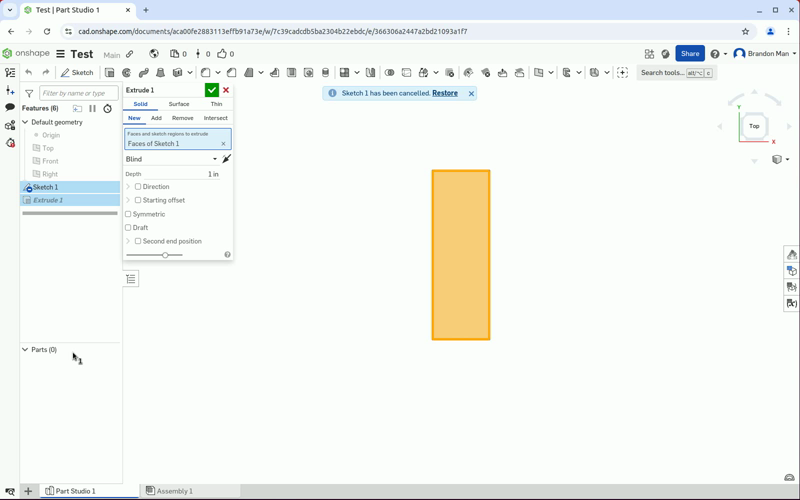
mouse_move(143, 106)
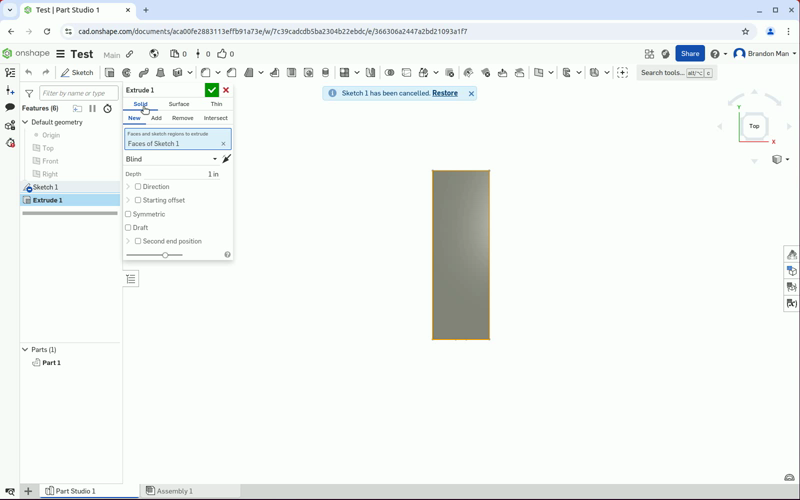
click(143, 106)
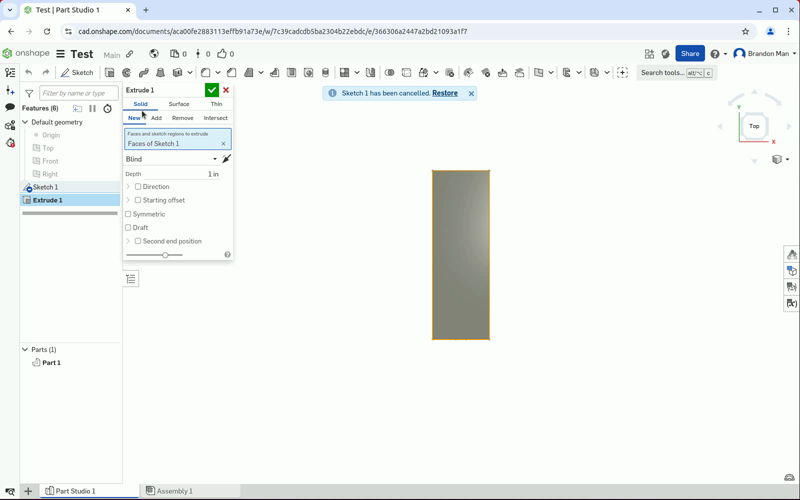
mouse_move(137, 120)
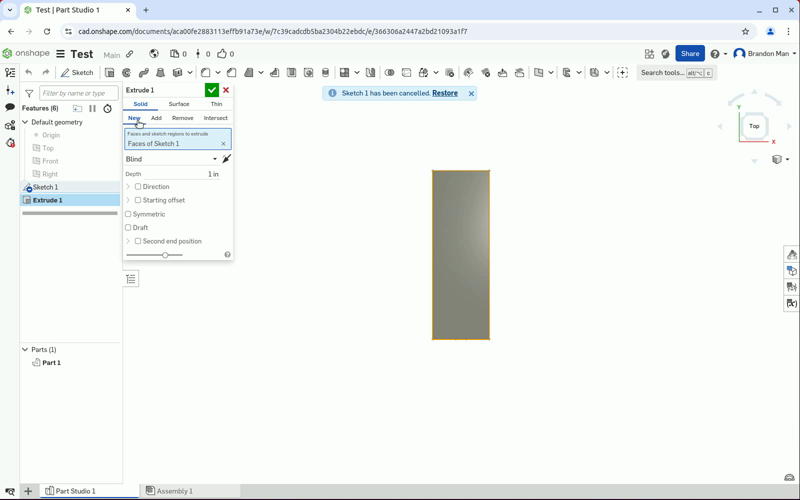
click(137, 120)
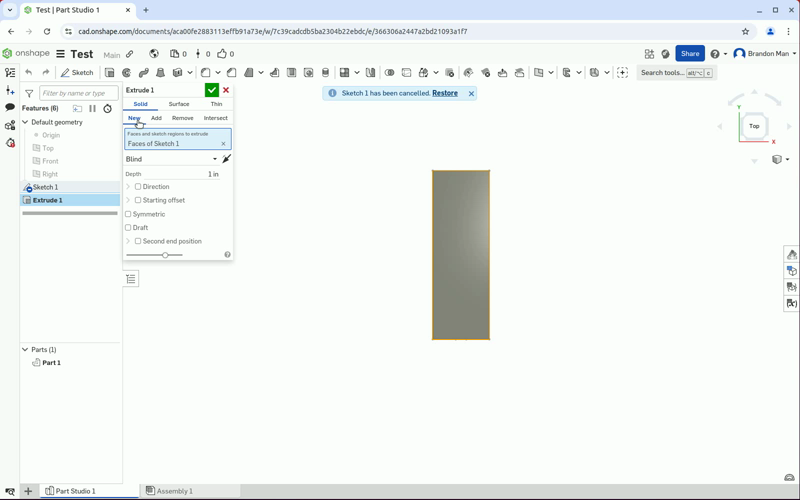
key(tab, 4)
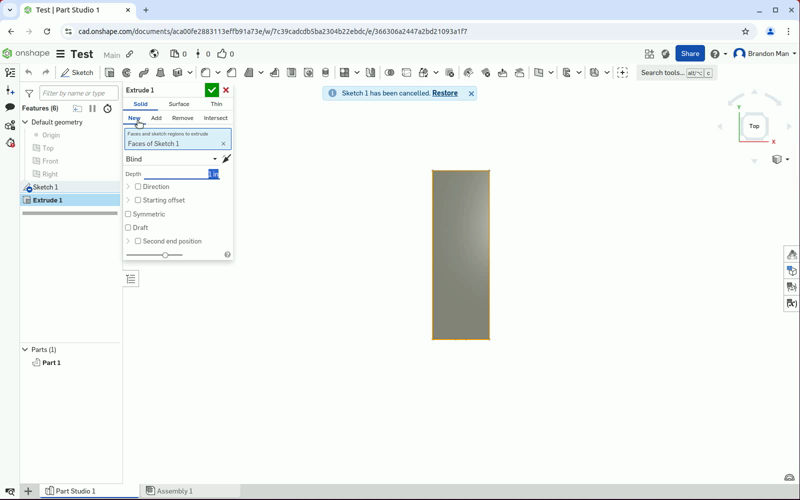
text(2.407)
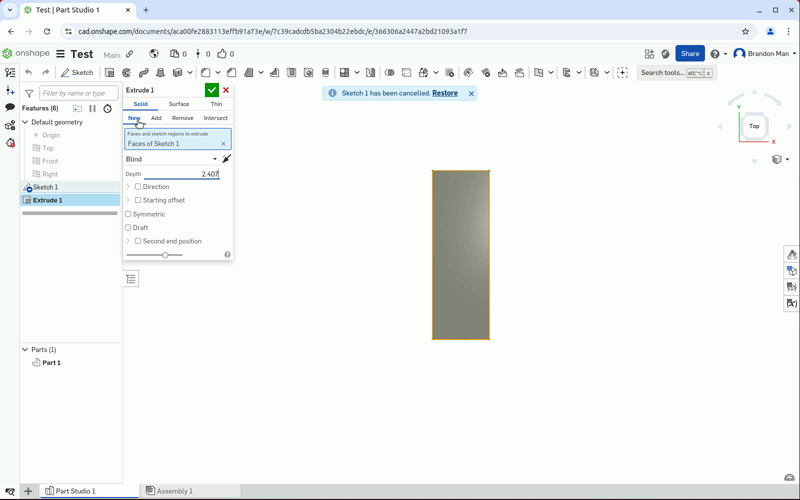
key(enter)
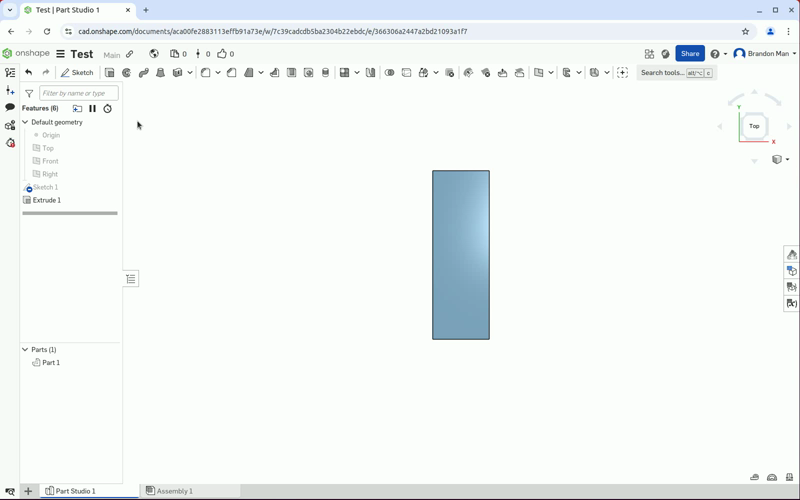
key(shift+h)
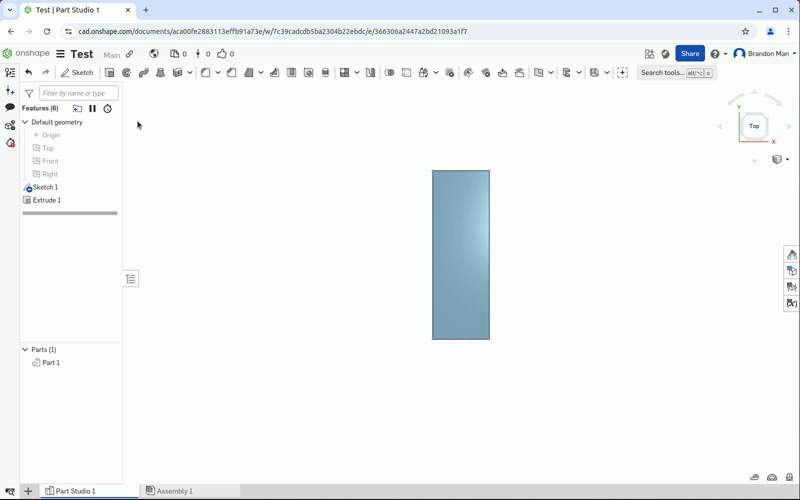
key(shift+h)
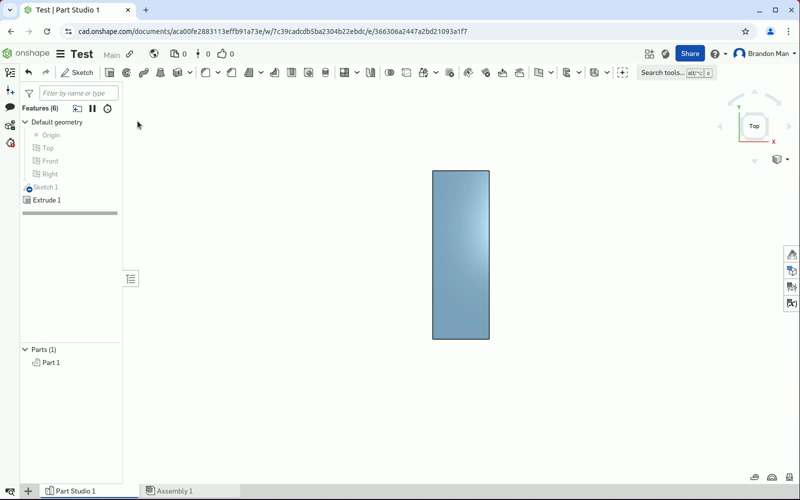
mouse_move(73, 189)
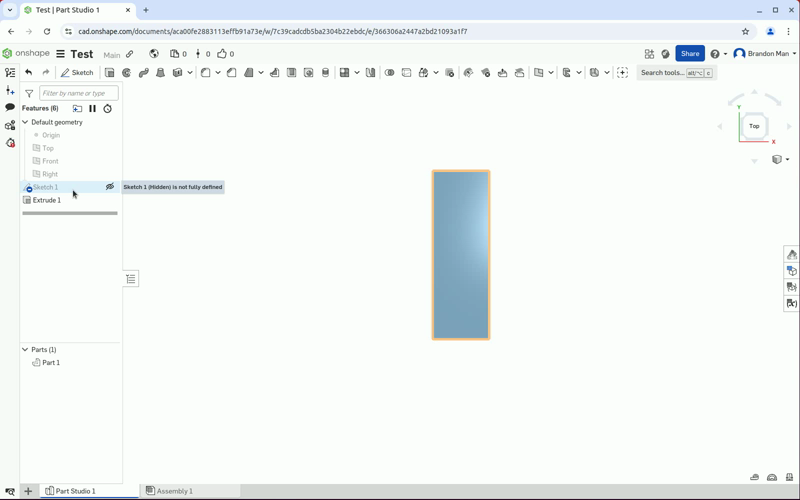
click(73, 189)
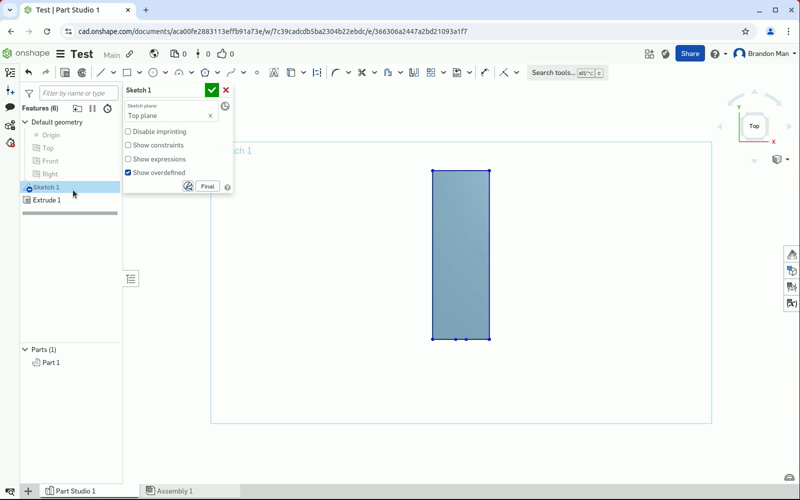
mouse_move(229, 92)
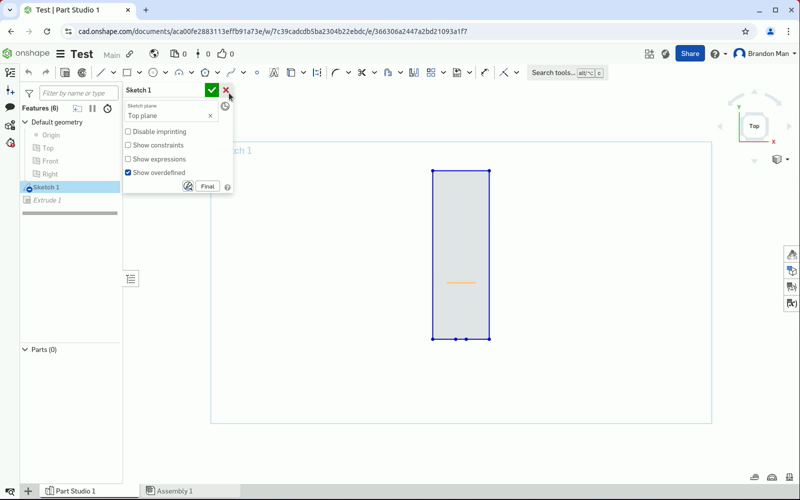
click(229, 92)
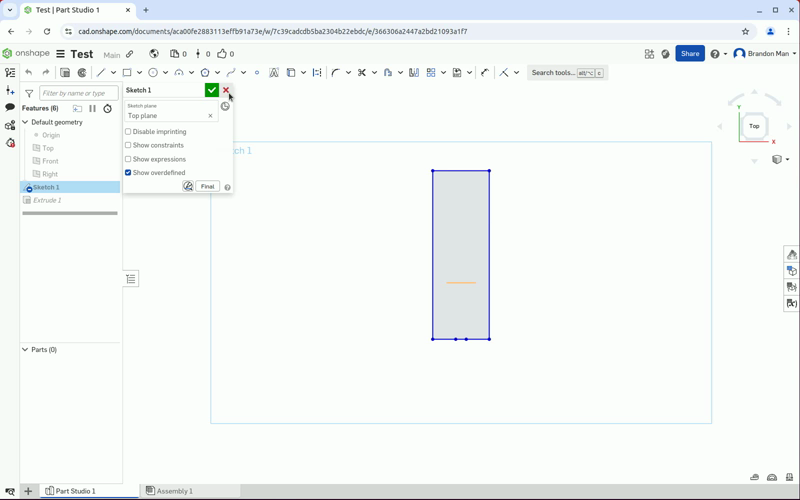
key(shift+s)
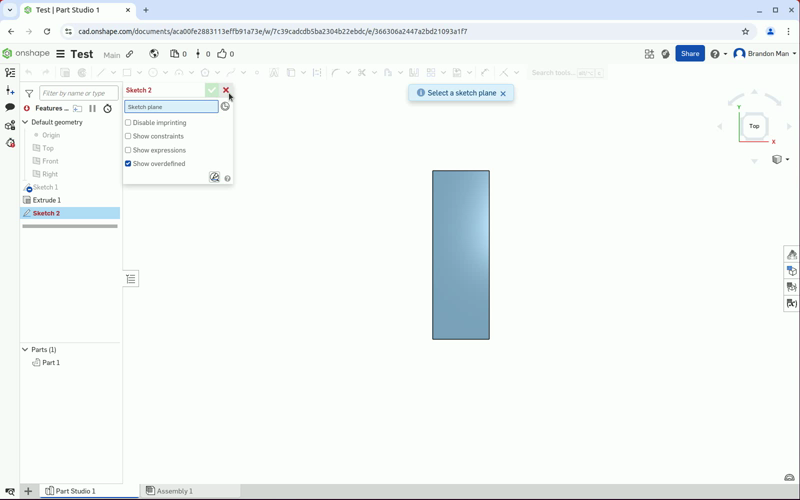
mouse_move(73, 150)
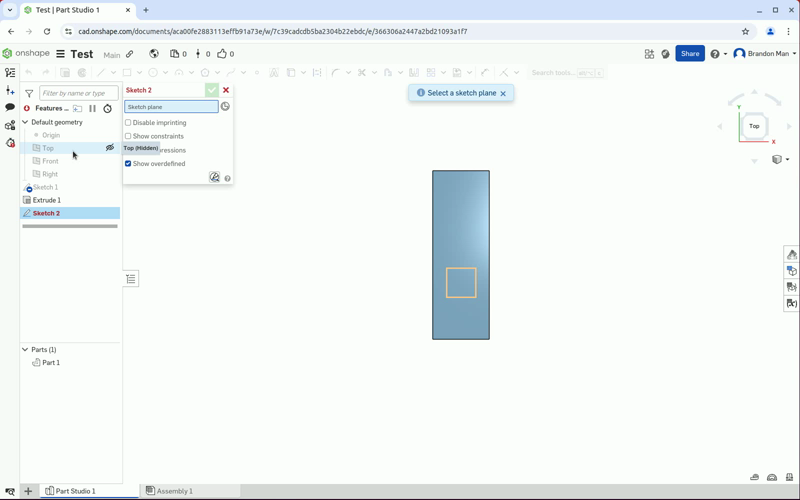
click(73, 150)
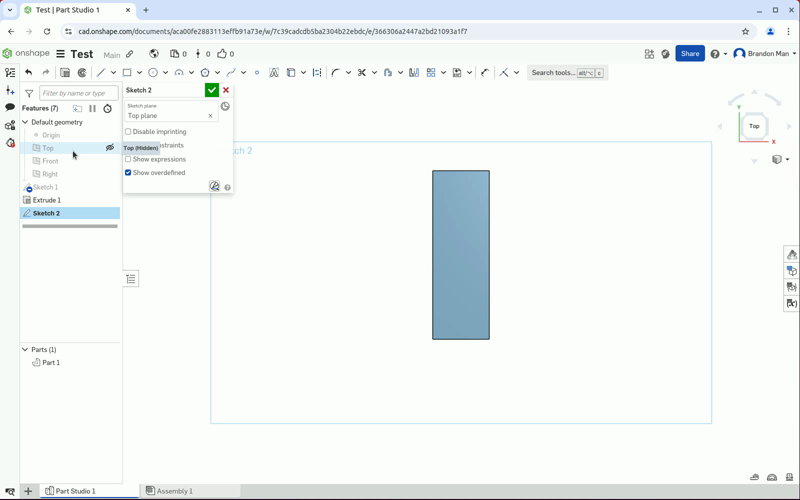
mouse_move(73, 352)
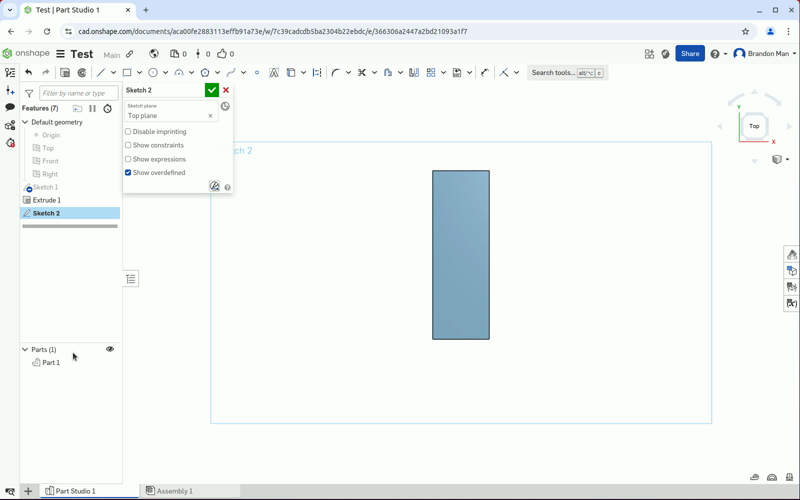
key(y)
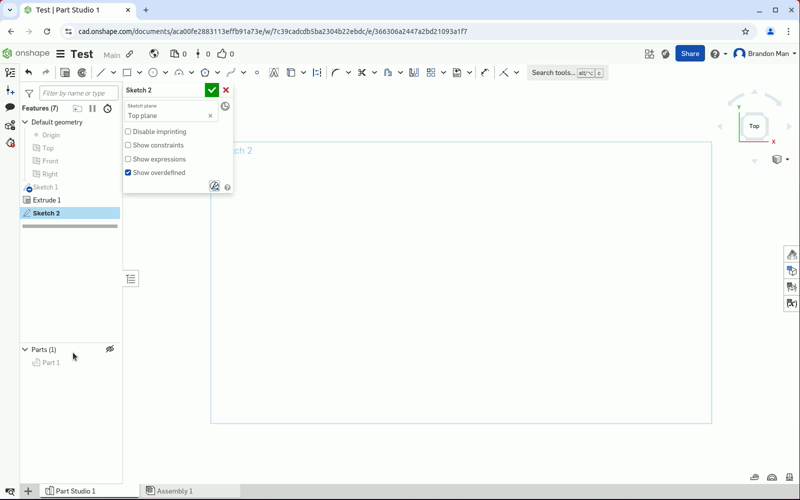
key(l)
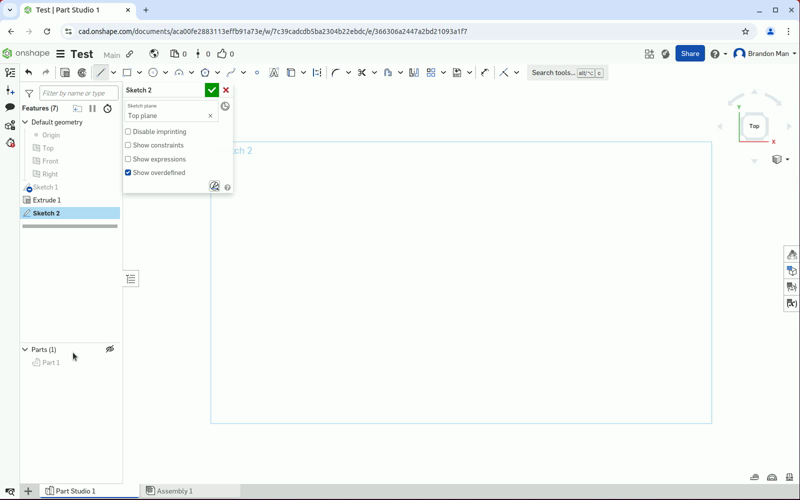
key_down(shift)
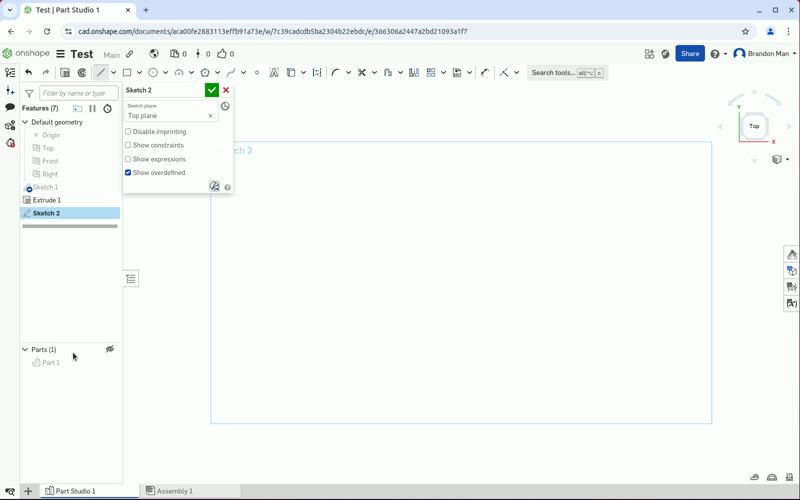
mouse_move(454, 351)
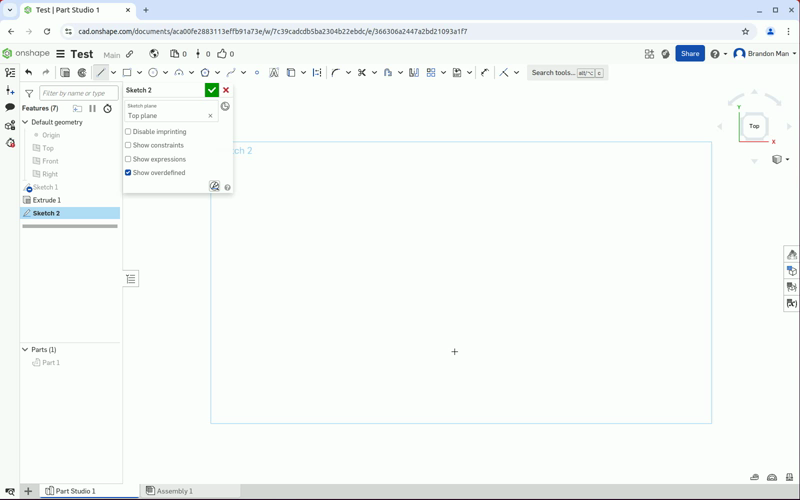
click(454, 351)
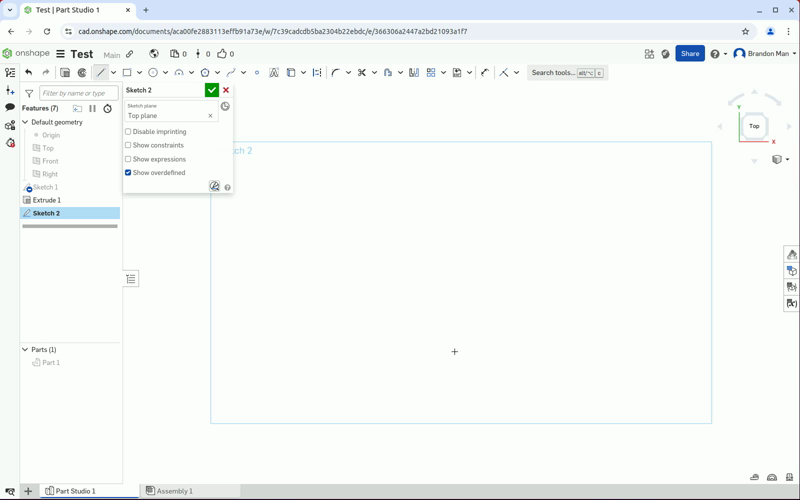
key_up(shift)
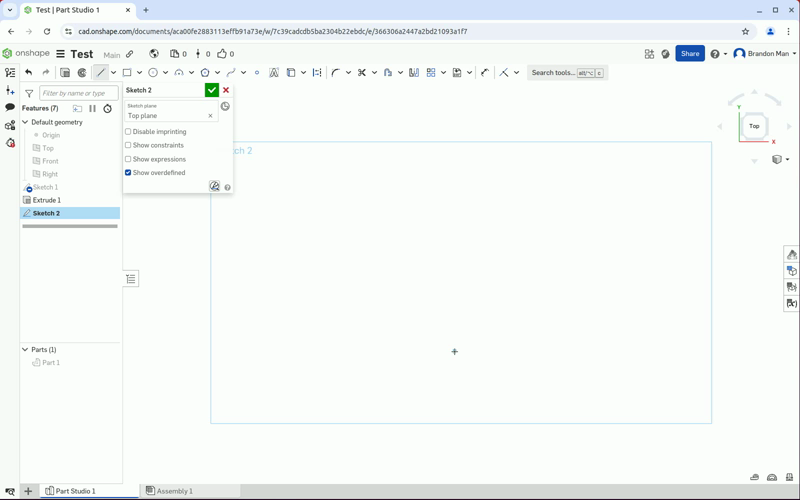
key_down(shift)
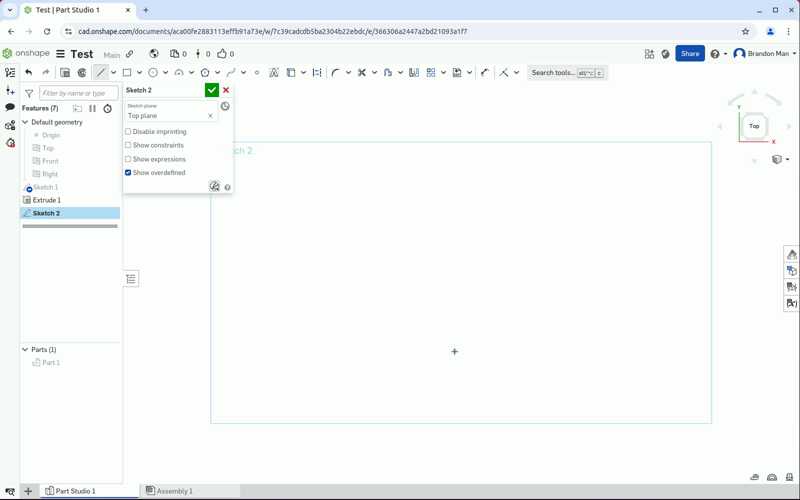
mouse_move(484, 351)
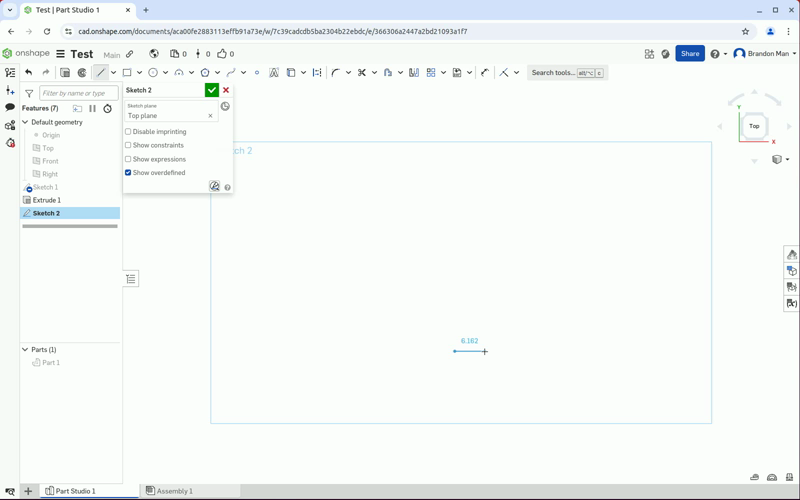
mouse_move(467, 351)
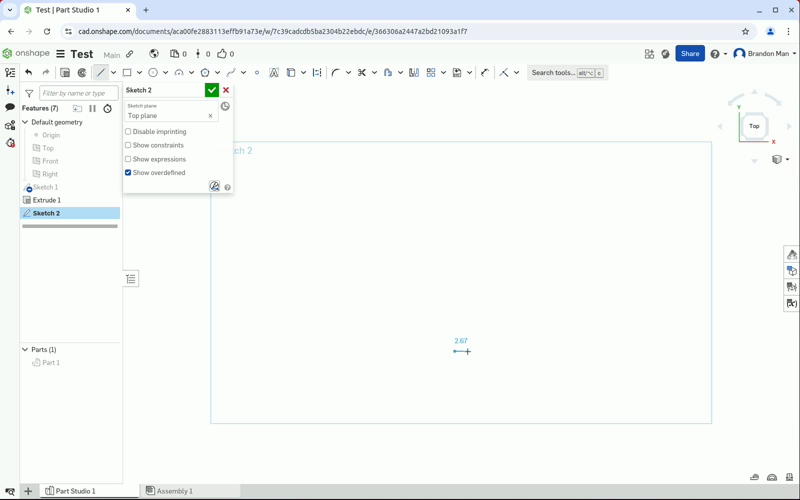
click(467, 351)
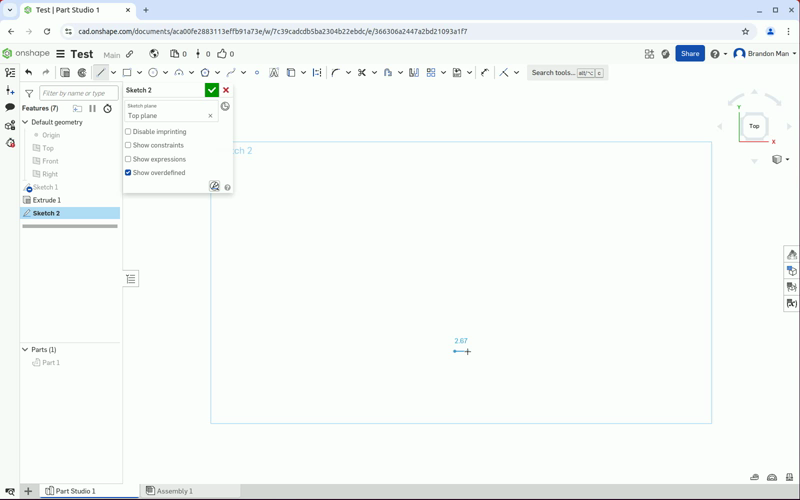
key_up(shift)
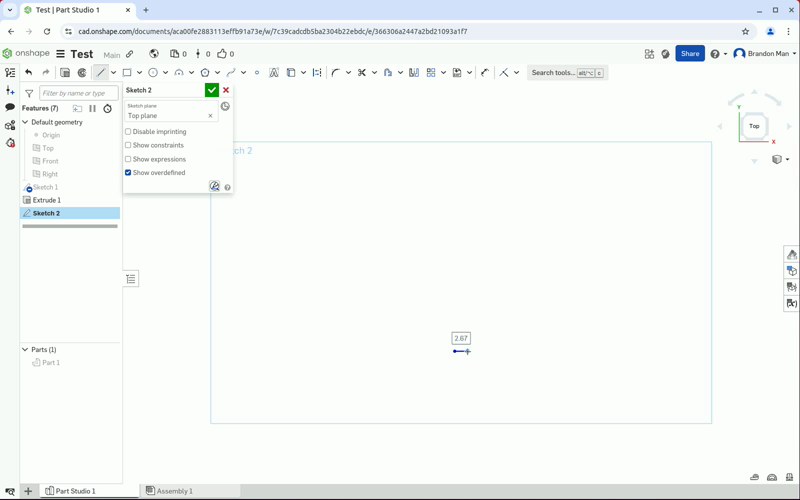
key_down(shift)
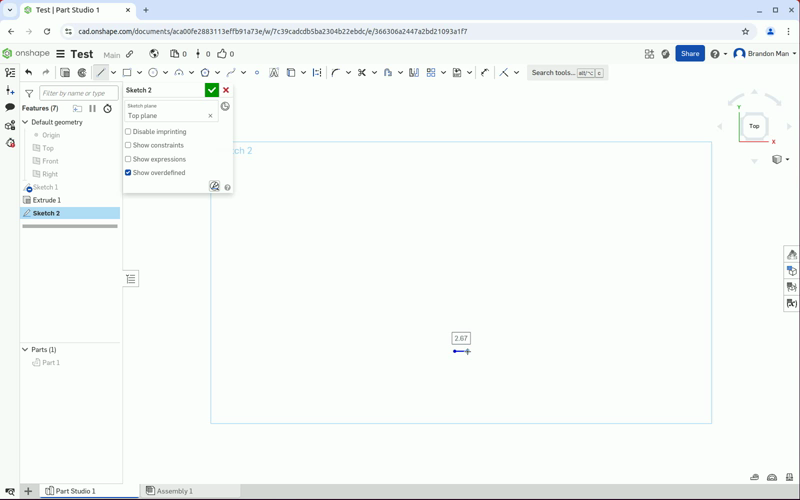
mouse_move(497, 351)
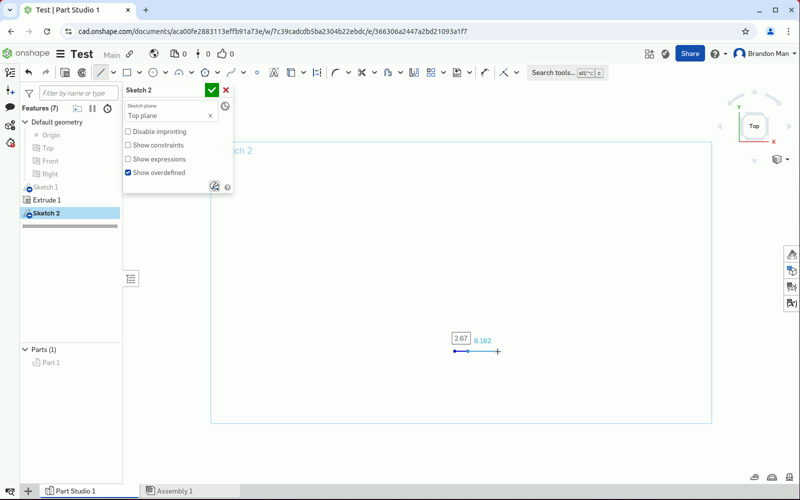
mouse_move(467, 338)
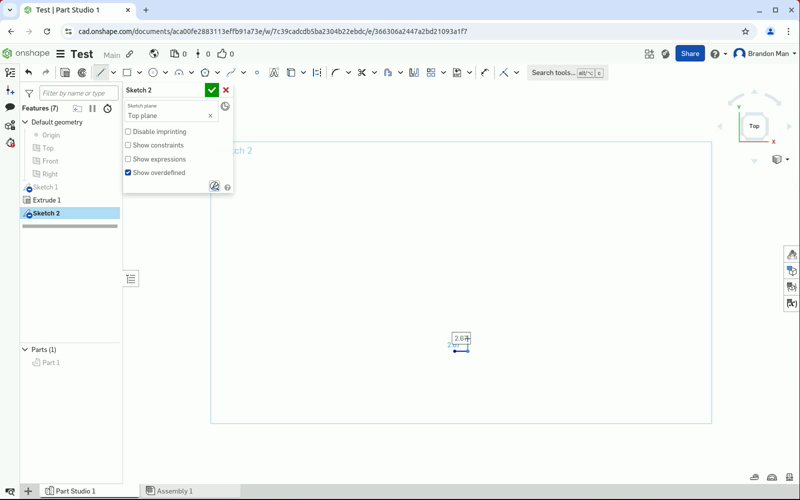
click(467, 338)
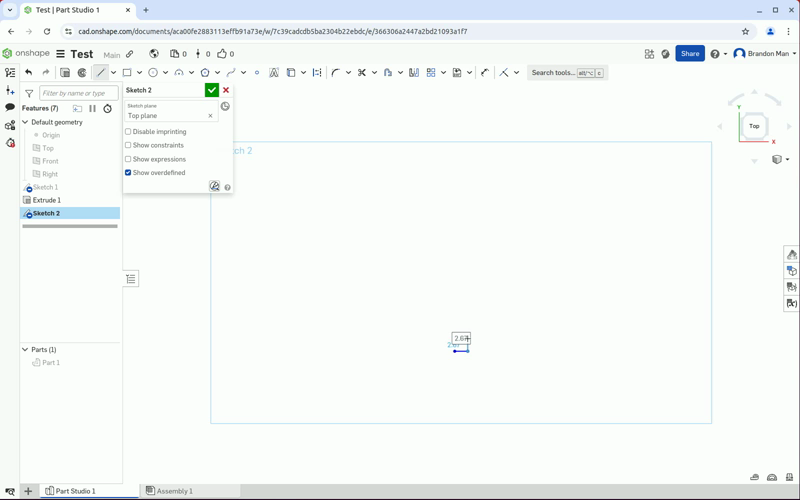
key_up(shift)
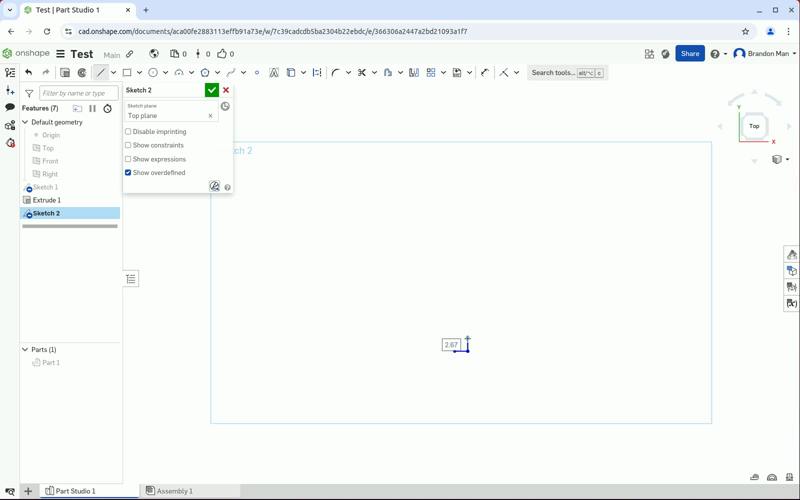
key_down(shift)
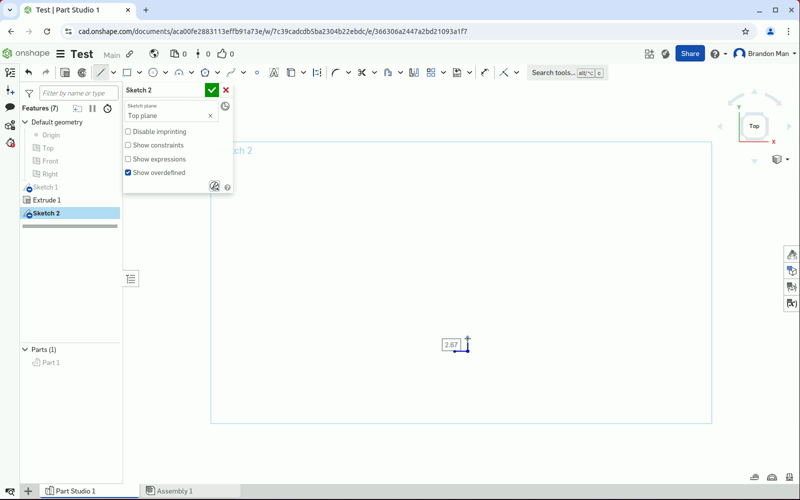
mouse_move(497, 338)
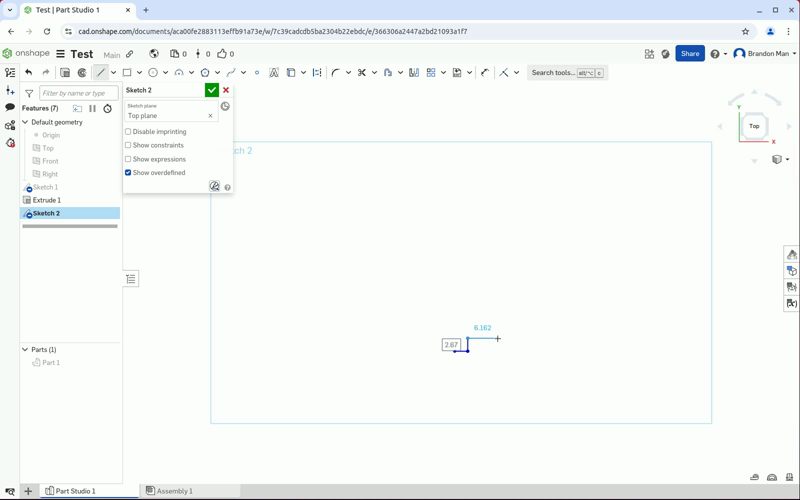
mouse_move(454, 338)
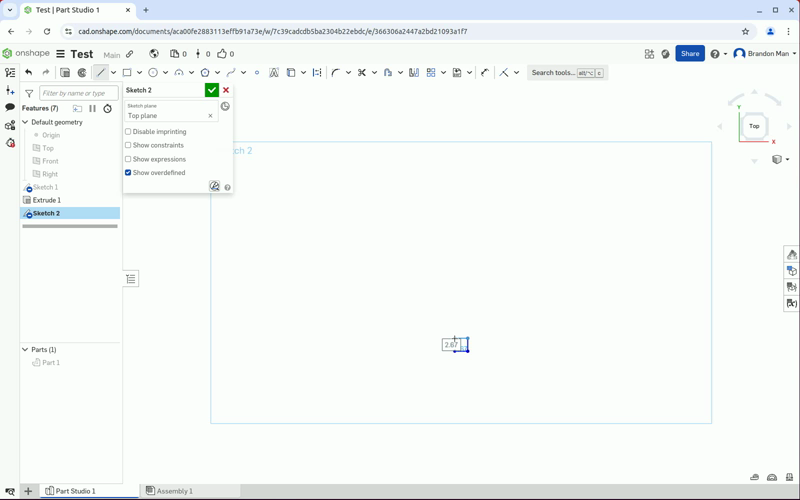
click(454, 338)
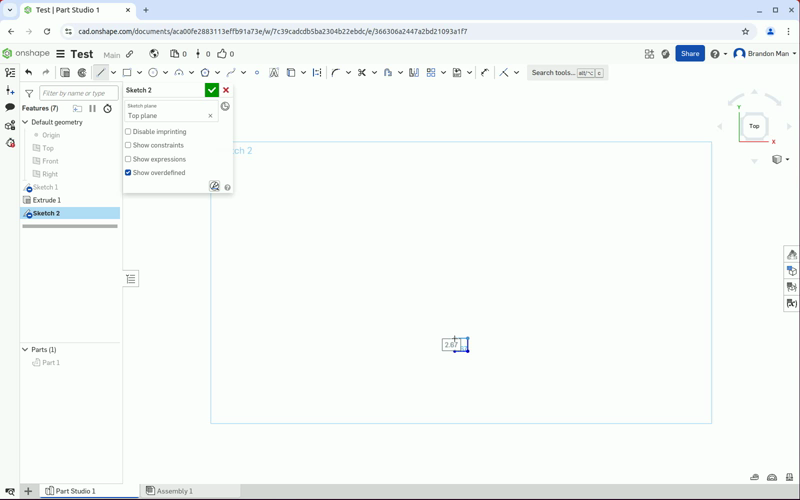
key_up(shift)
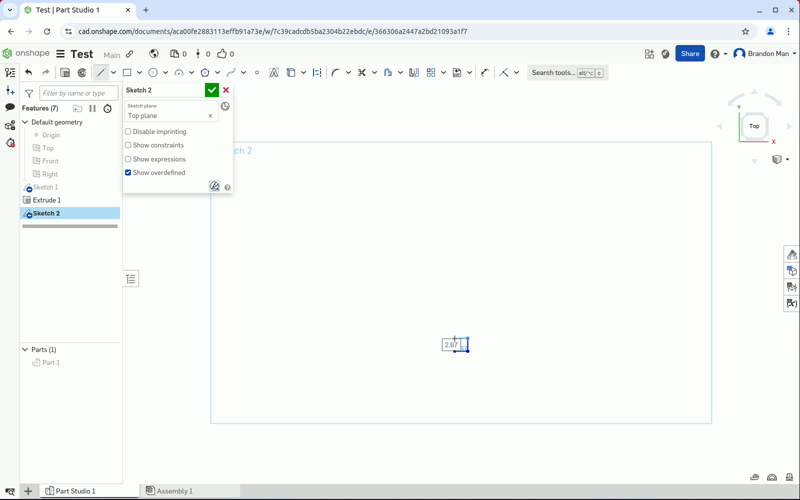
mouse_move(484, 338)
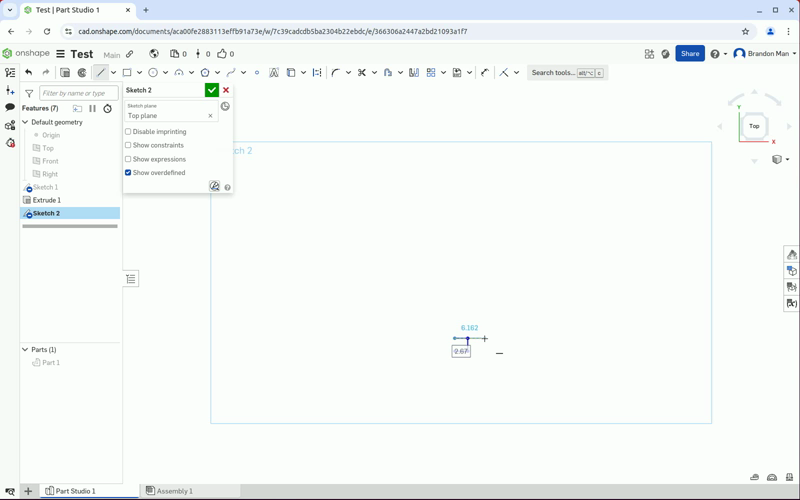
key_down(shift)
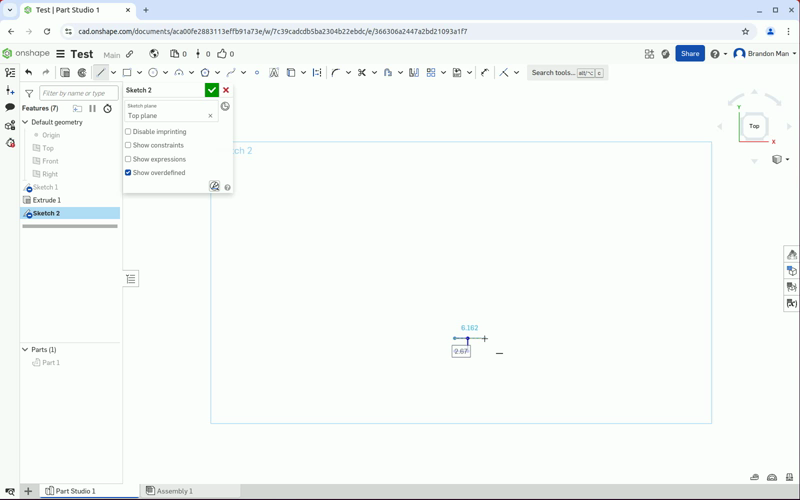
mouse_move(454, 351)
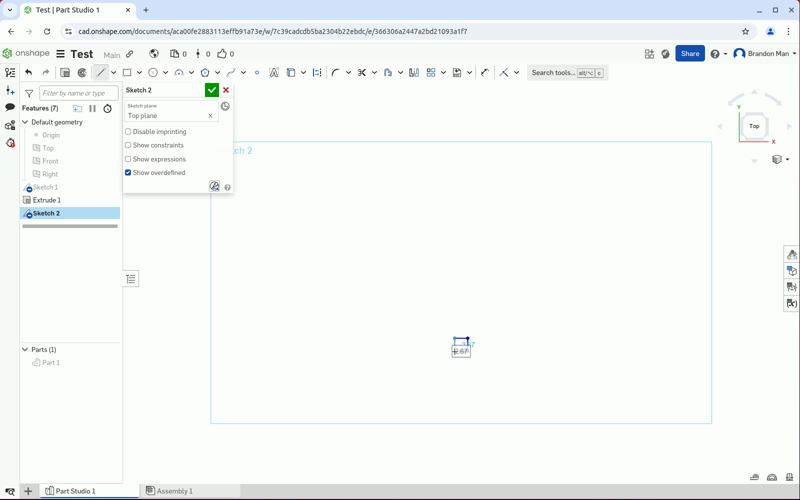
key_up(shift)
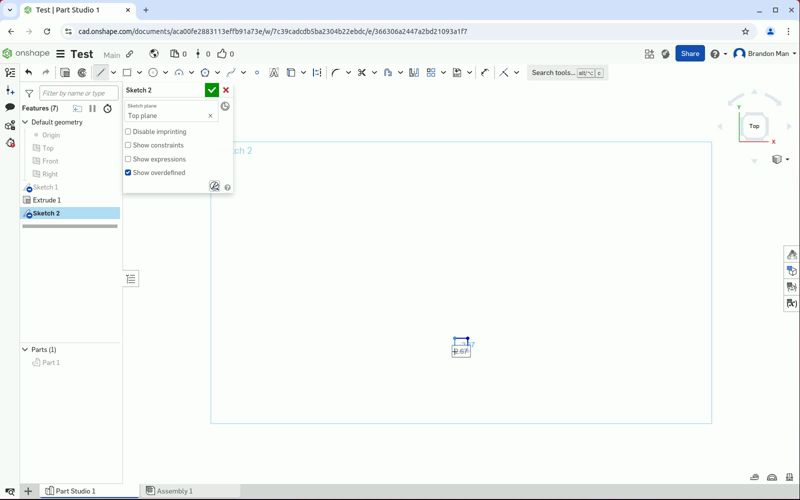
click(454, 351)
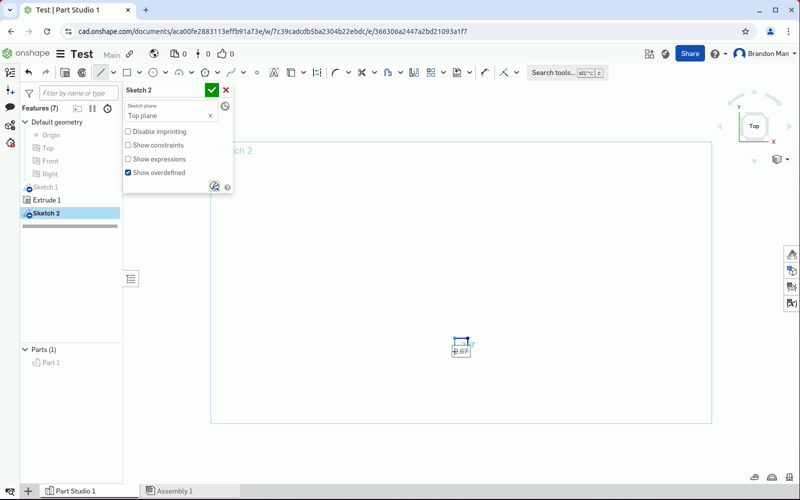
key(esc)
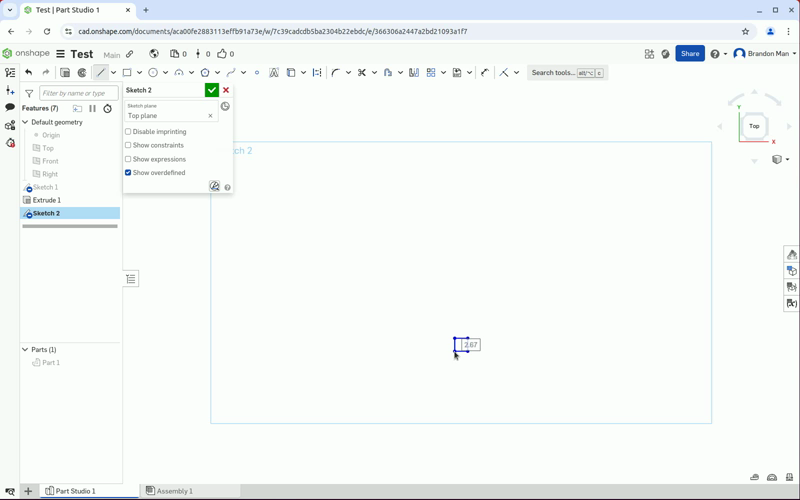
mouse_move(462, 346)
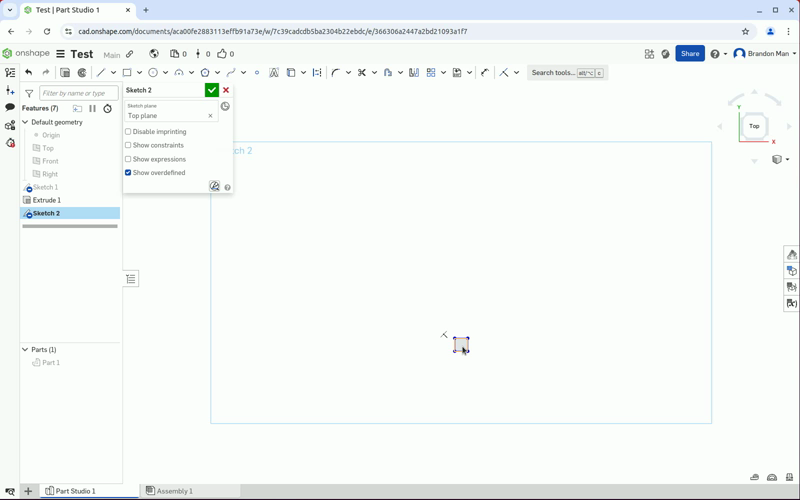
scroll(6)
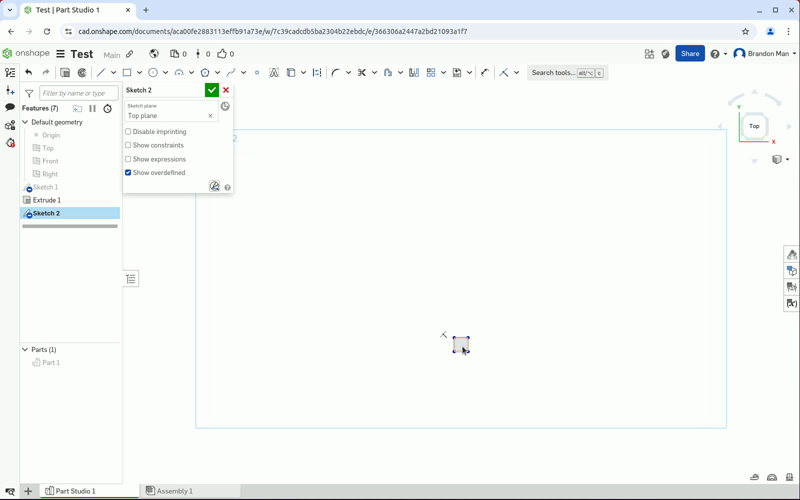
scroll(6)
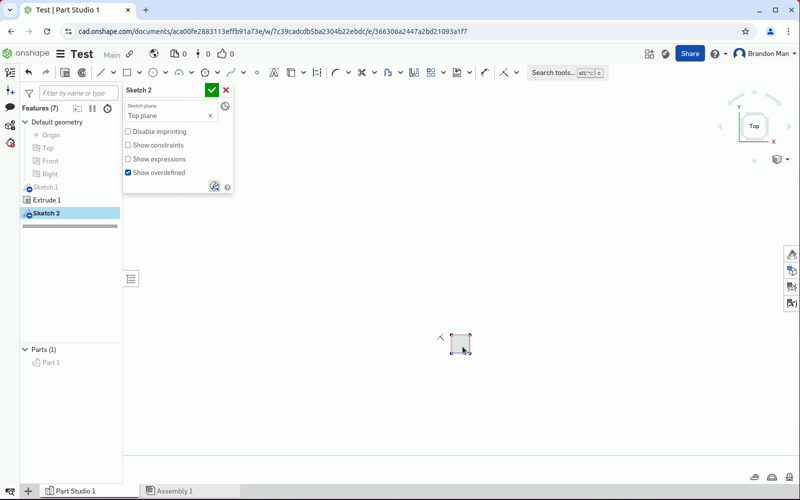
scroll(6)
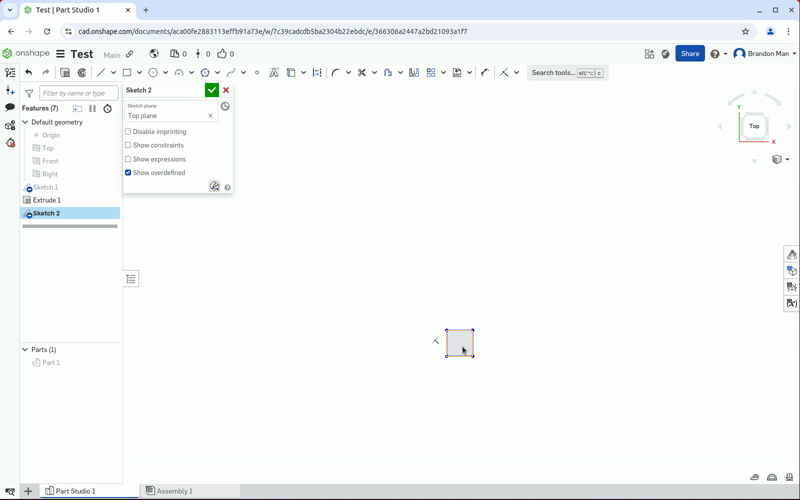
scroll(6)
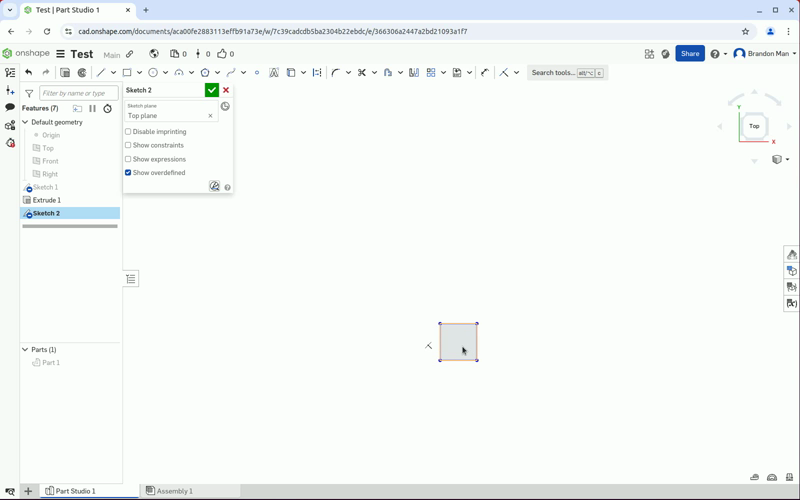
scroll(6)
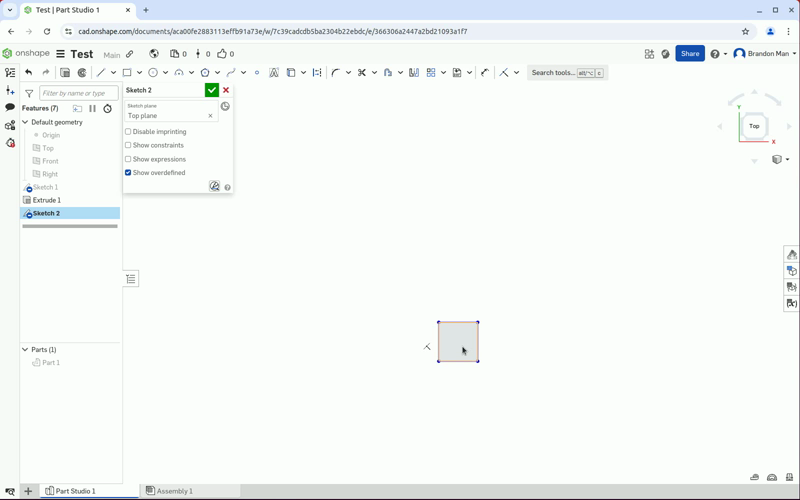
scroll(6)
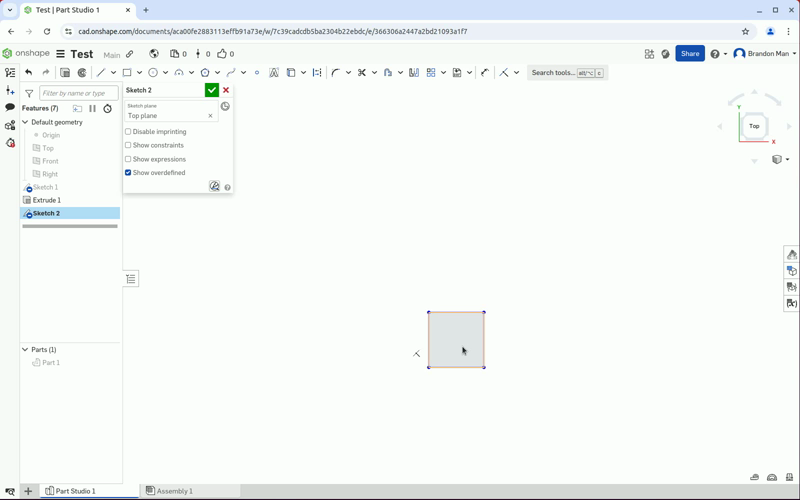
scroll(6)
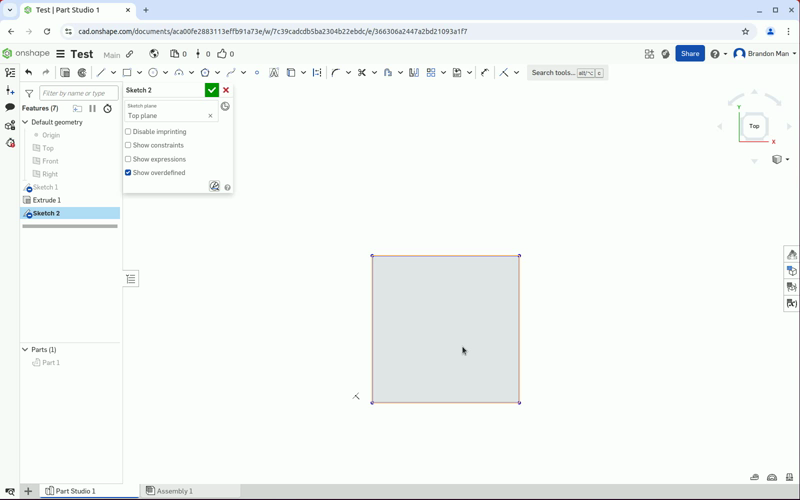
click(462, 346)
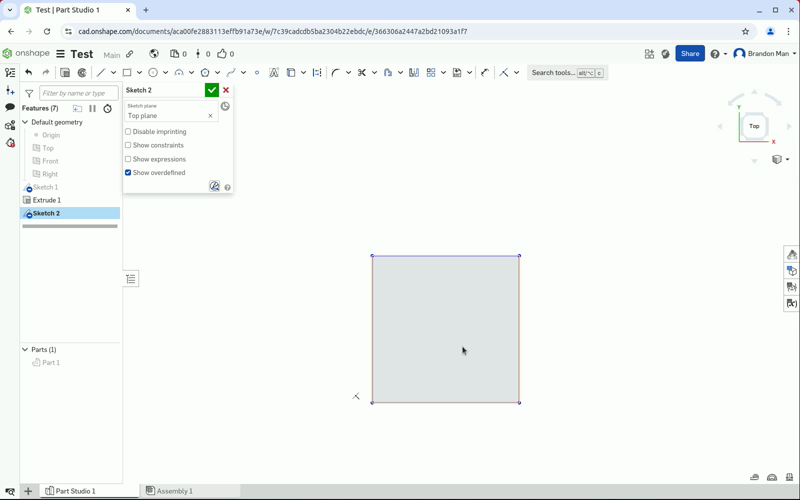
scroll(-6)
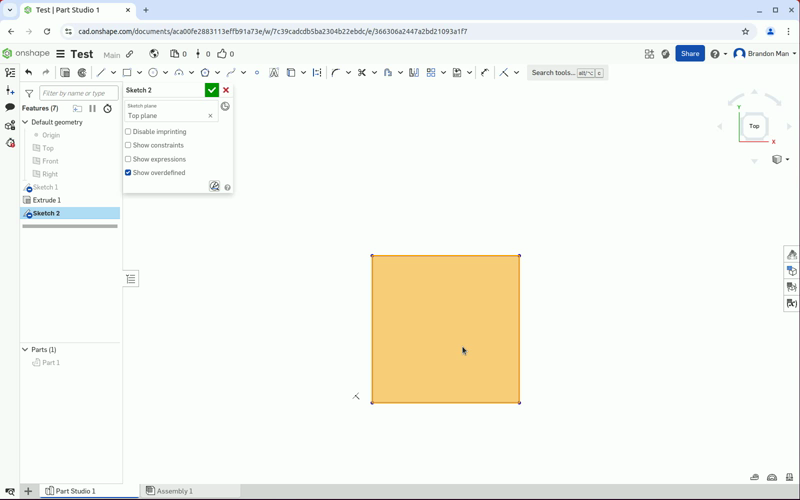
scroll(-6)
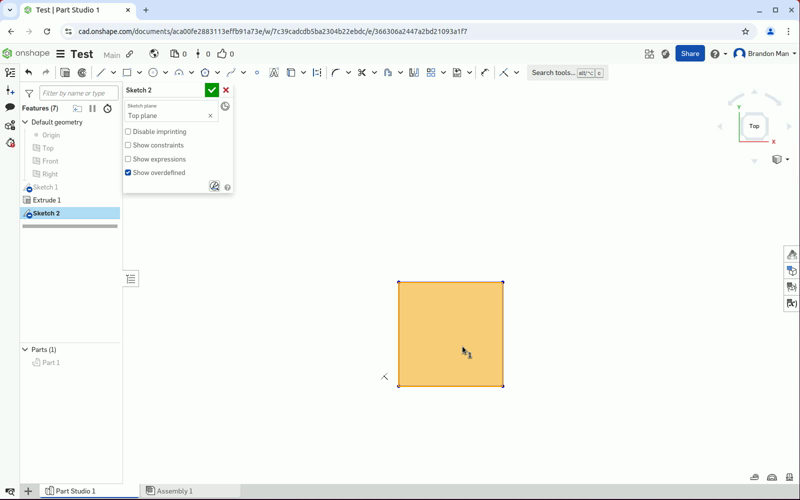
scroll(-6)
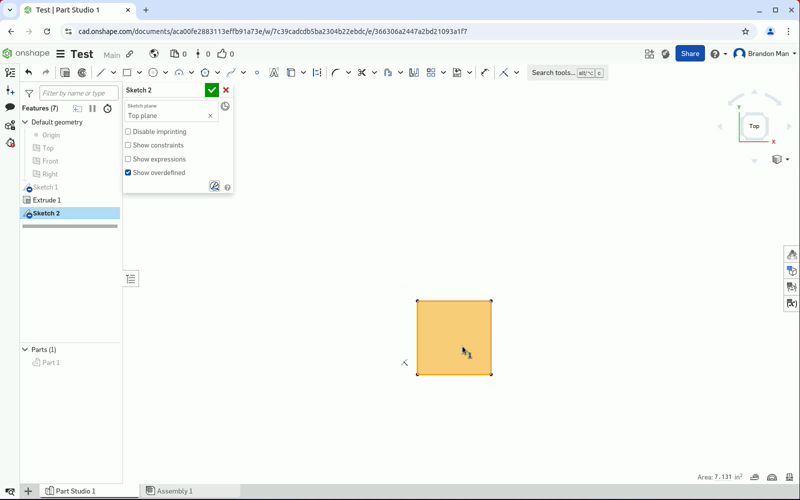
scroll(-6)
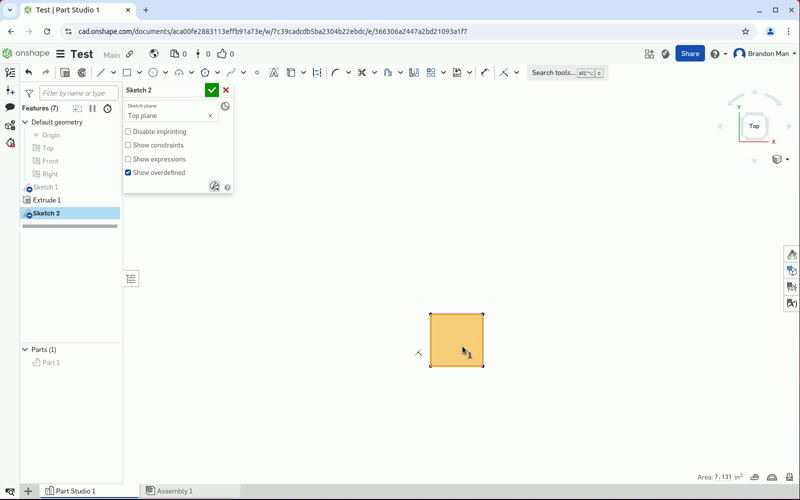
scroll(-6)
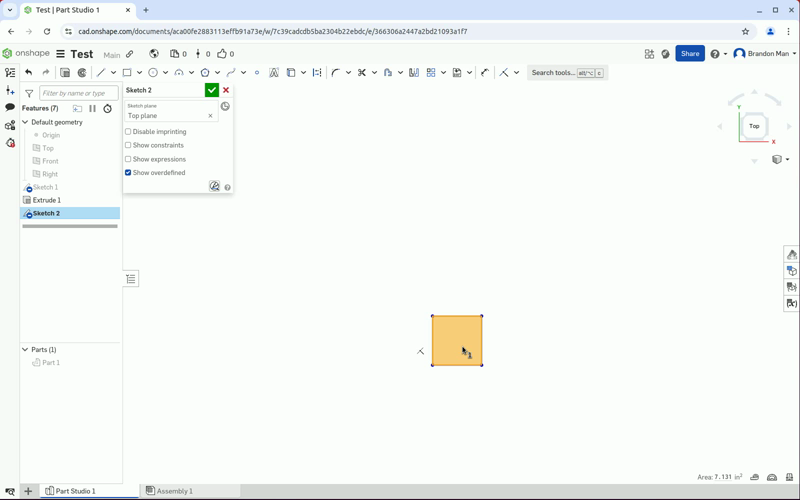
scroll(-6)
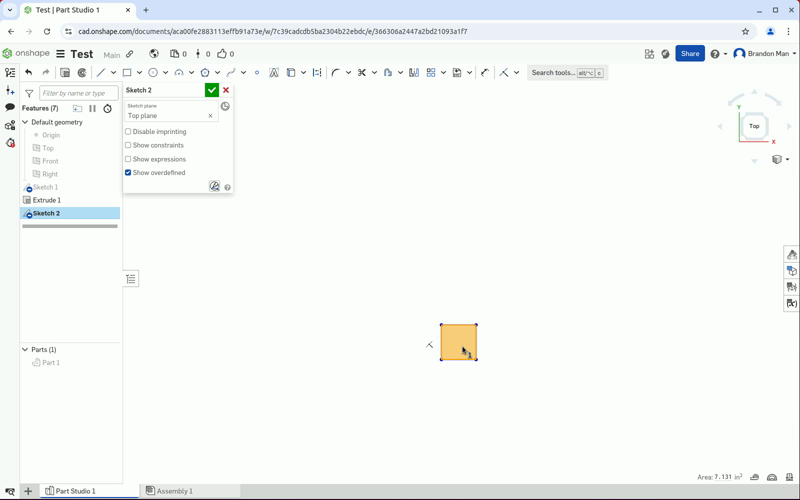
scroll(-6)
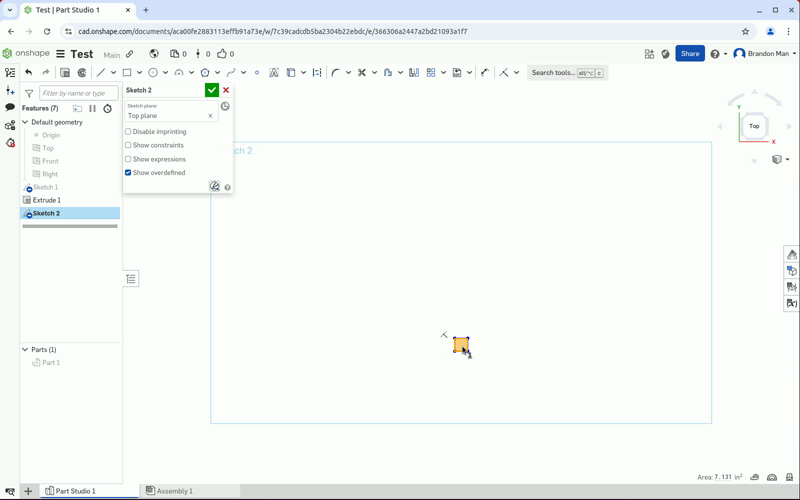
mouse_move(73, 352)
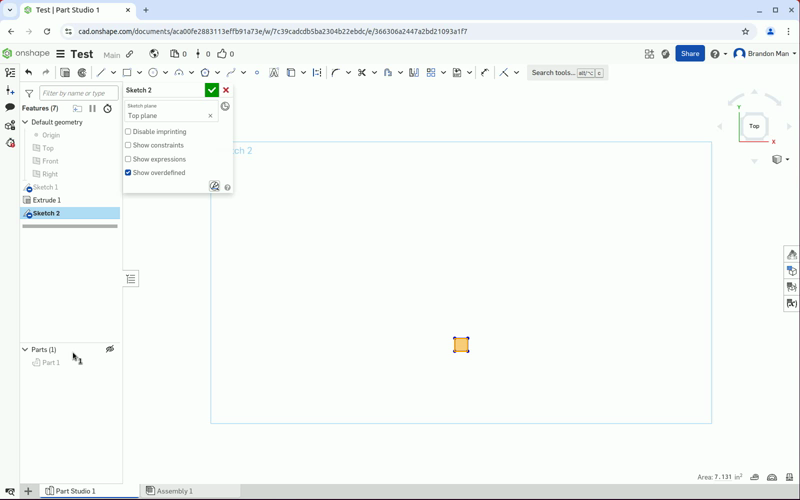
key(shift+y)
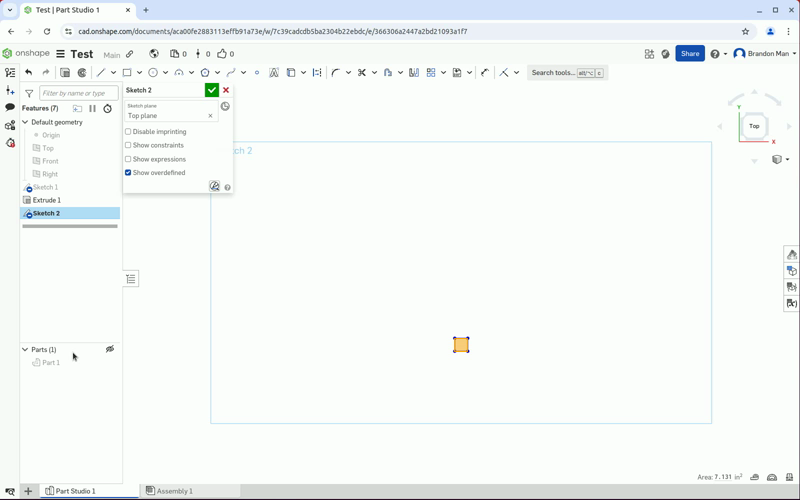
key(shift+e)
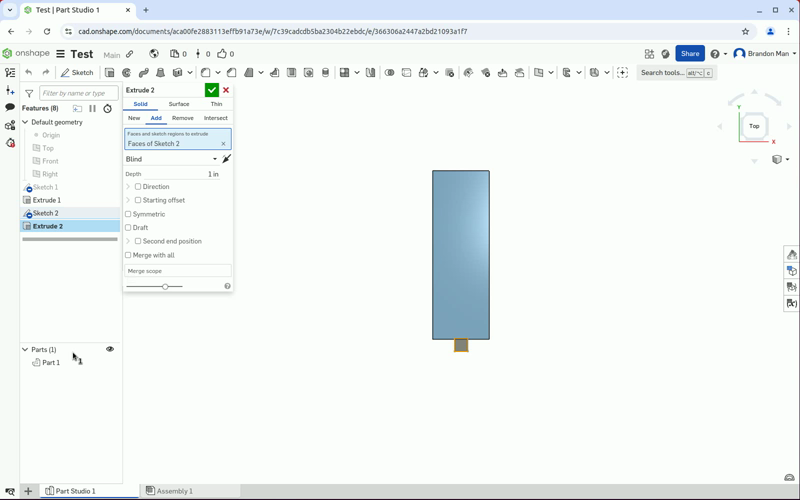
mouse_move(143, 106)
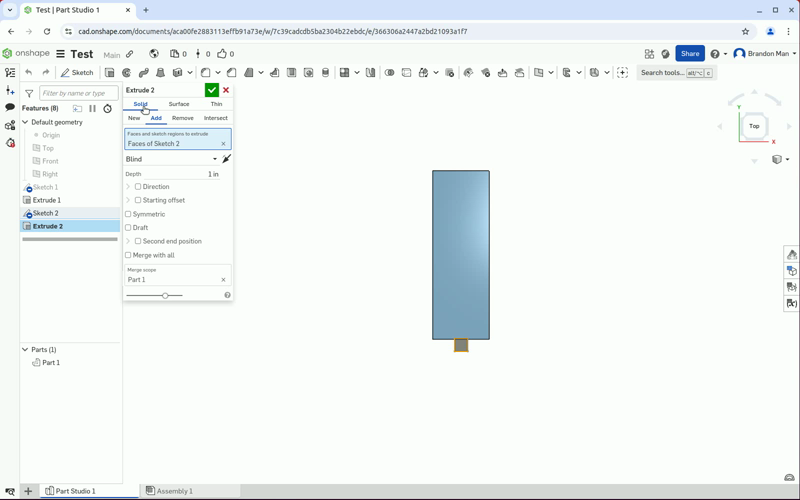
click(143, 106)
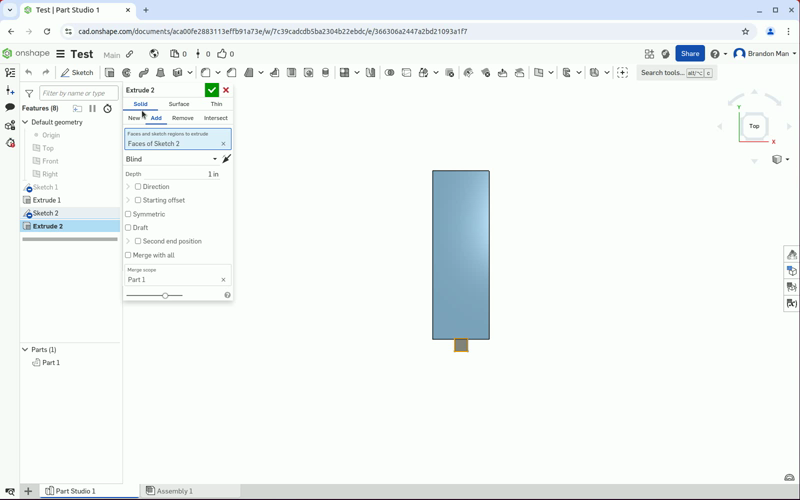
mouse_move(137, 120)
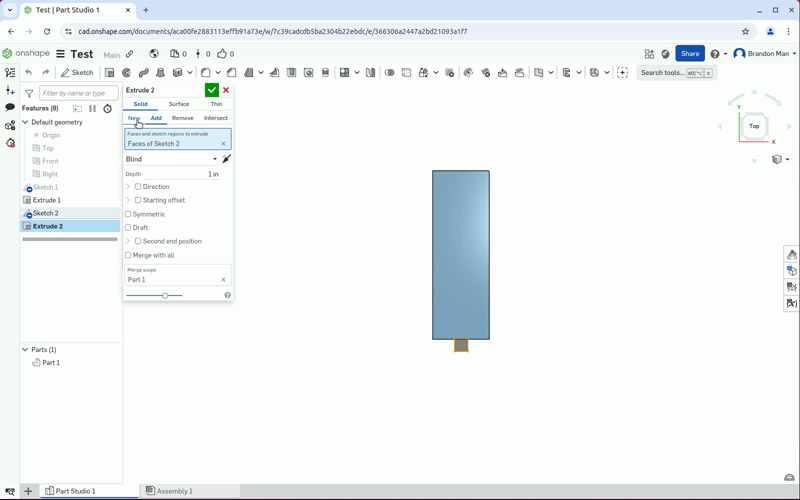
click(137, 120)
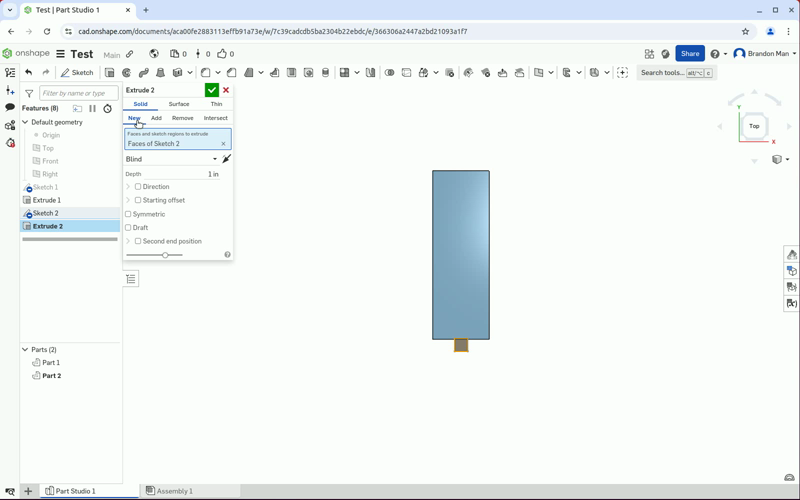
key(tab, 4)
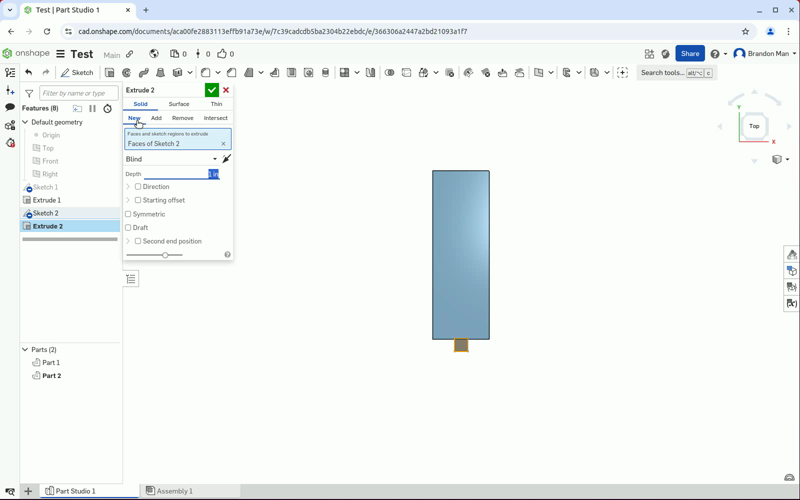
text(2.407)
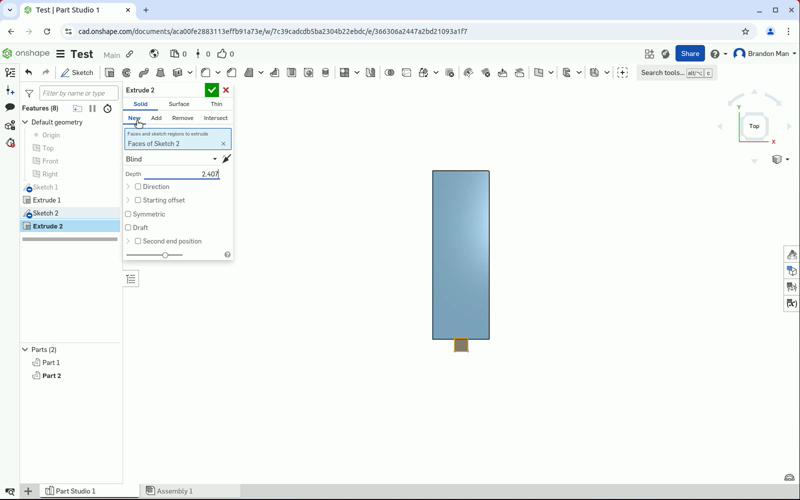
key(enter)
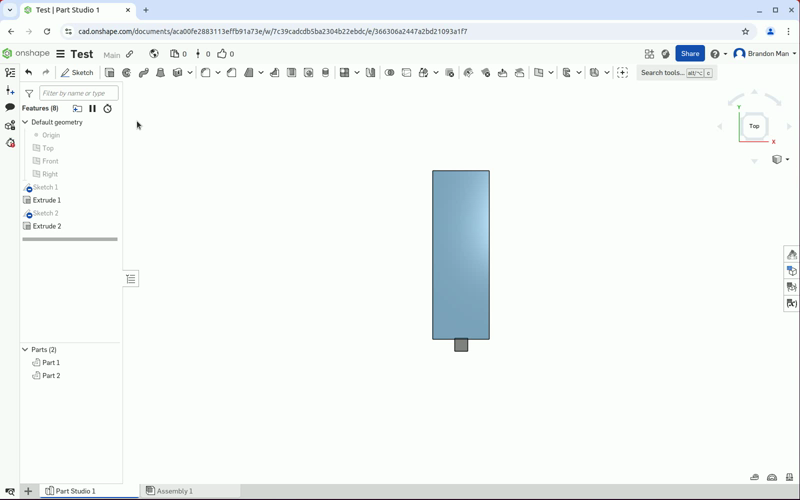
key(shift+h)
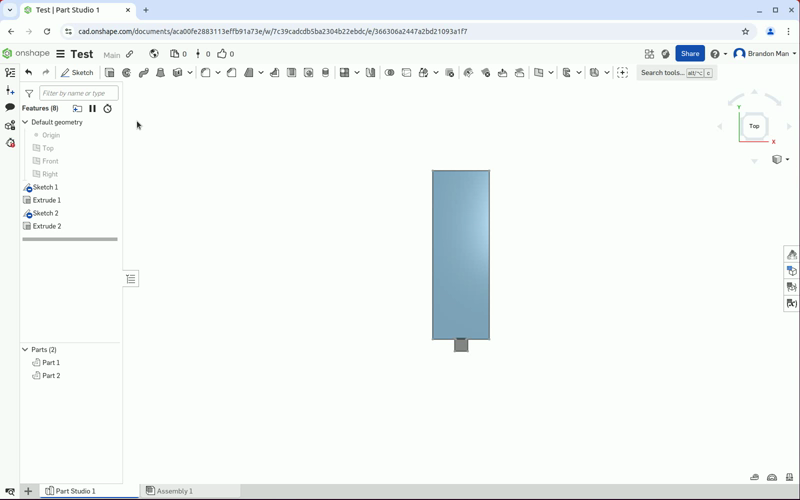
key(shift+h)
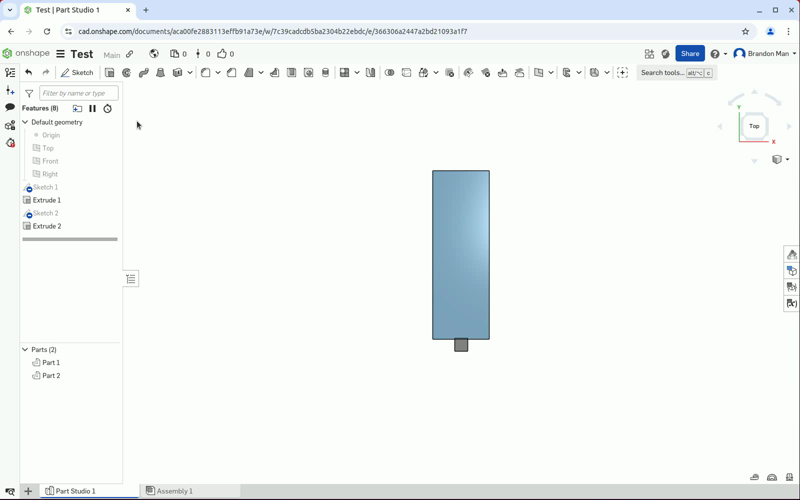
mouse_move(73, 189)
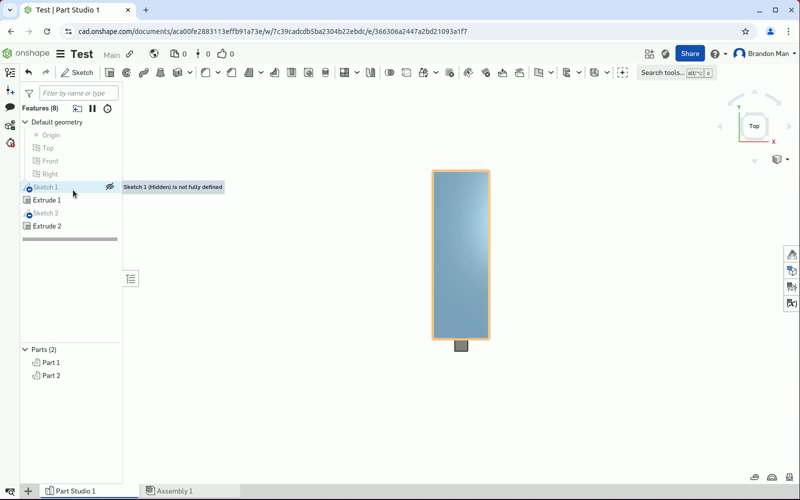
click(73, 189)
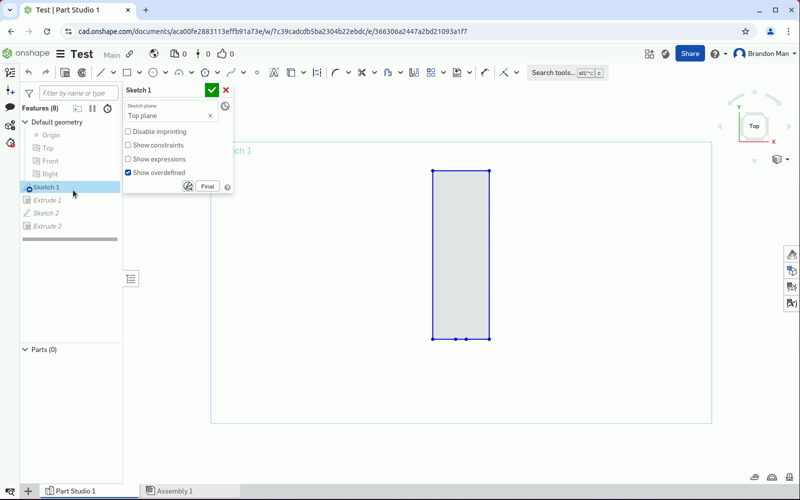
mouse_move(229, 92)
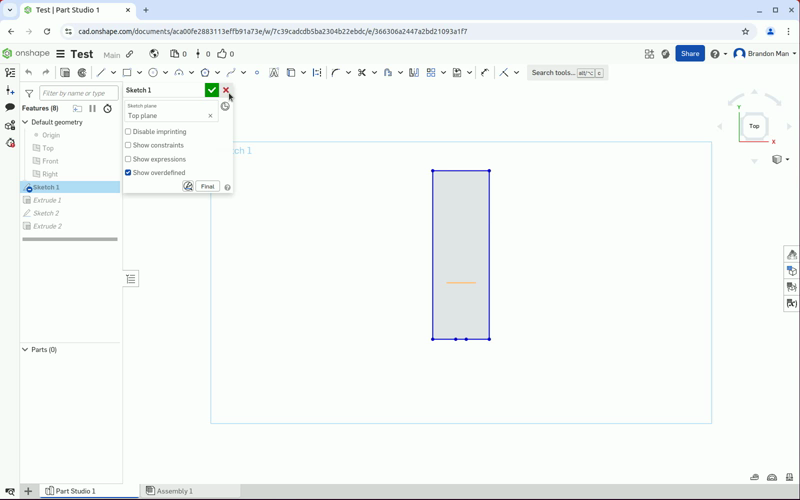
click(229, 92)
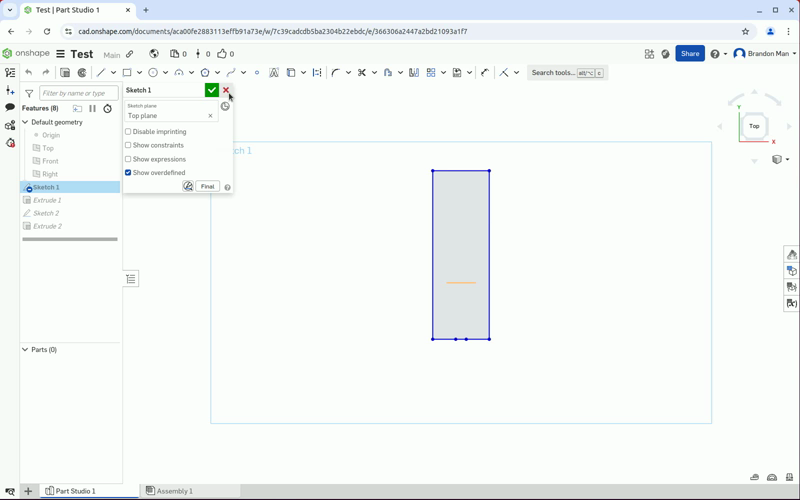
key(shift+s)
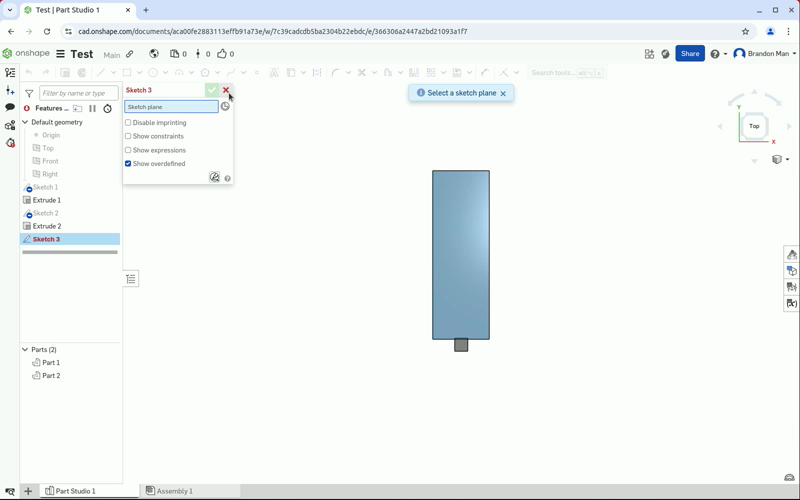
mouse_move(73, 150)
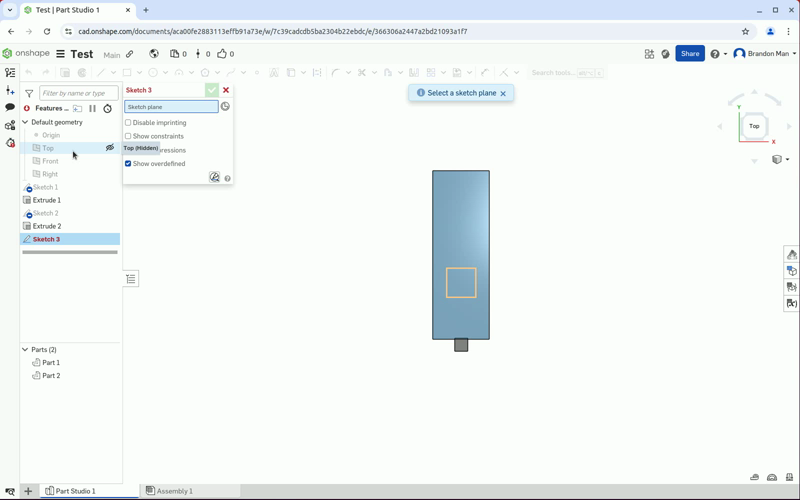
click(73, 150)
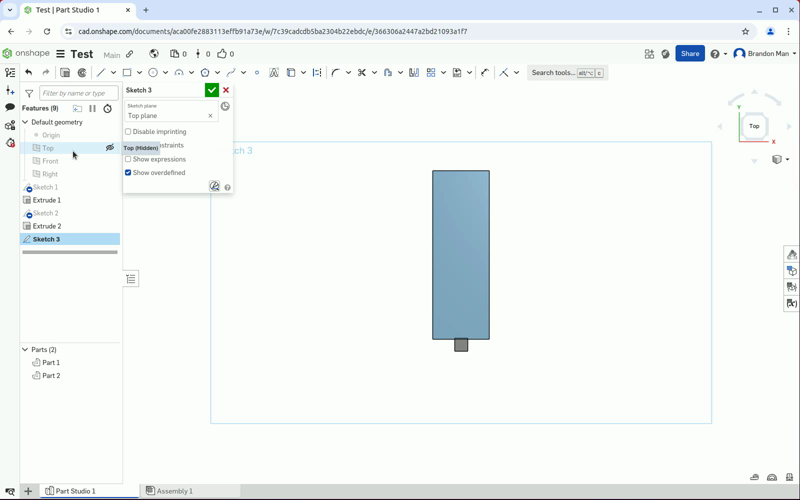
mouse_move(73, 352)
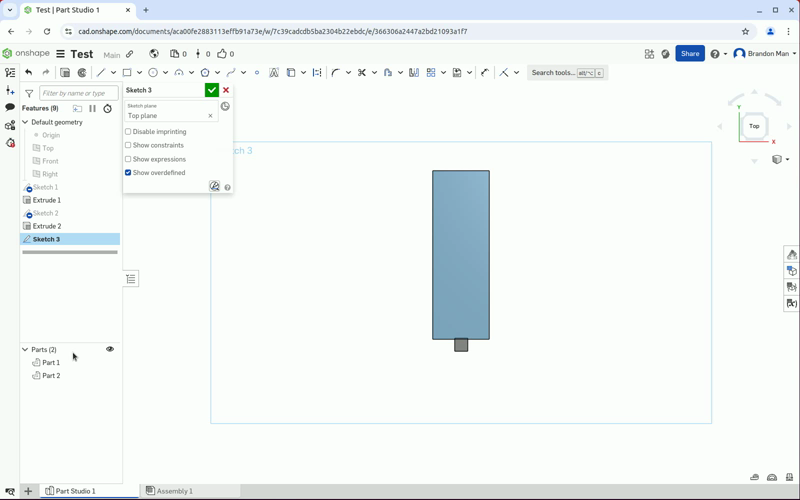
key(y)
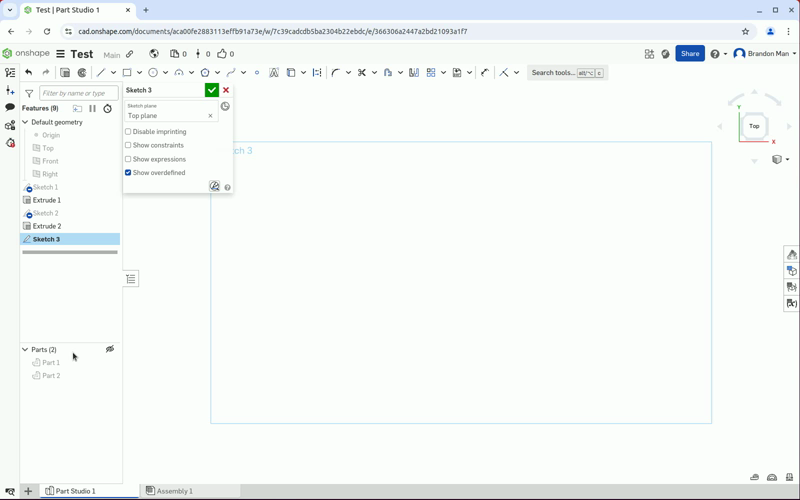
key(l)
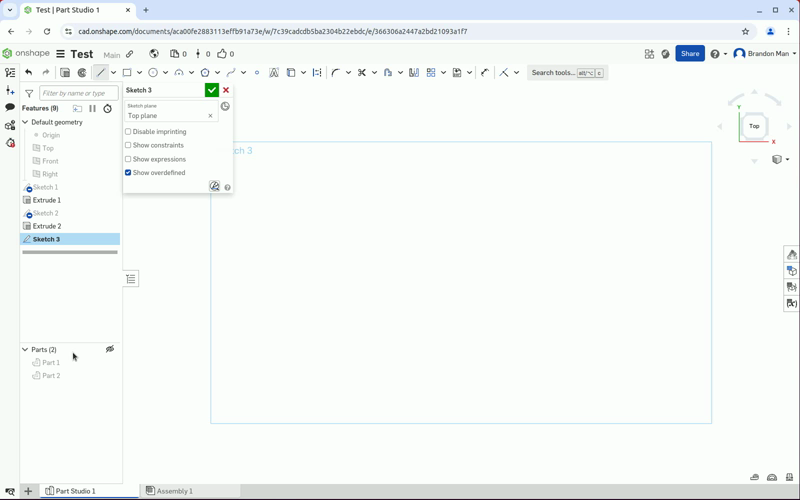
key_down(shift)
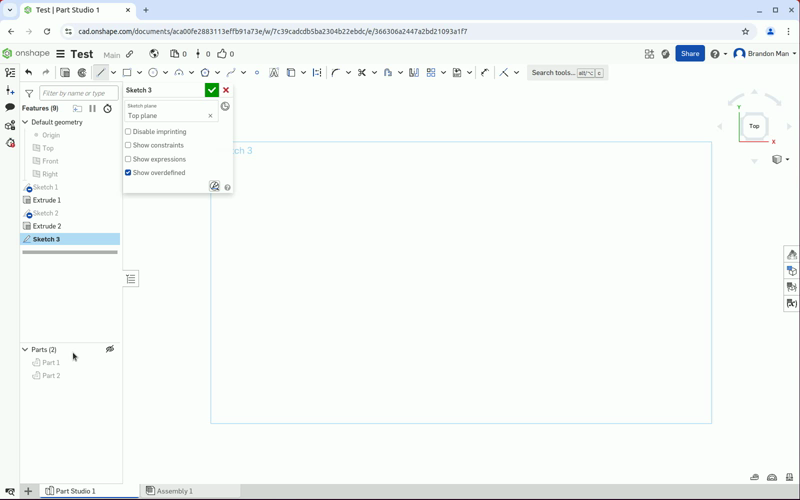
mouse_move(446, 379)
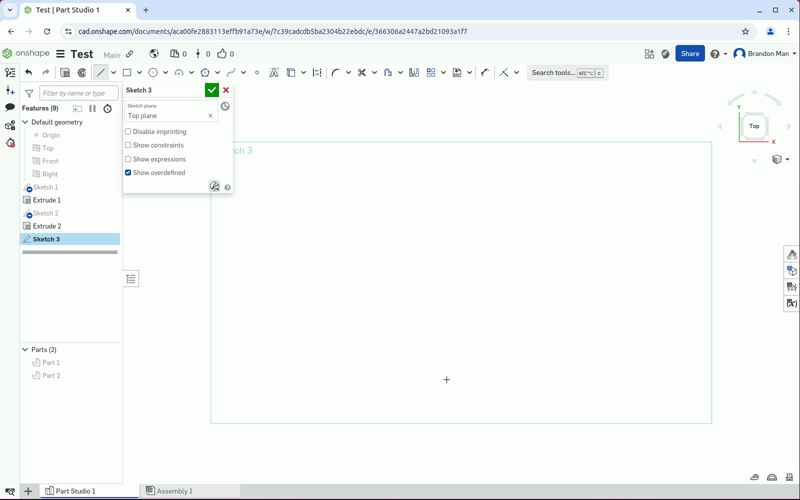
click(446, 379)
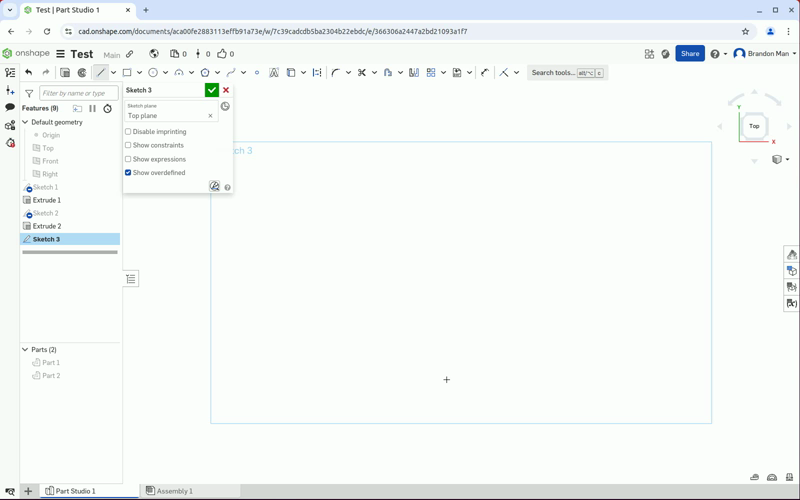
key_up(shift)
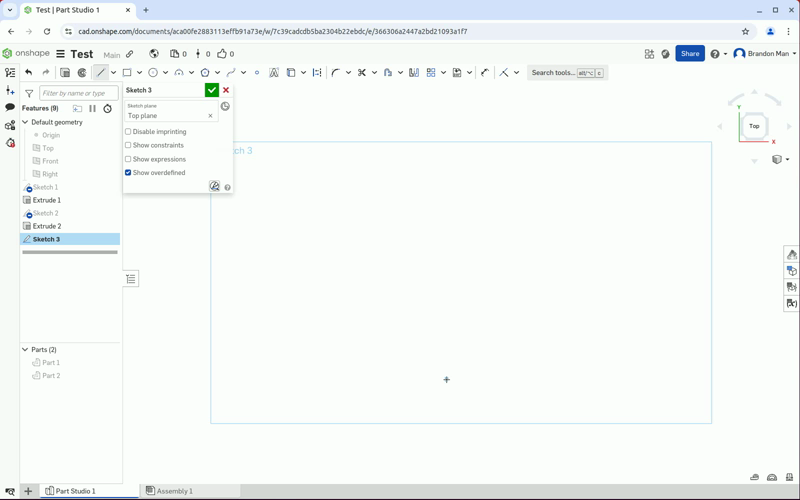
key_down(shift)
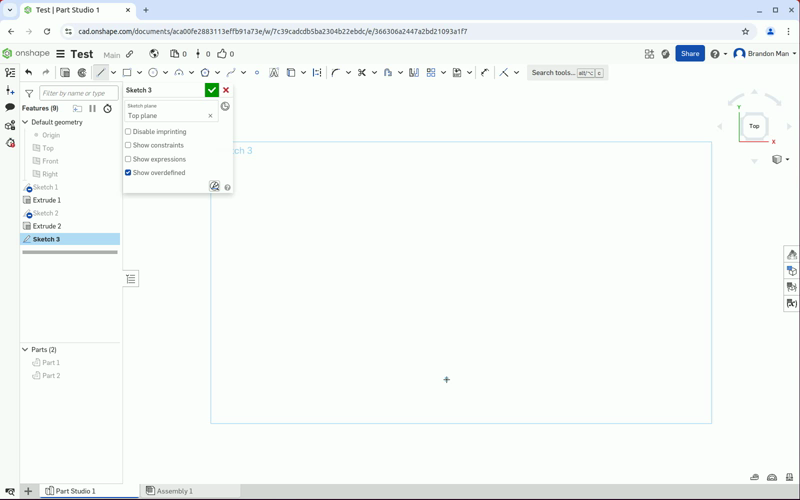
mouse_move(476, 379)
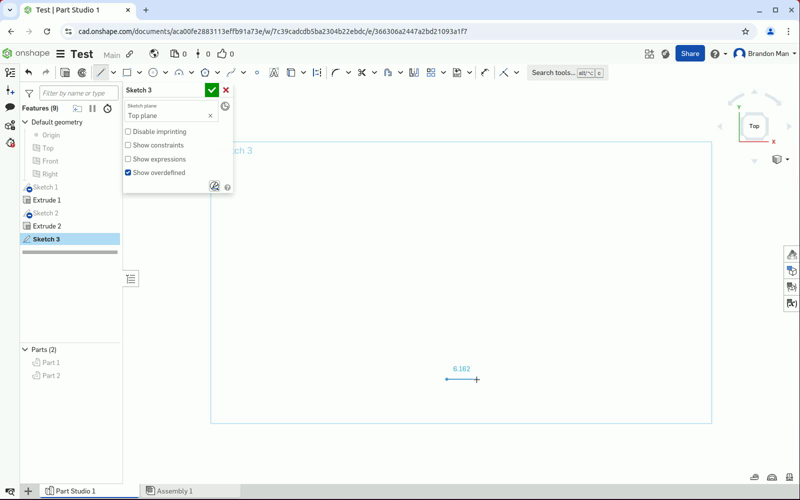
mouse_move(475, 379)
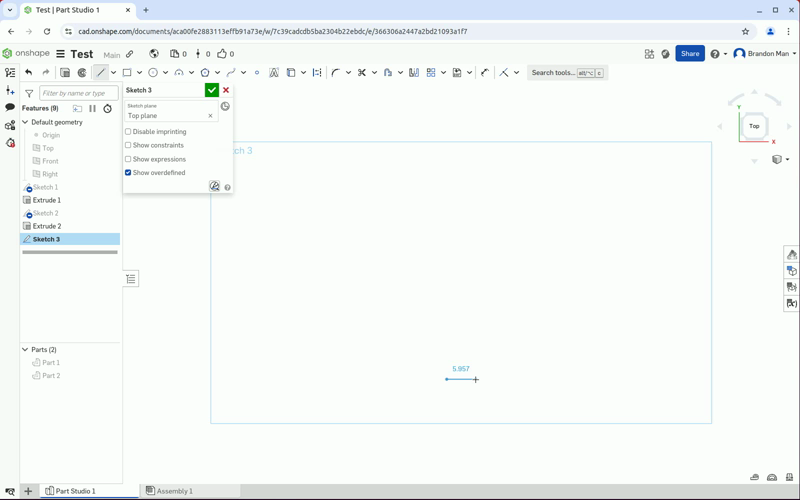
click(475, 379)
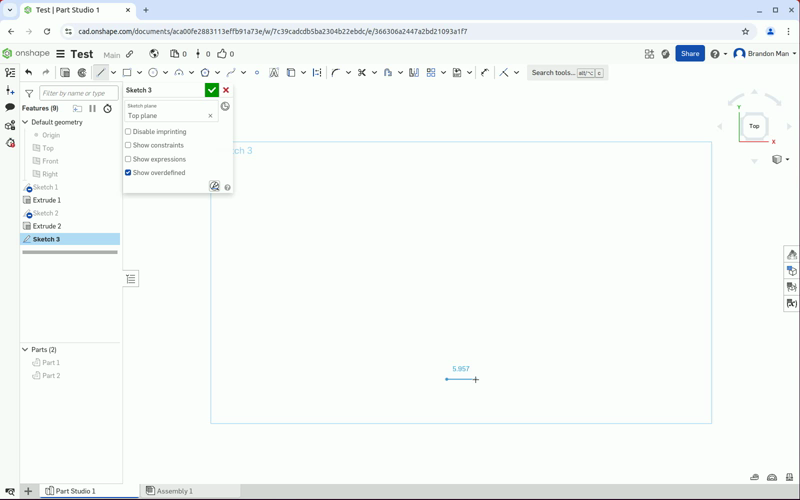
key_up(shift)
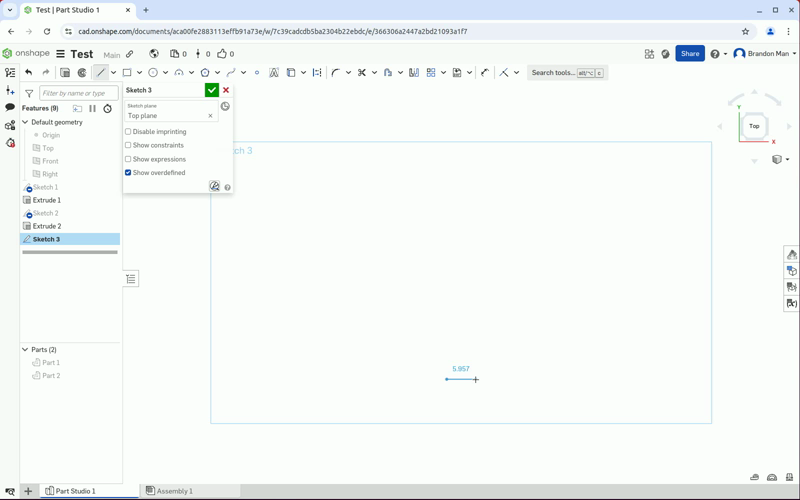
key_down(shift)
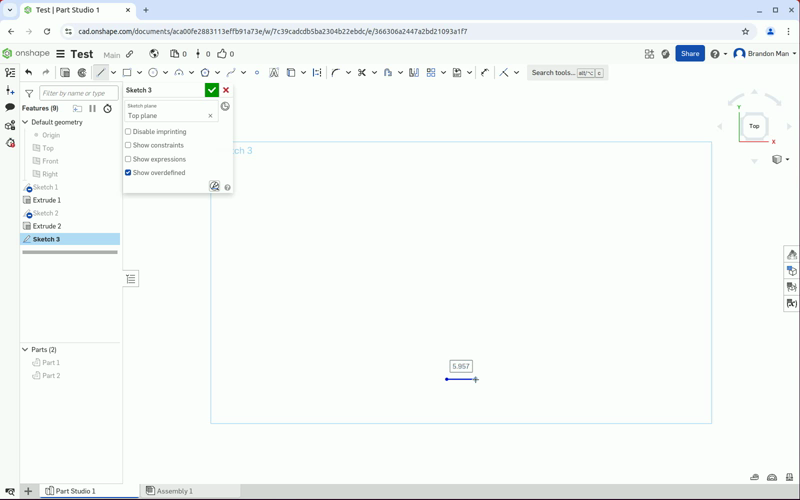
mouse_move(505, 379)
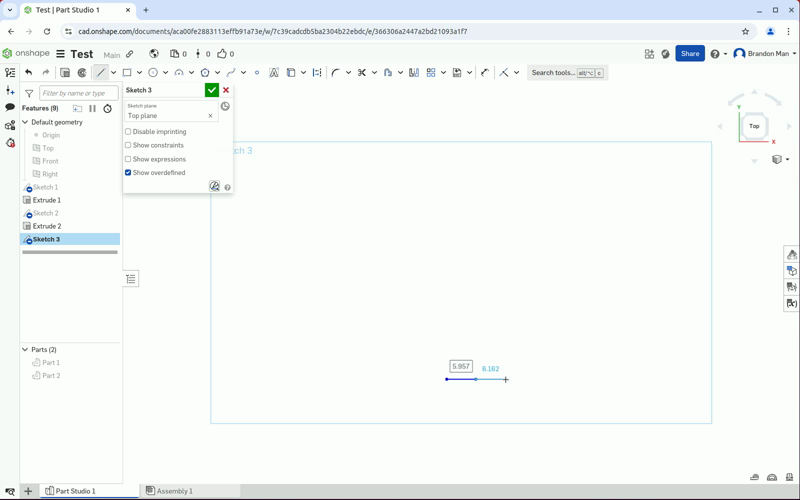
mouse_move(475, 350)
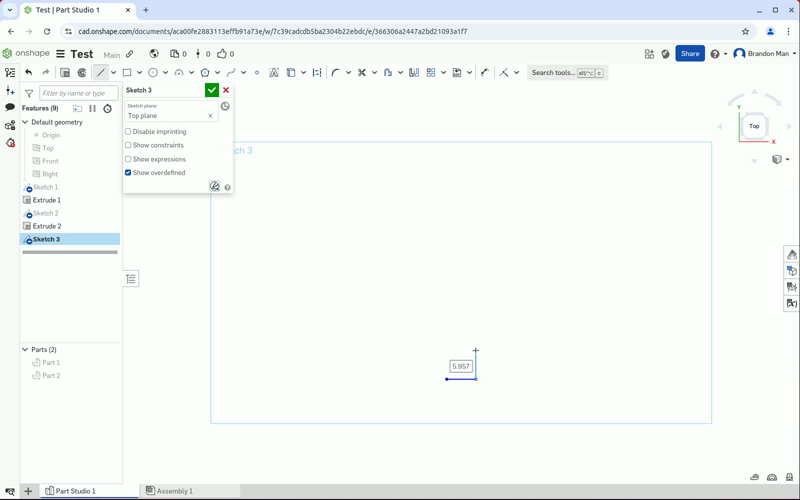
click(475, 350)
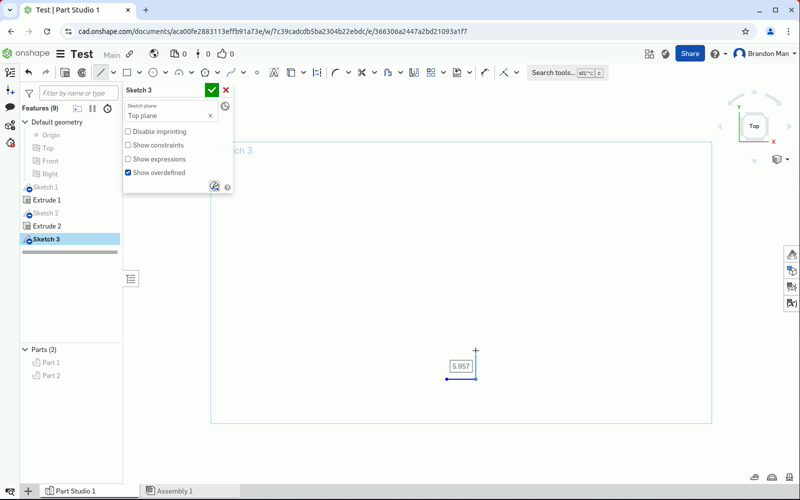
key_up(shift)
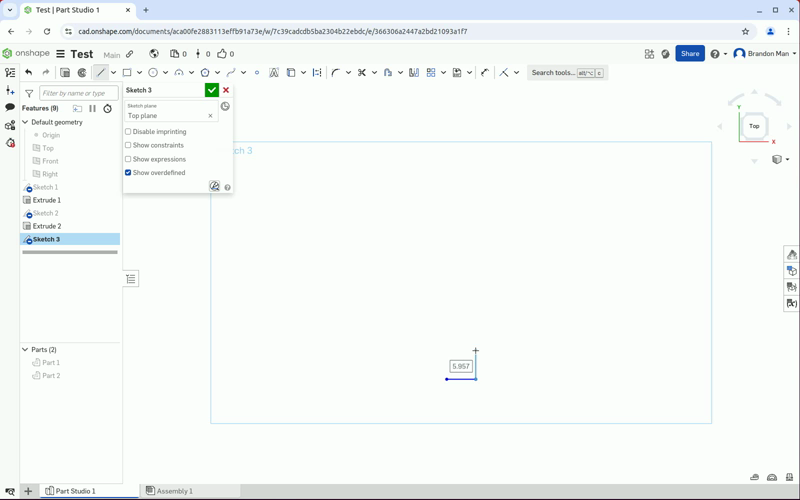
key_down(shift)
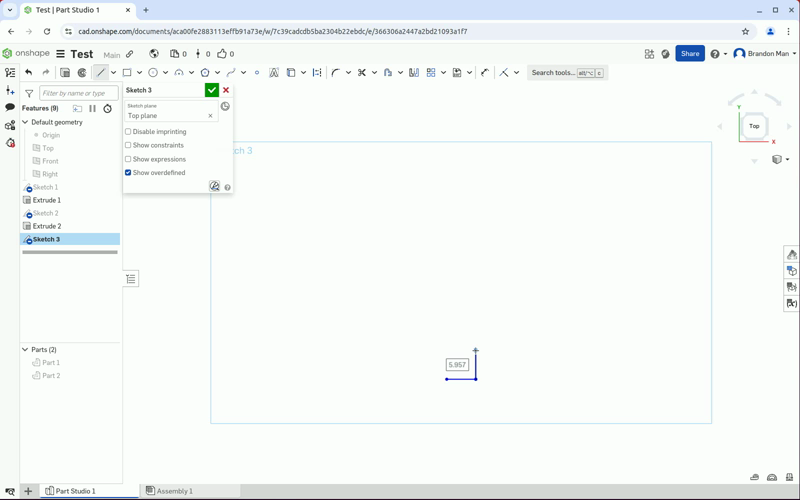
mouse_move(505, 350)
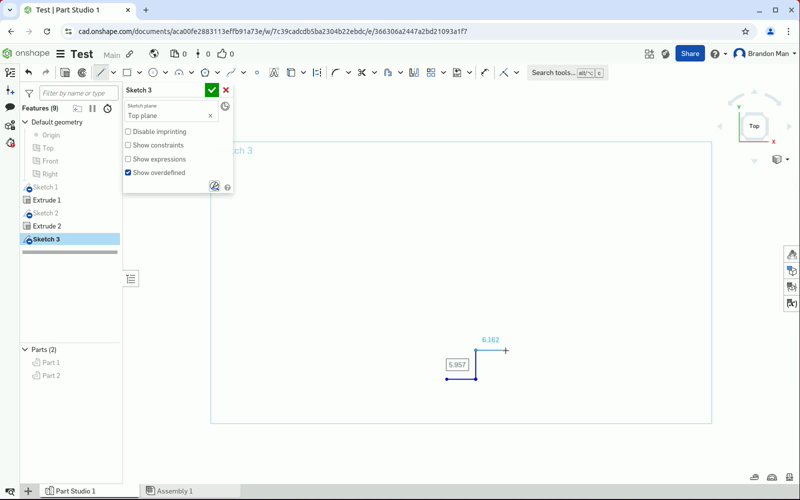
mouse_move(467, 350)
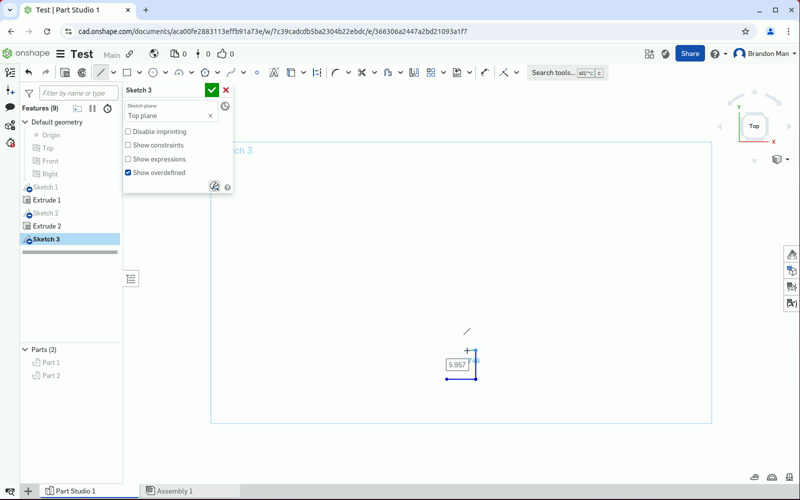
click(467, 350)
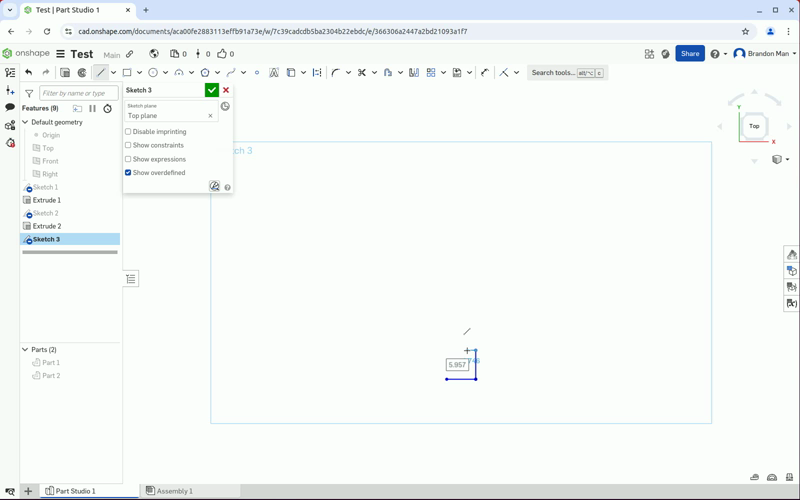
key_up(shift)
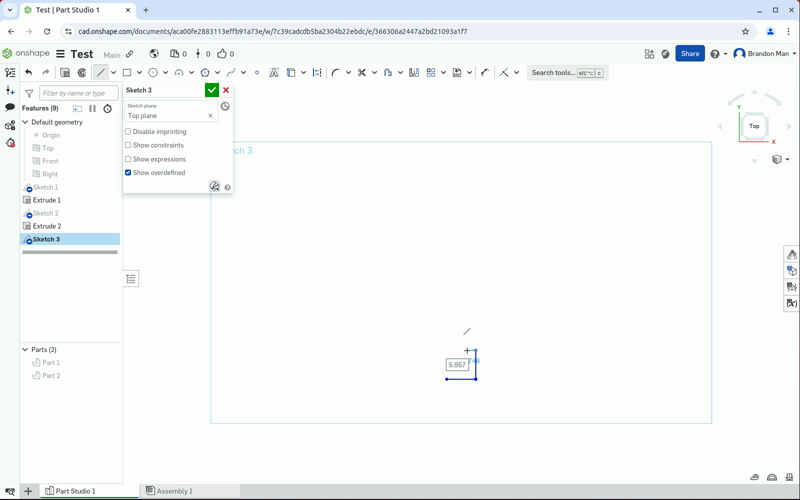
key_down(shift)
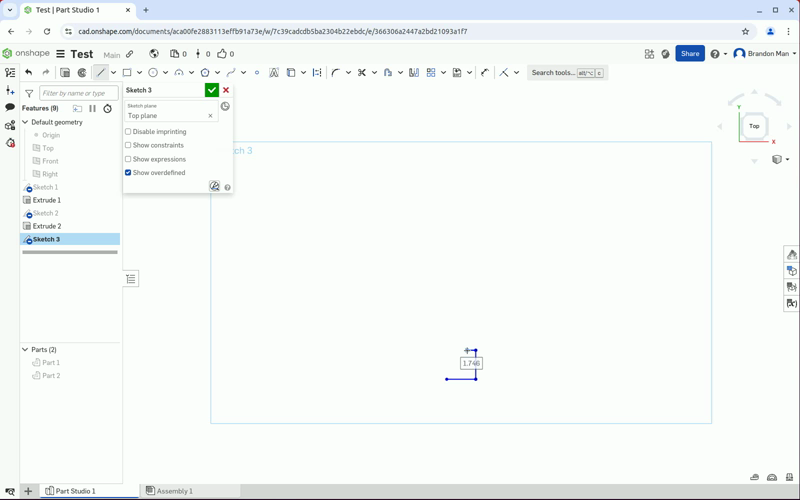
mouse_move(497, 350)
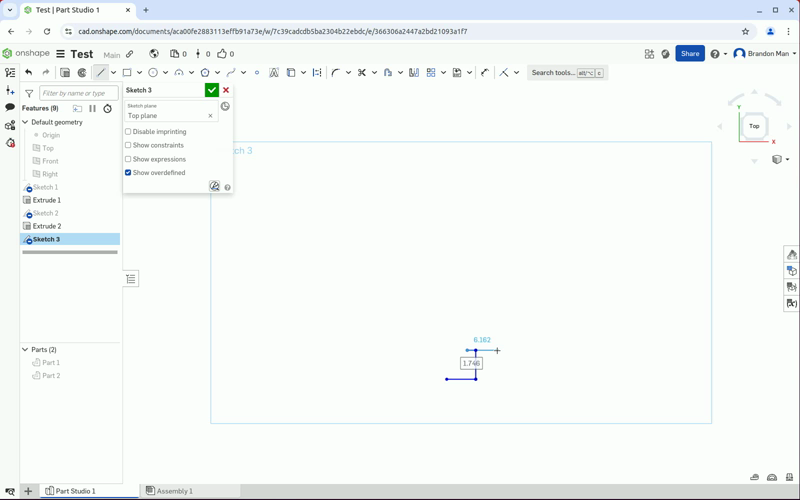
mouse_move(456, 350)
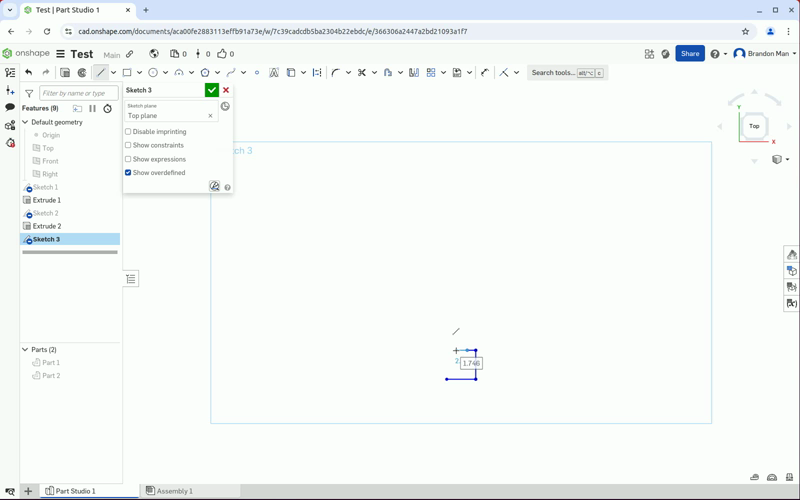
click(456, 350)
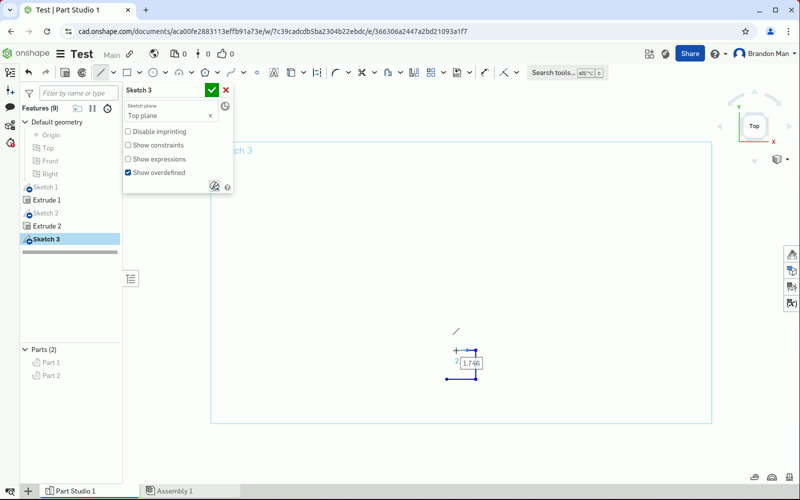
key_up(shift)
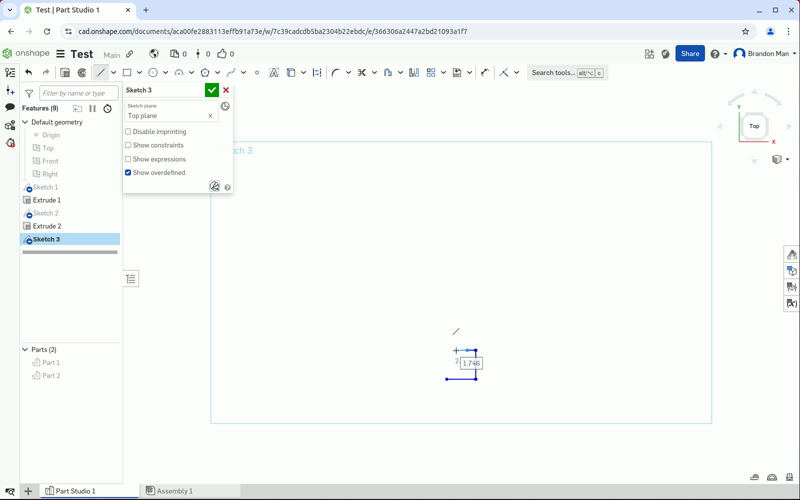
key_down(shift)
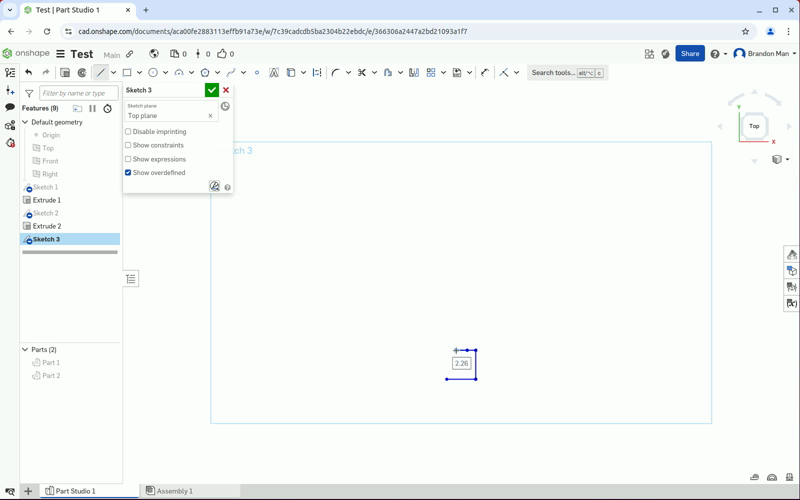
mouse_move(486, 350)
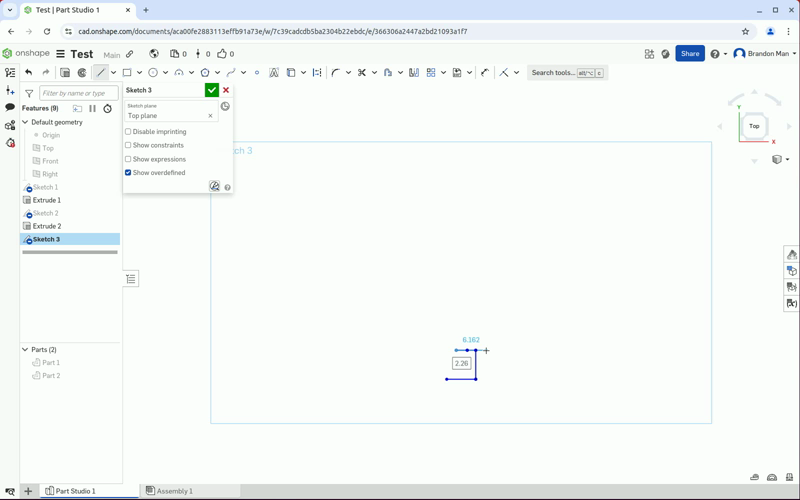
mouse_move(446, 350)
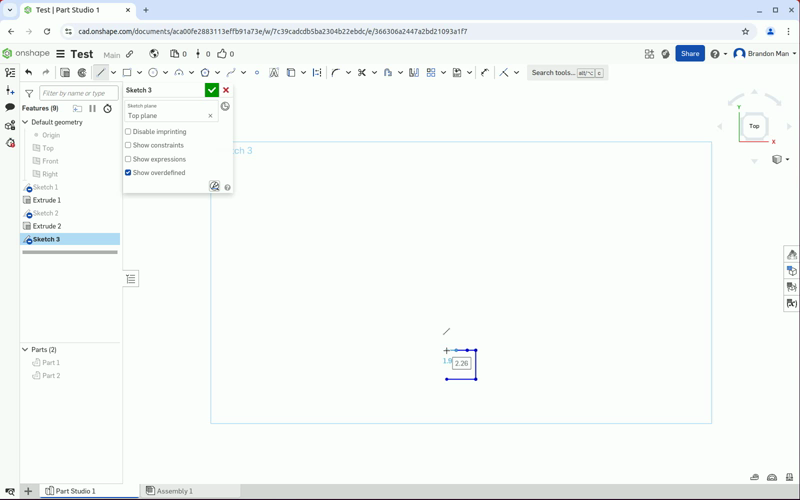
click(446, 350)
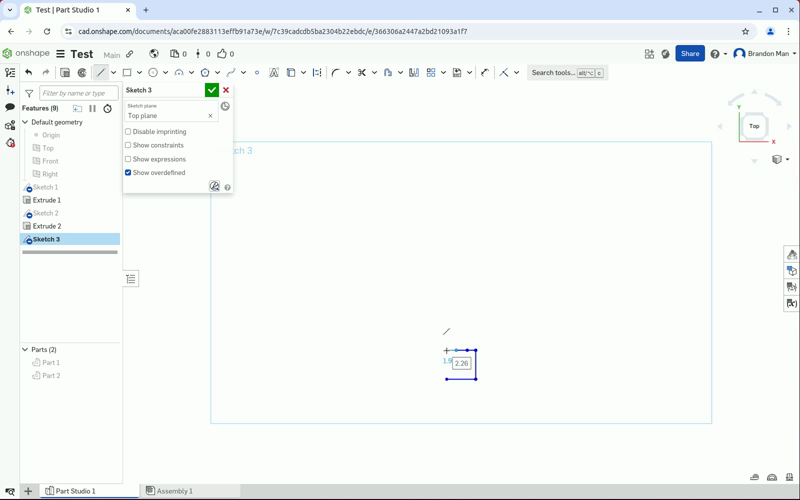
key_up(shift)
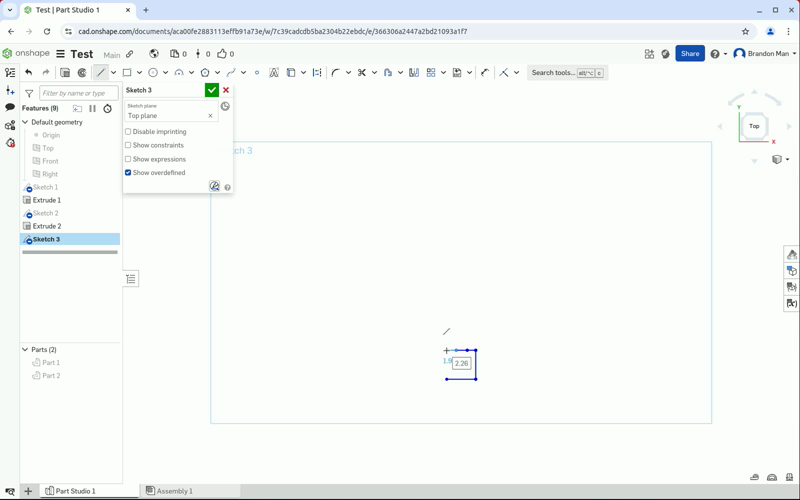
mouse_move(476, 350)
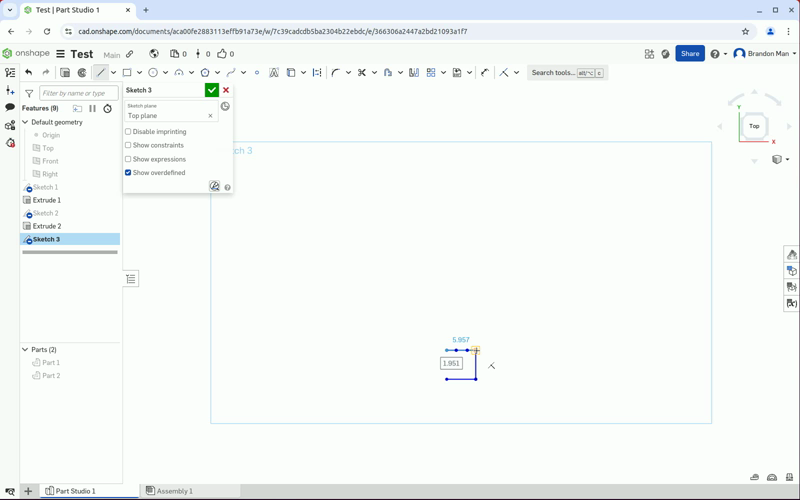
key_down(shift)
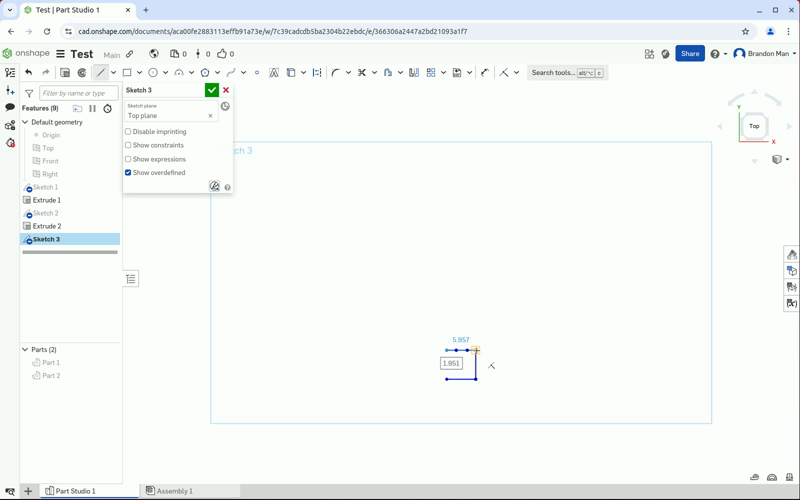
mouse_move(446, 379)
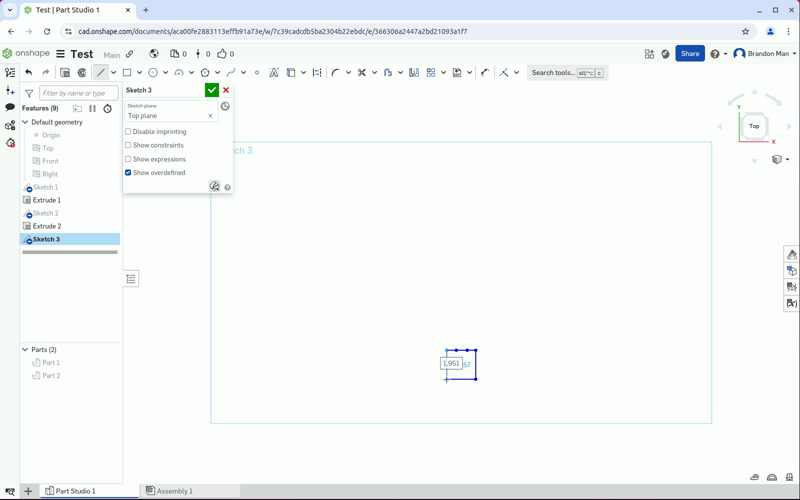
key_up(shift)
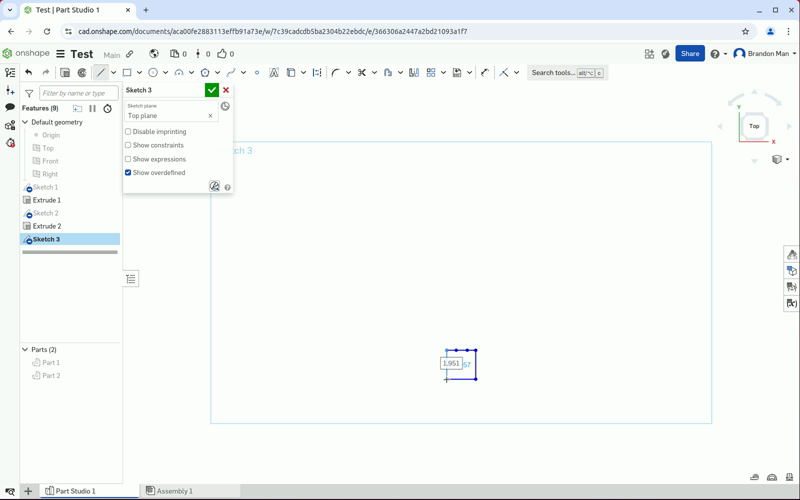
click(446, 379)
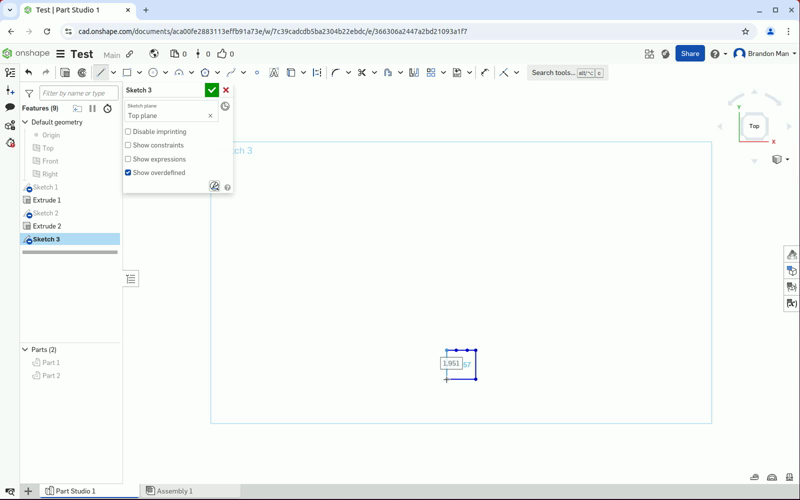
key(esc)
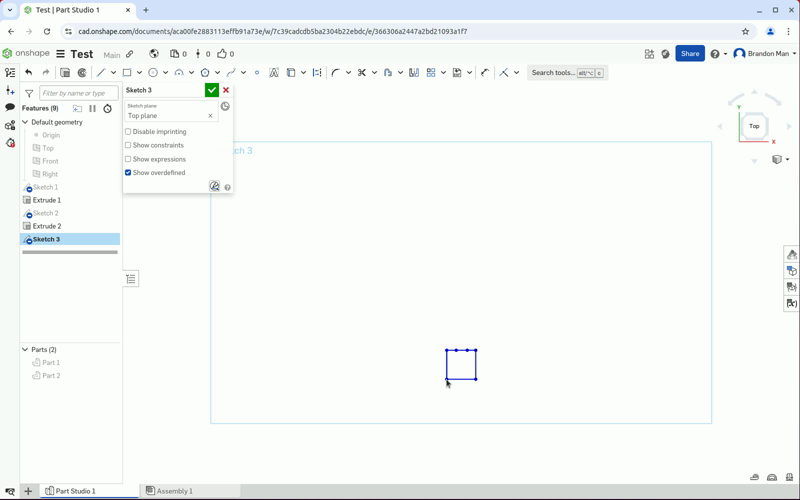
mouse_move(456, 373)
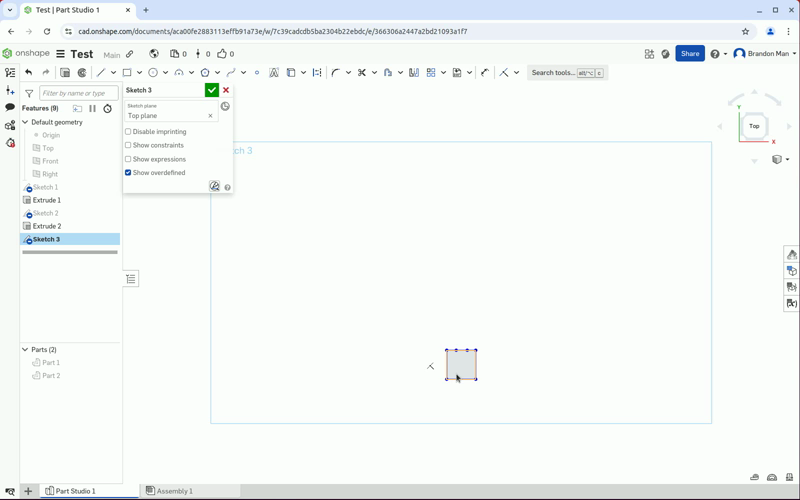
scroll(6)
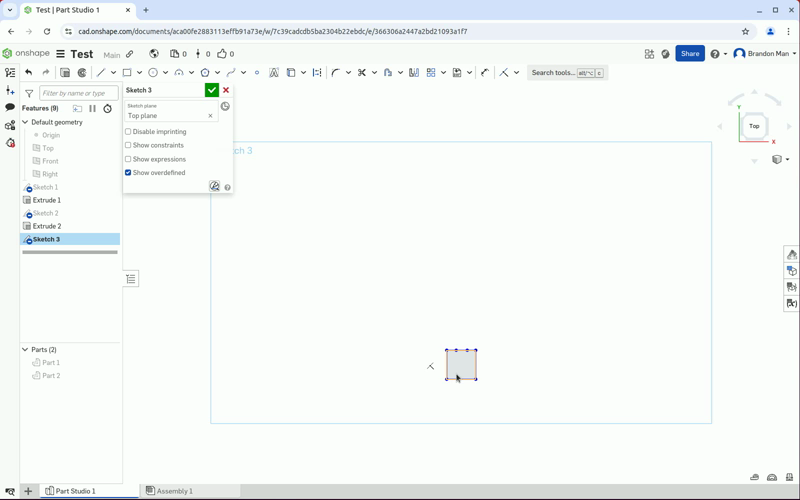
scroll(6)
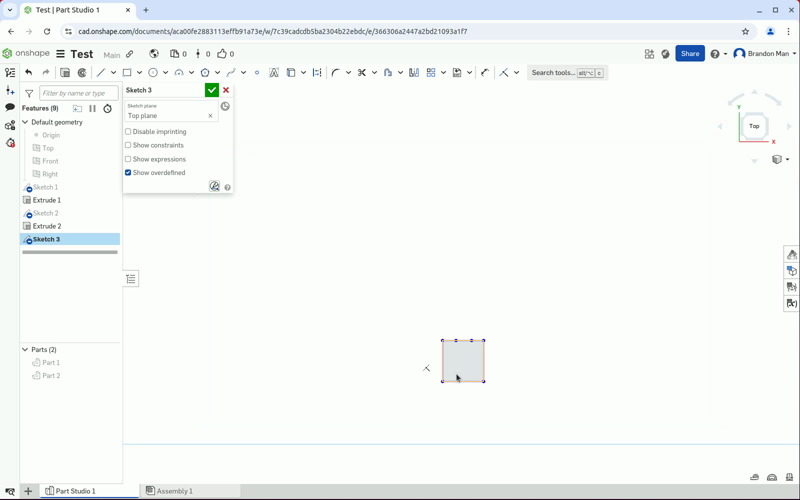
scroll(6)
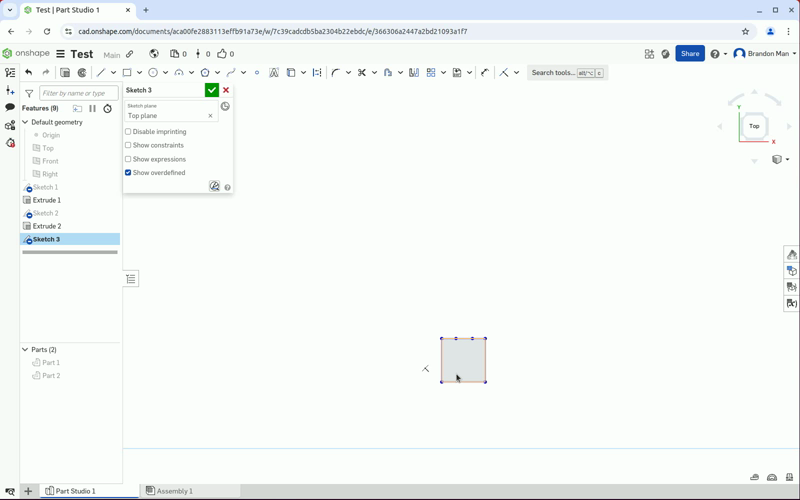
scroll(6)
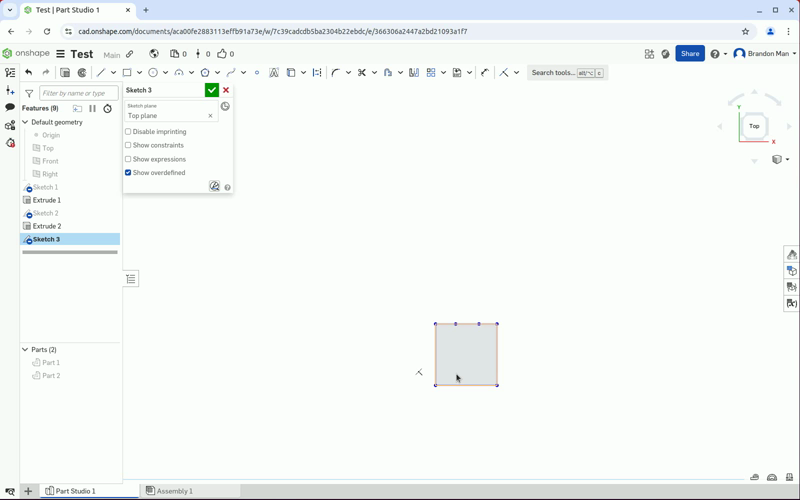
scroll(6)
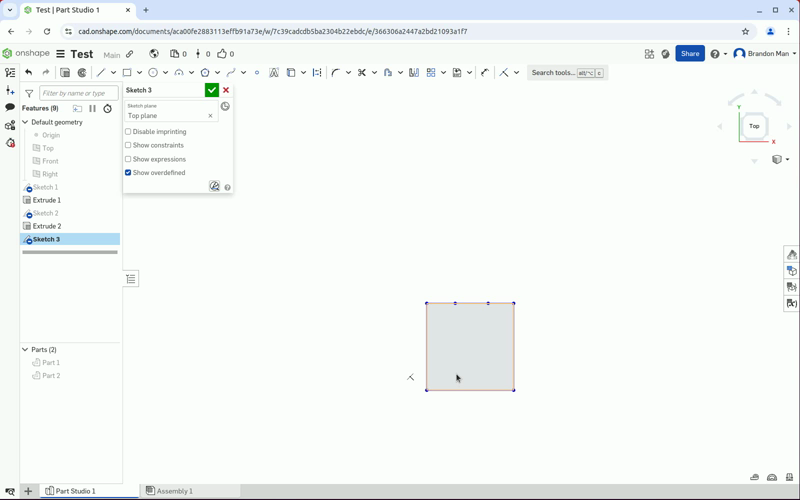
scroll(6)
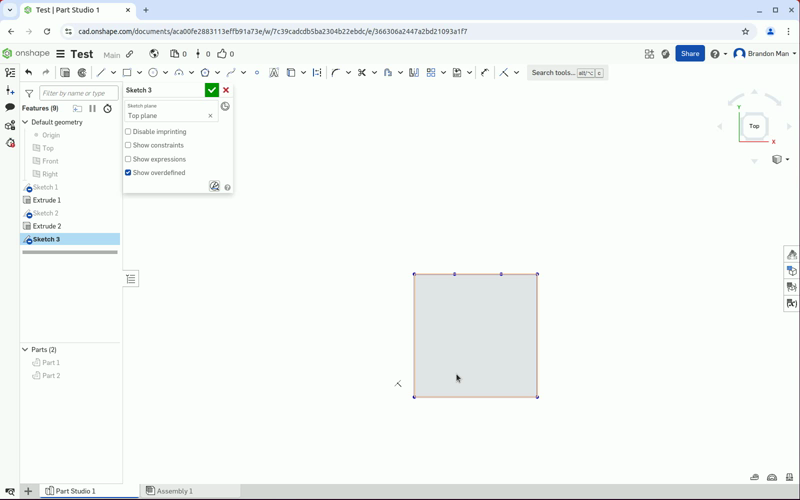
scroll(6)
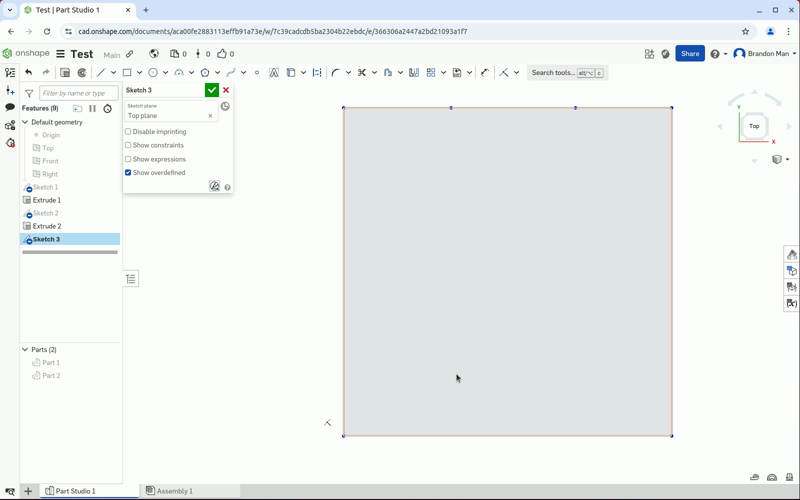
click(456, 373)
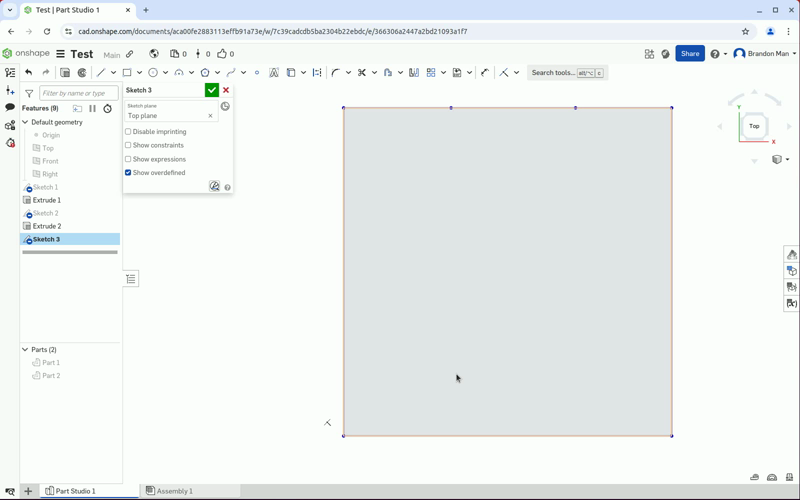
scroll(-6)
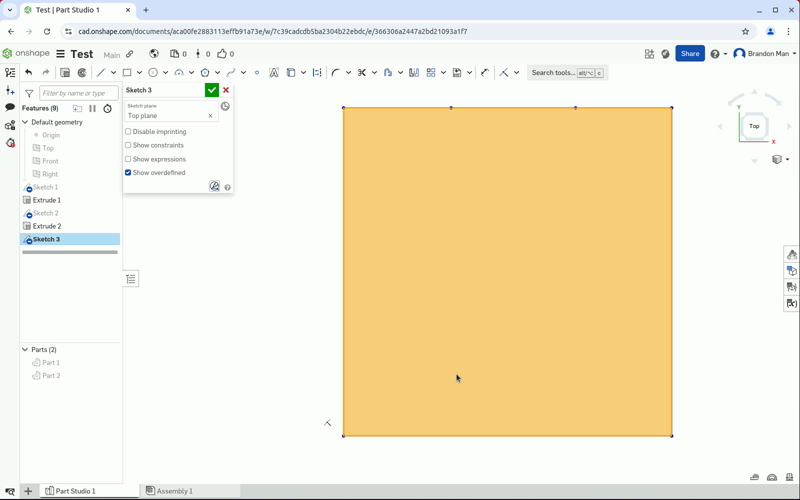
scroll(-6)
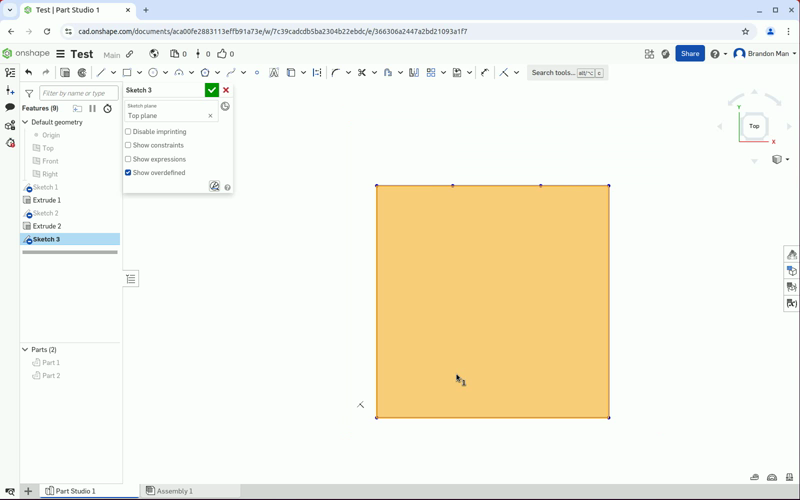
scroll(-6)
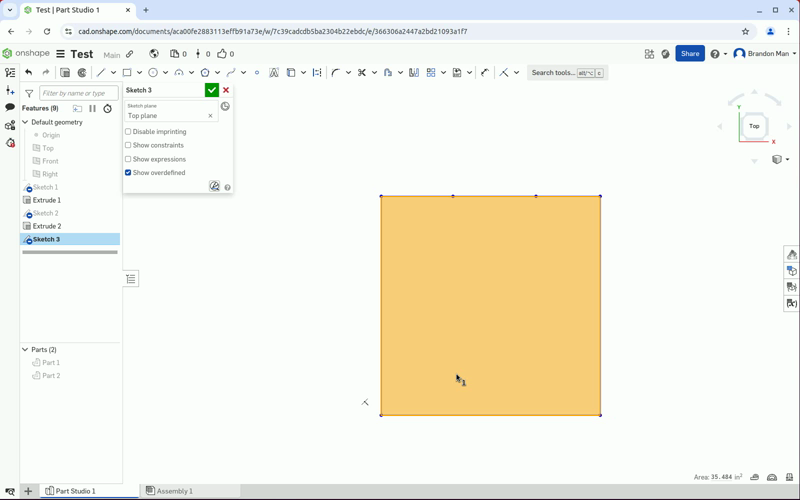
scroll(-6)
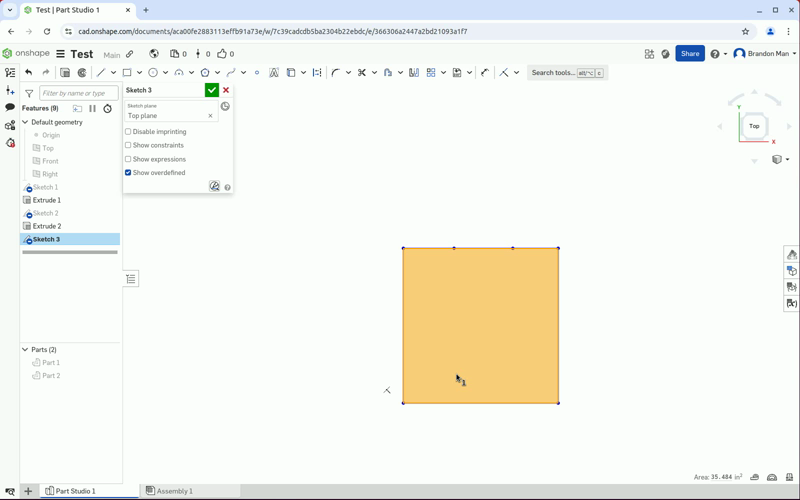
scroll(-6)
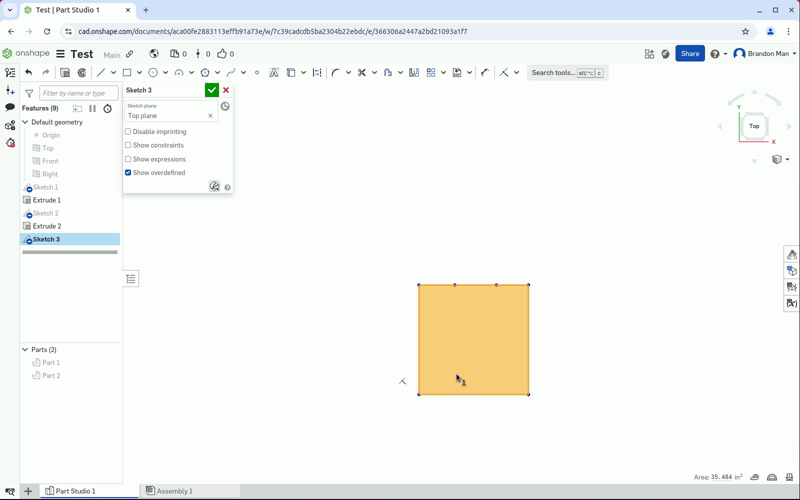
scroll(-6)
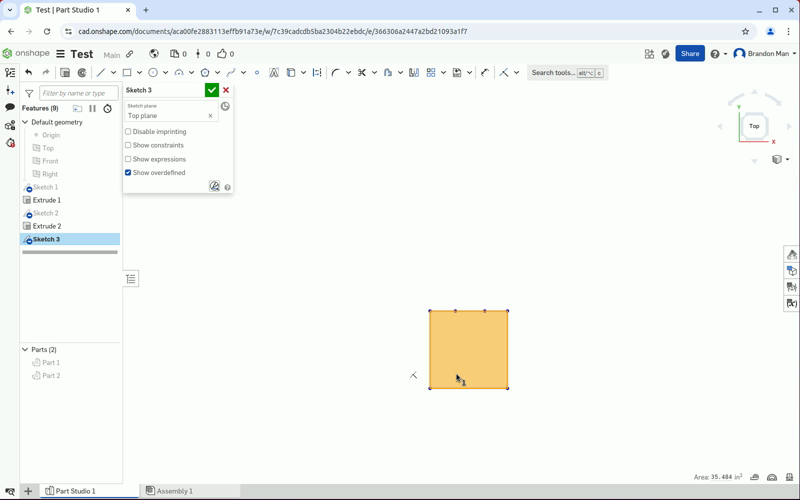
scroll(-6)
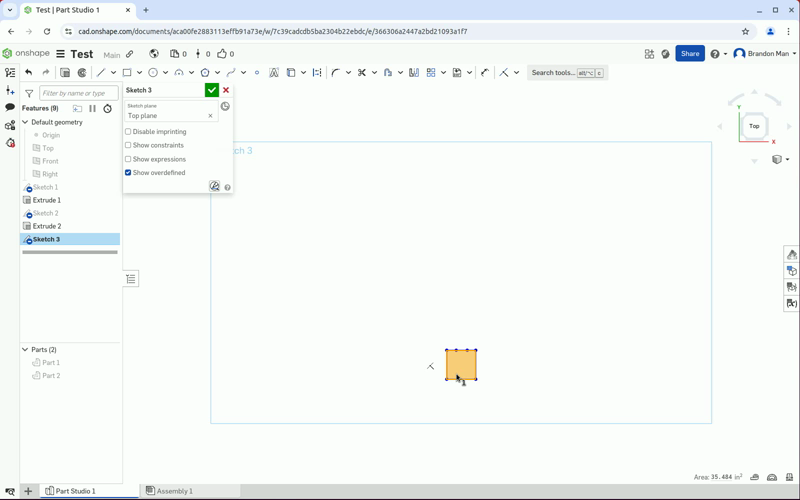
mouse_move(73, 352)
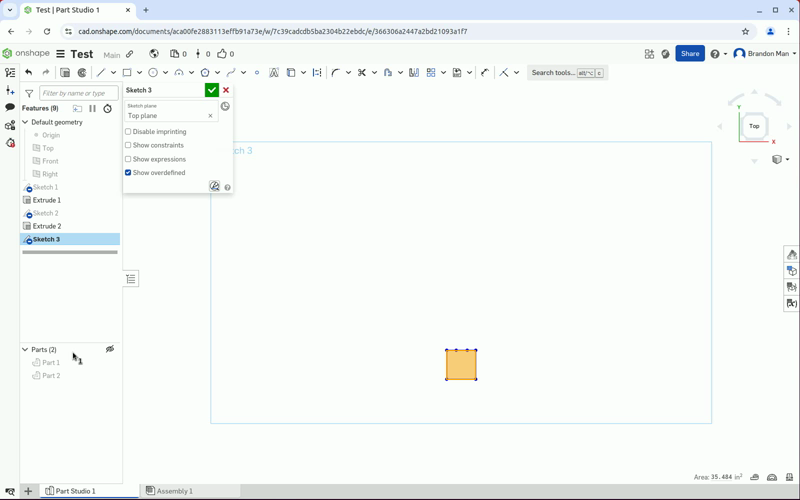
key(shift+y)
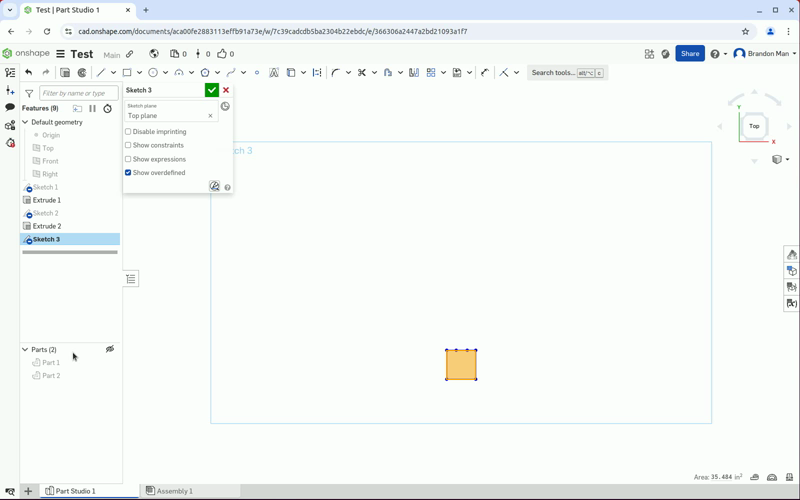
key(shift+e)
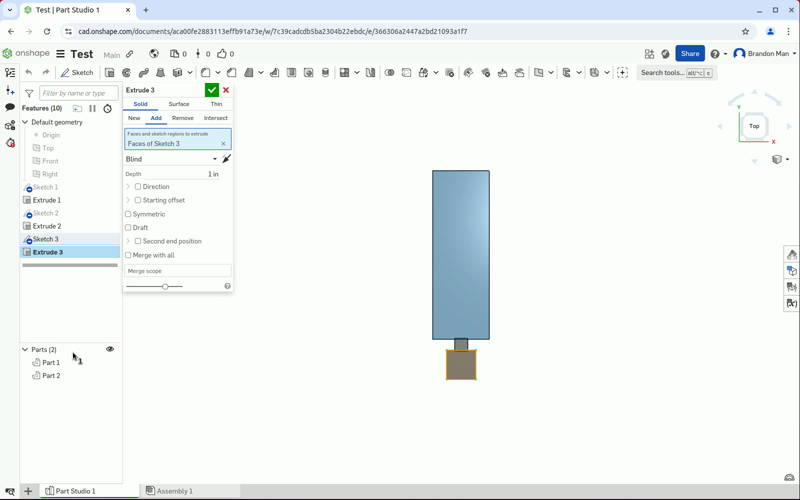
mouse_move(143, 106)
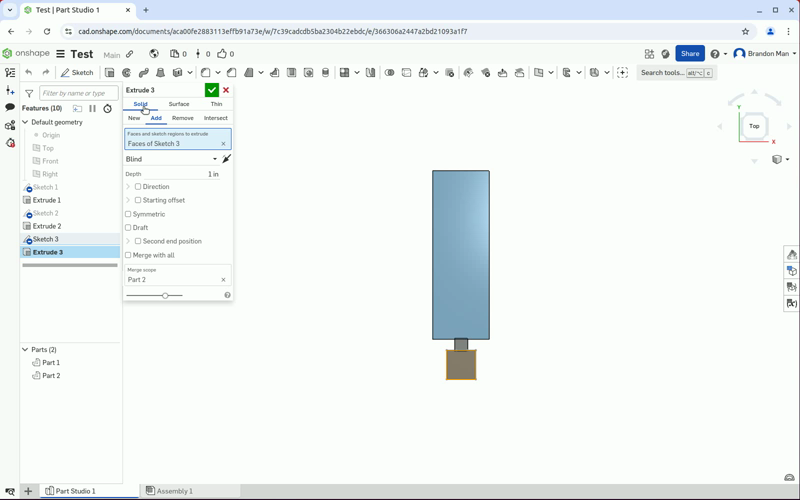
click(143, 106)
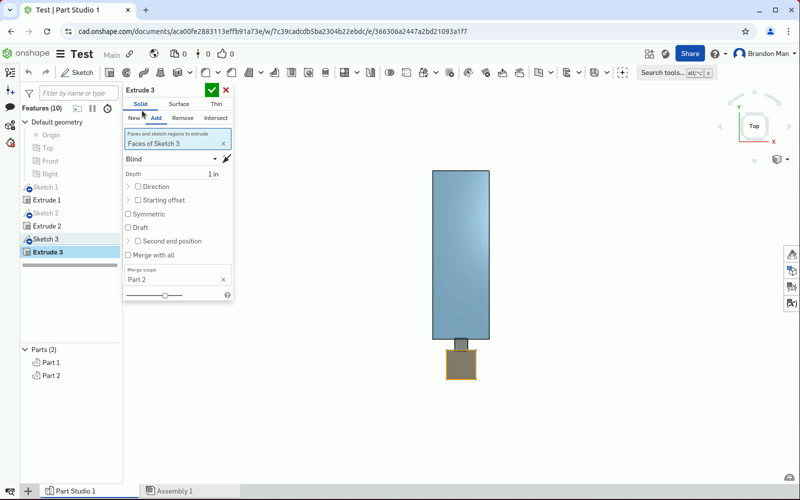
mouse_move(137, 120)
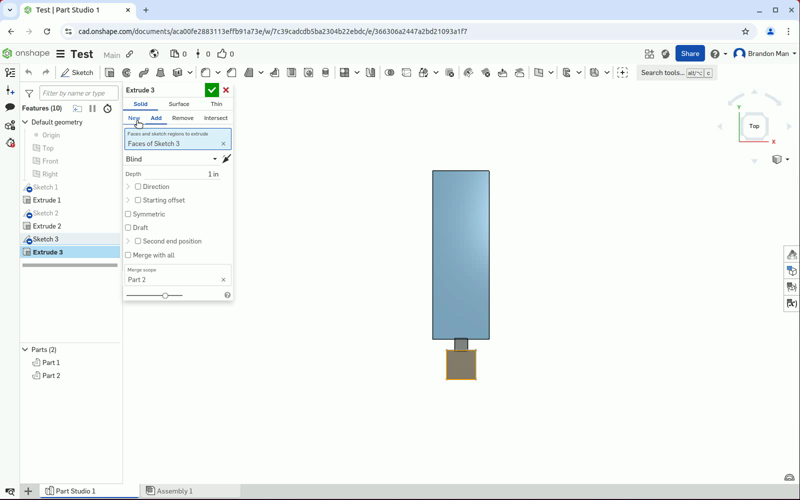
click(137, 120)
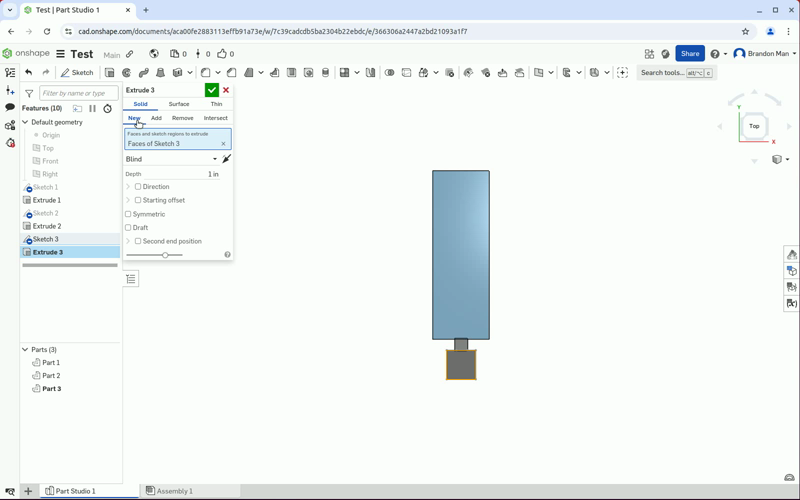
key(tab, 4)
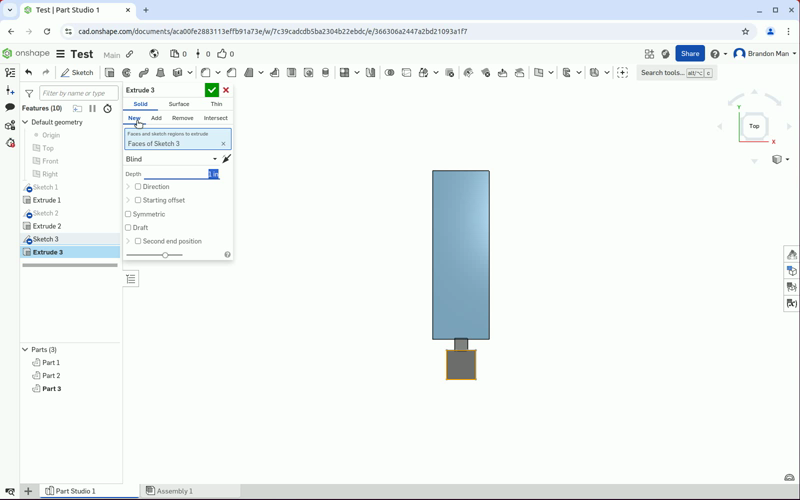
text(2.407)
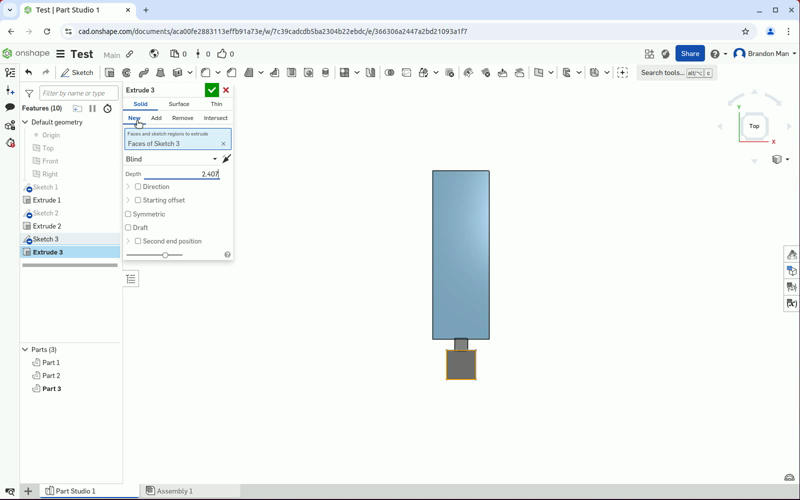
key(enter)
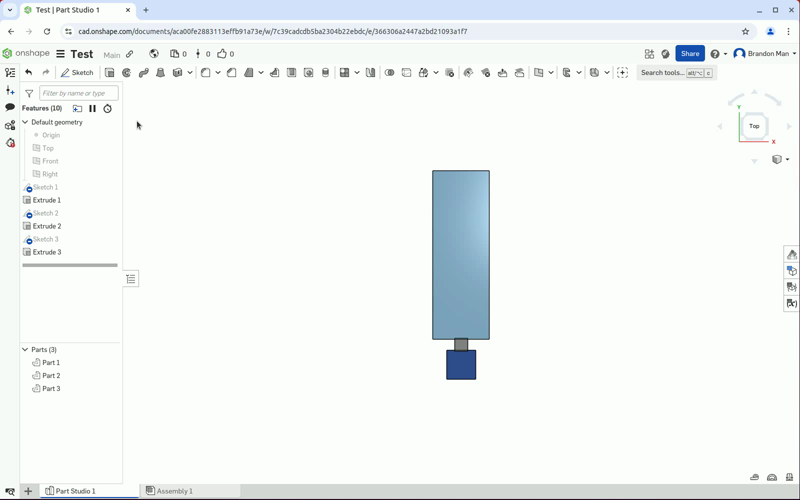
key(shift+h)
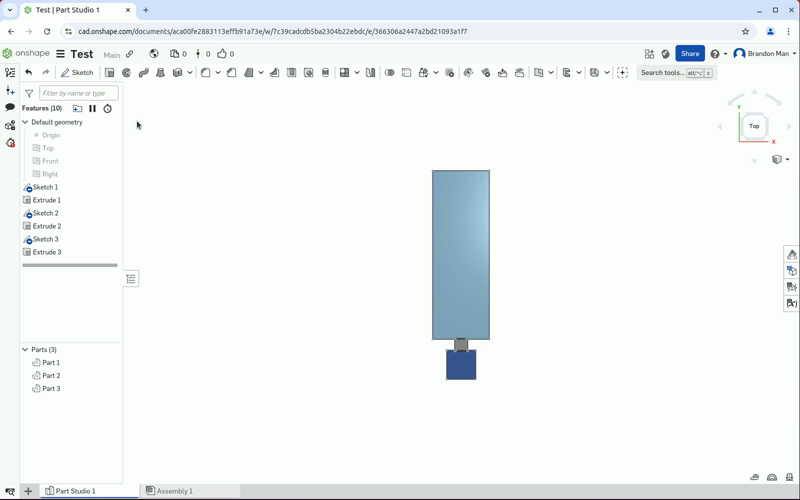
key(shift+h)
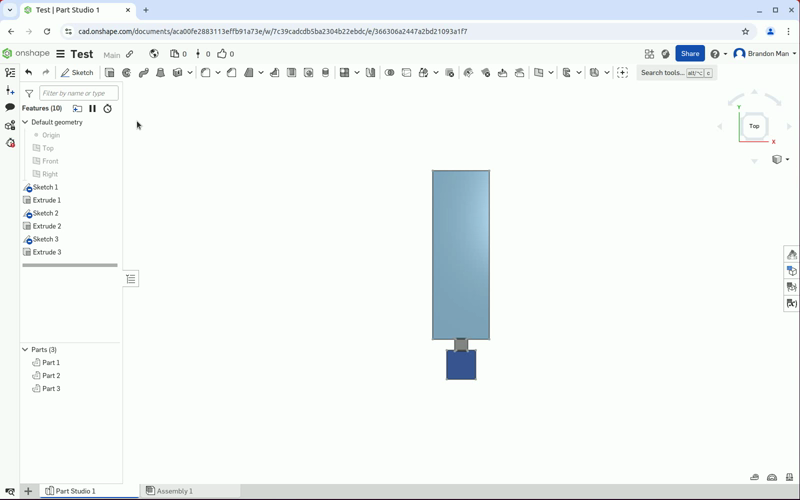
key(shift+7)
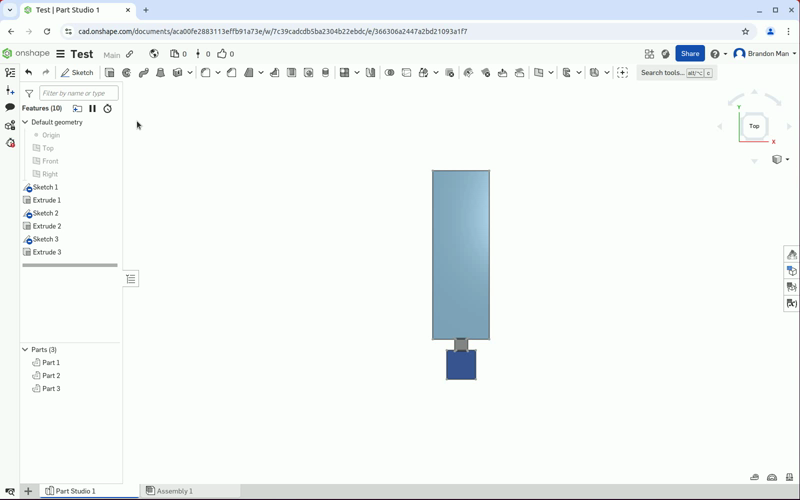
key(up, 3)
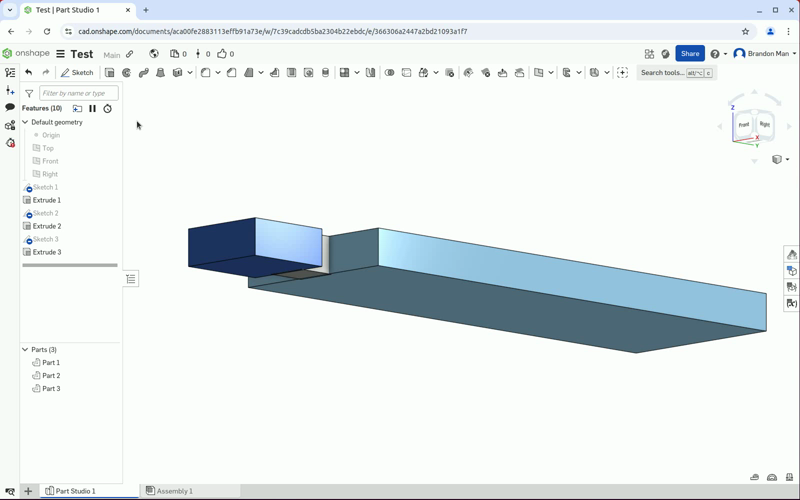
key(left, 3)
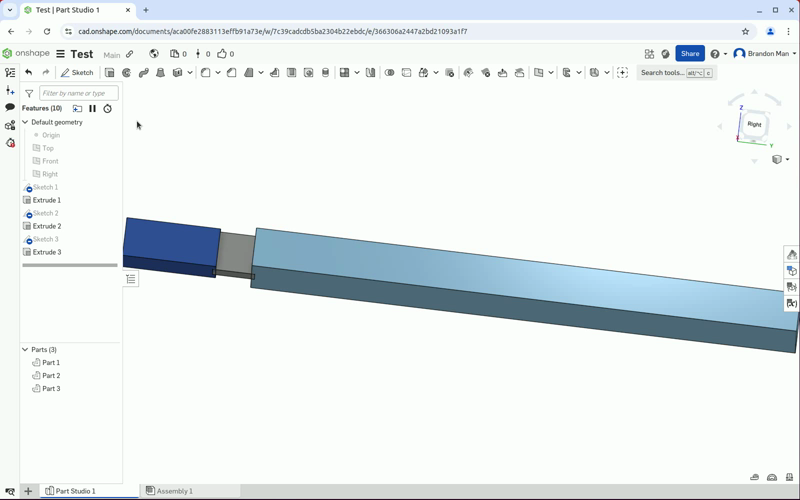
key(right, 3)
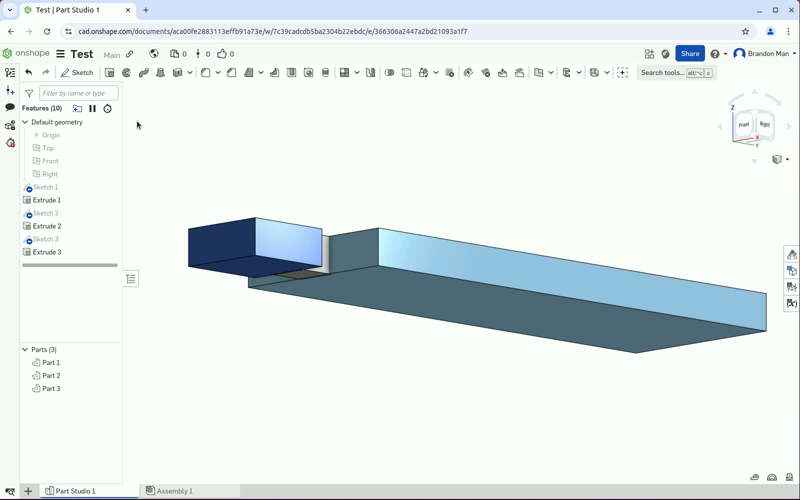
key(down, 3)
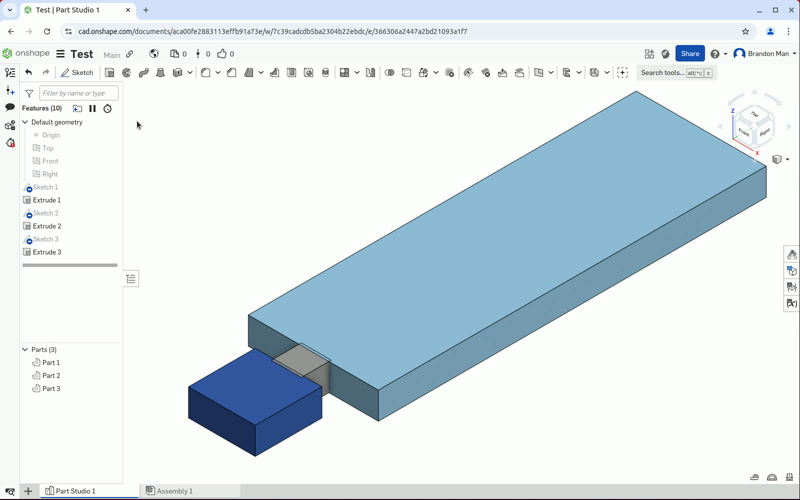
mouse_move(73, 189)
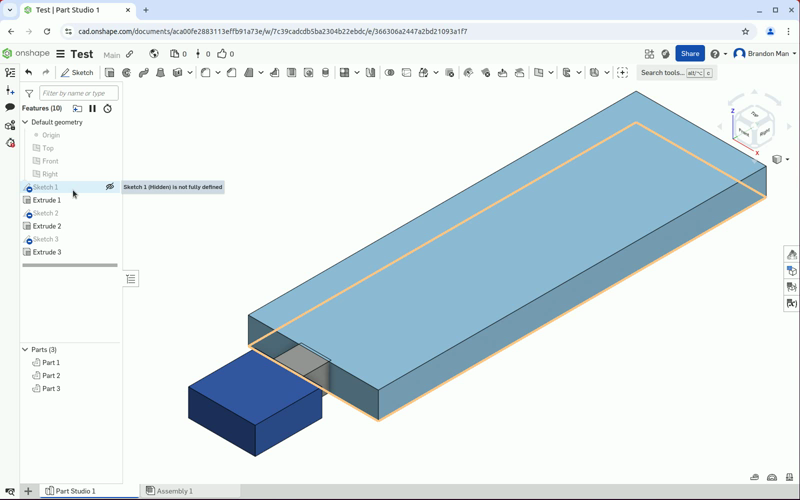
click(73, 189)